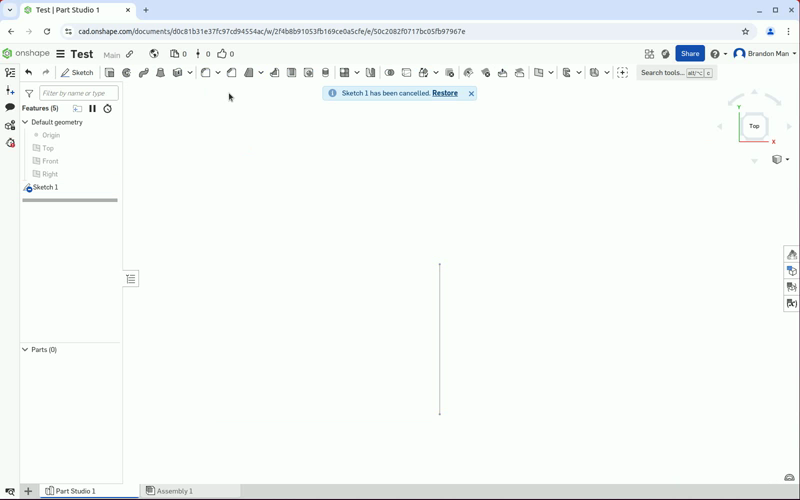
key(shift+h)
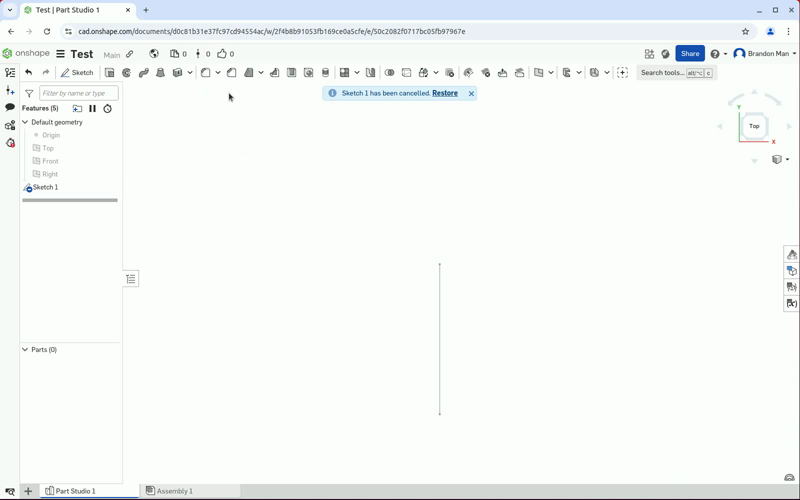
key(shift+s)
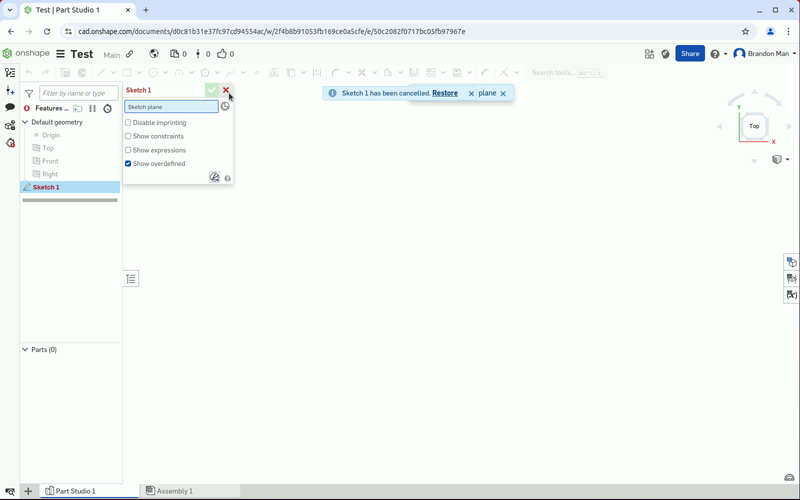
mouse_move(73, 150)
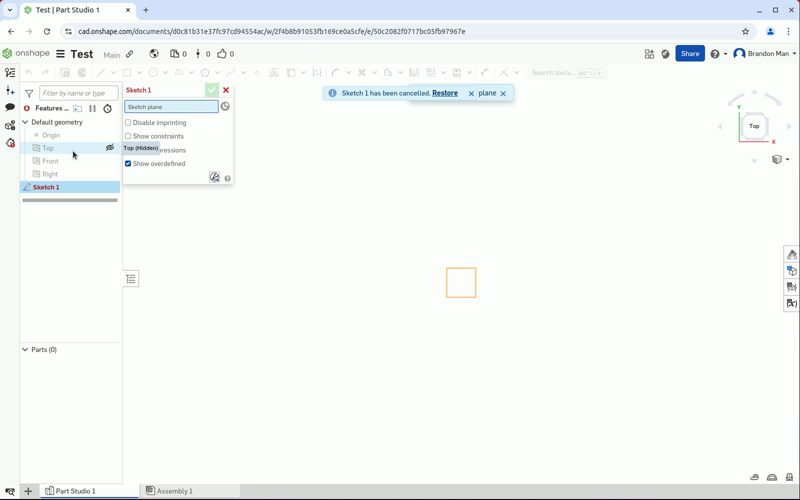
click(73, 150)
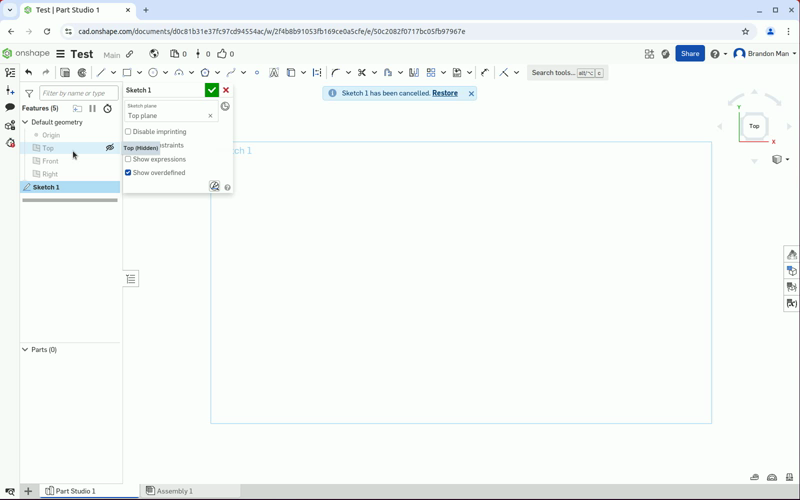
mouse_move(73, 352)
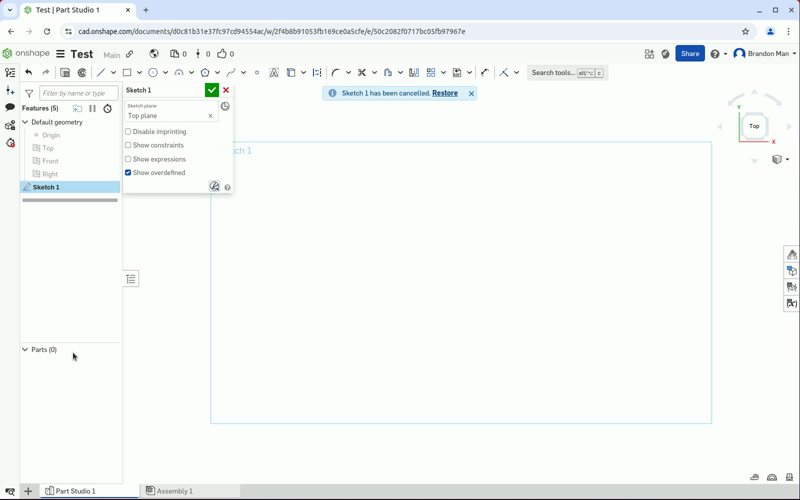
key(y)
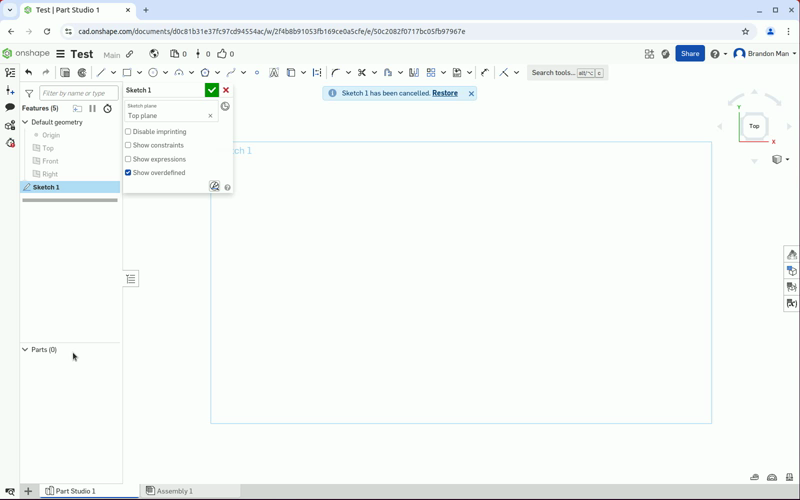
key(l)
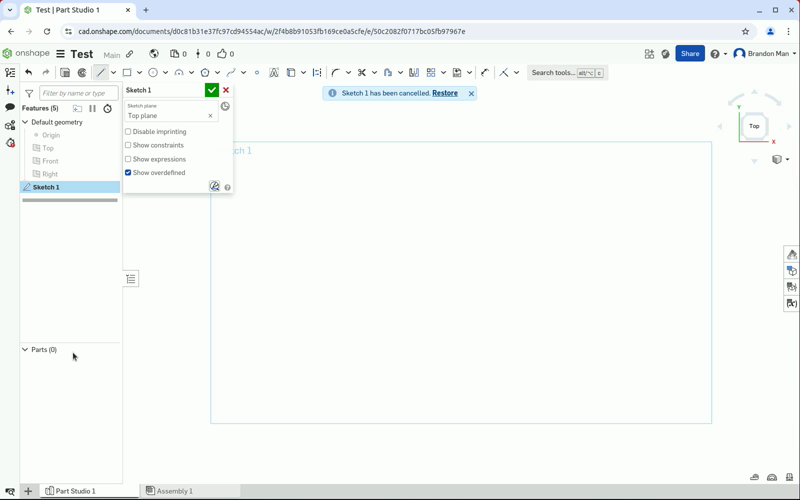
key_down(shift)
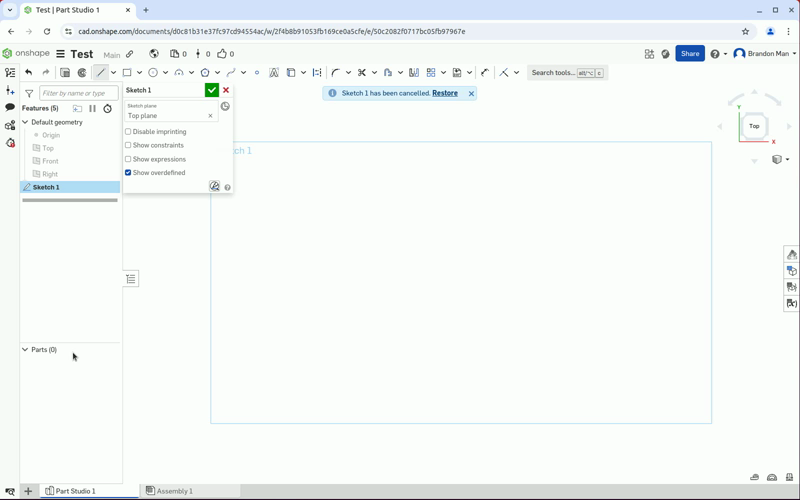
mouse_move(438, 305)
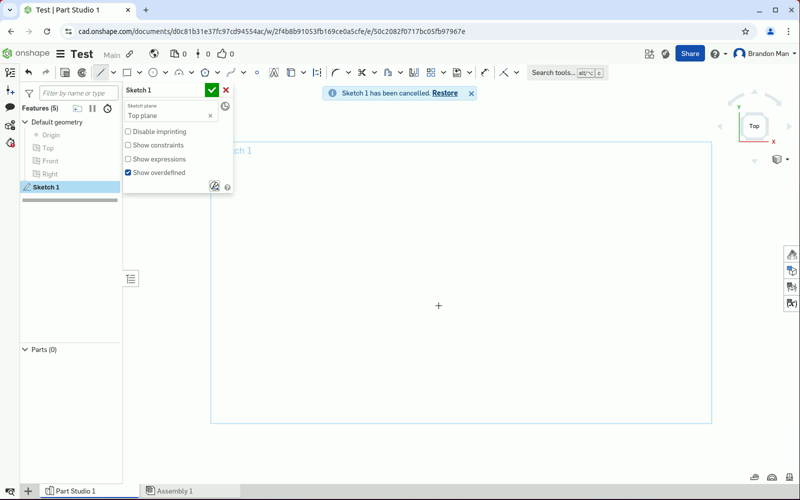
click(438, 305)
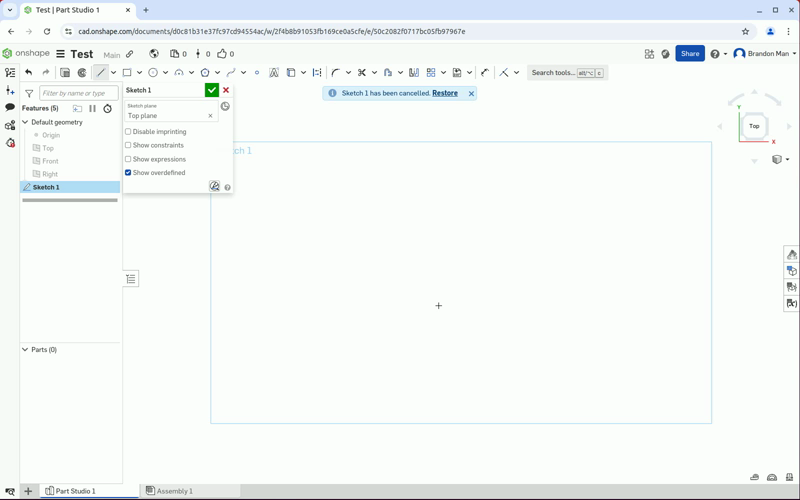
key_up(shift)
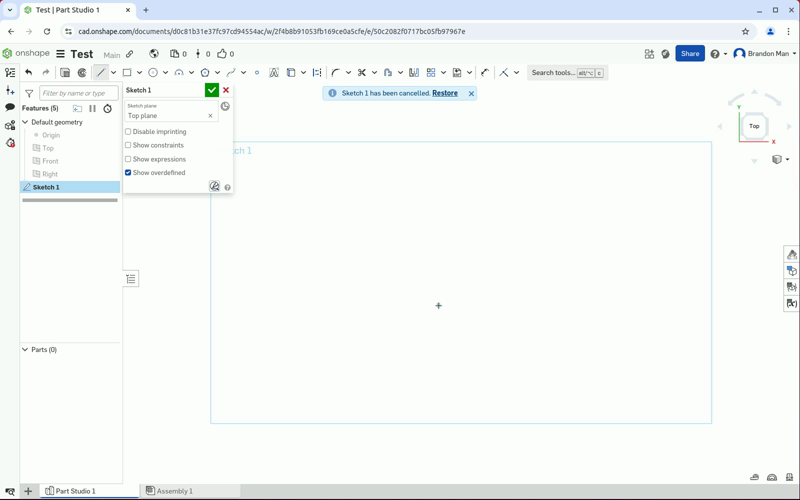
key_down(shift)
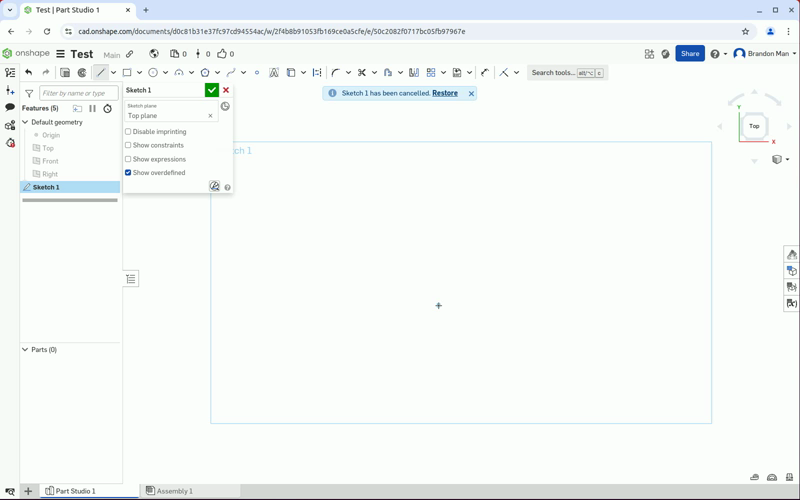
mouse_move(468, 305)
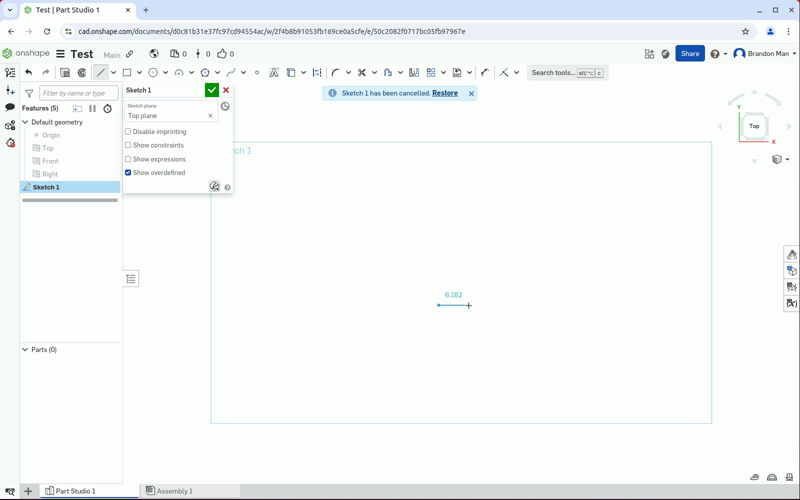
mouse_move(485, 305)
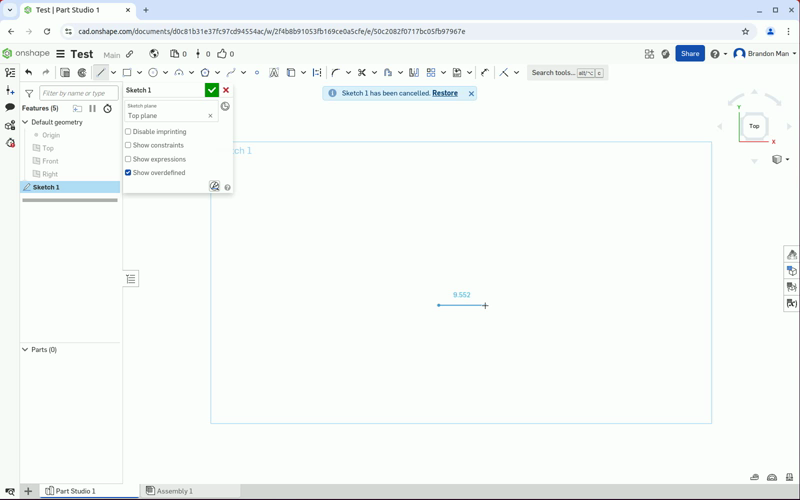
click(485, 305)
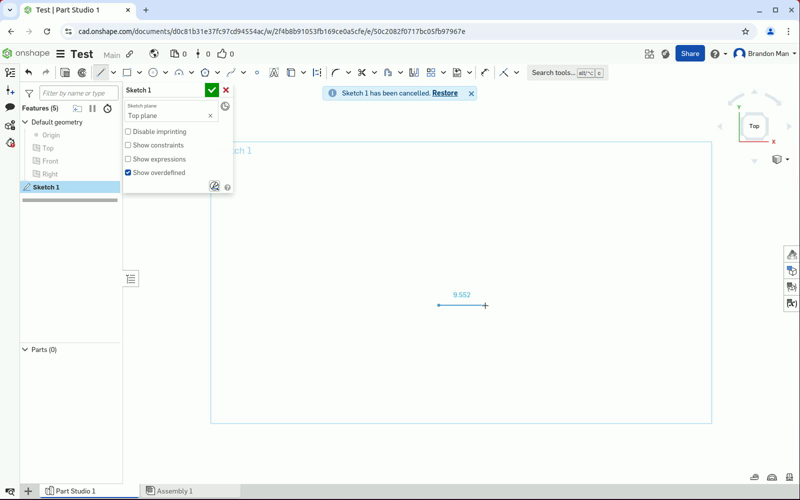
key_up(shift)
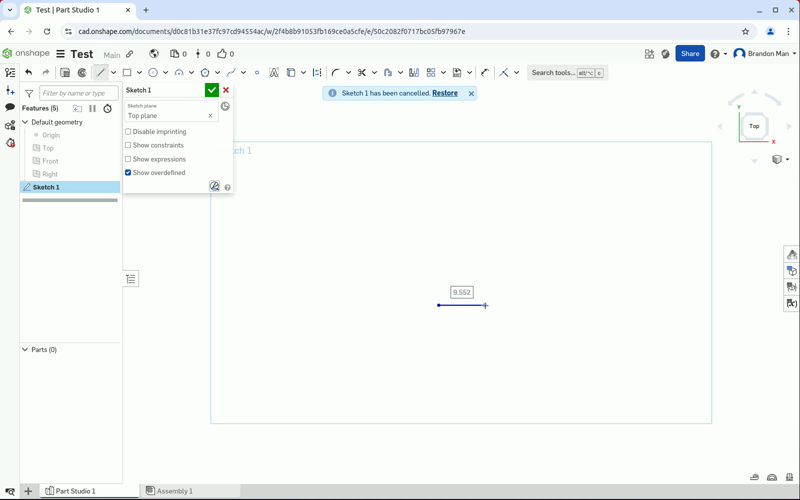
key_down(shift)
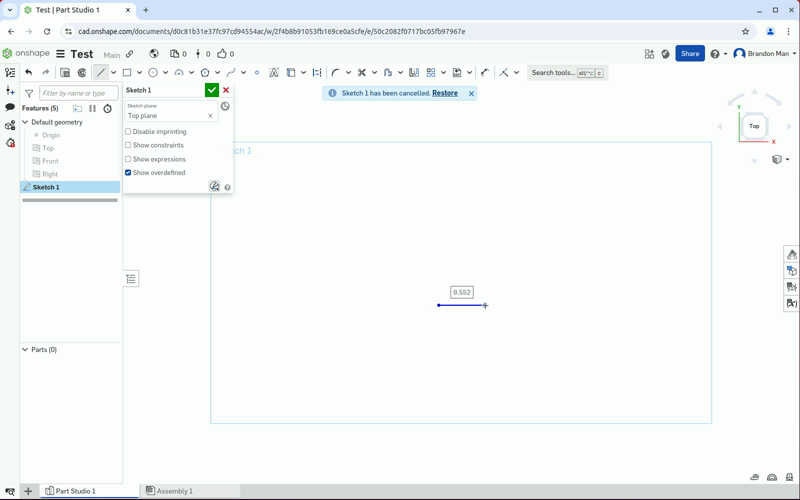
mouse_move(515, 305)
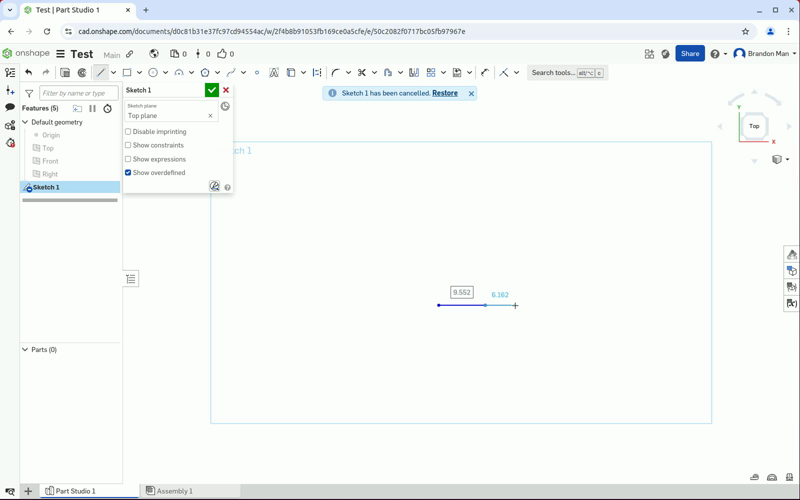
mouse_move(485, 259)
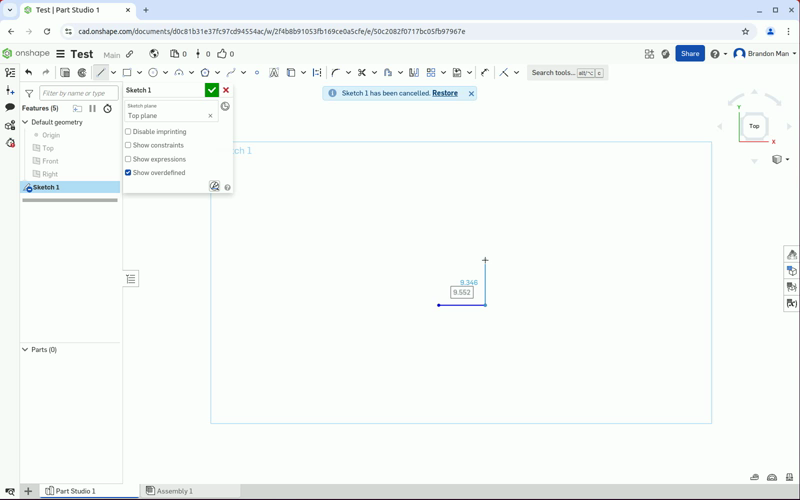
click(485, 259)
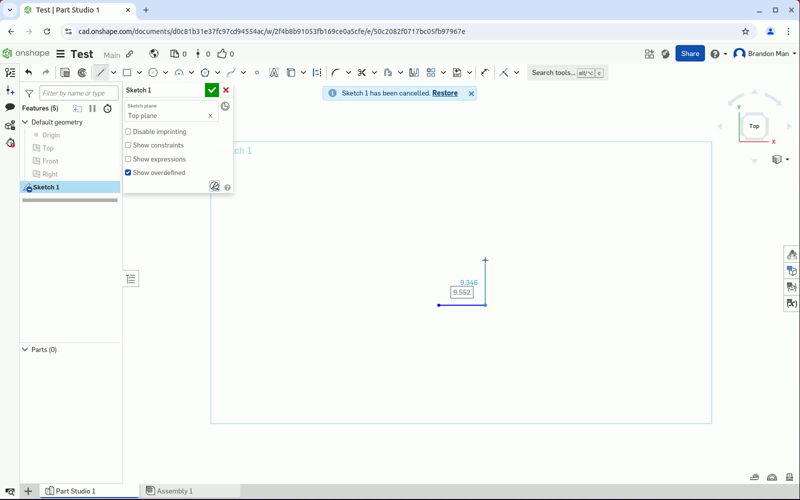
key_up(shift)
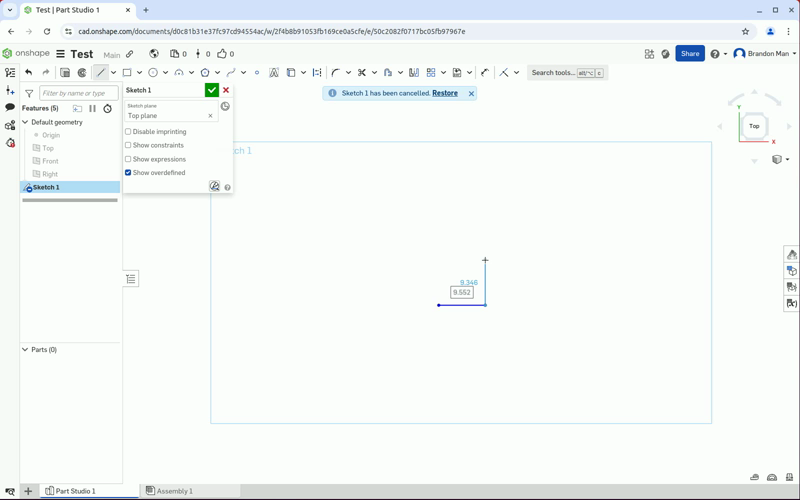
key_down(shift)
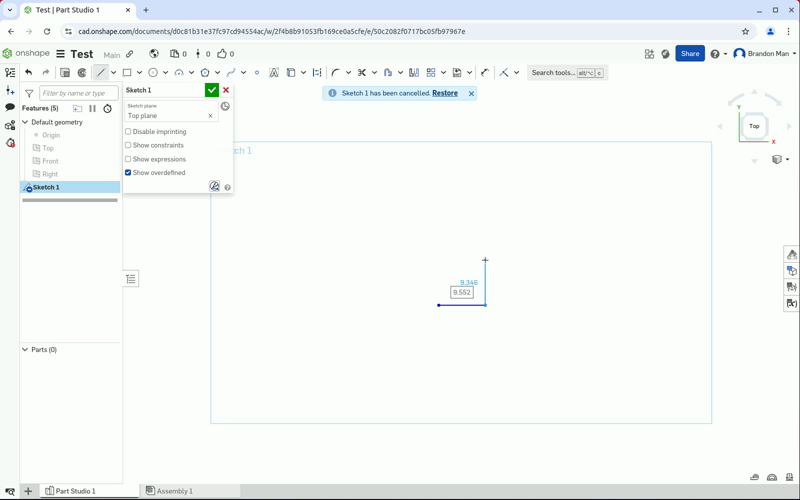
mouse_move(515, 259)
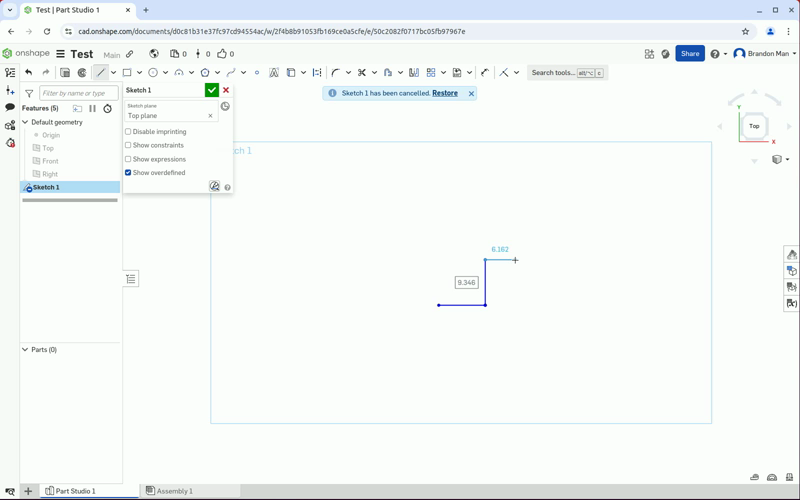
mouse_move(438, 259)
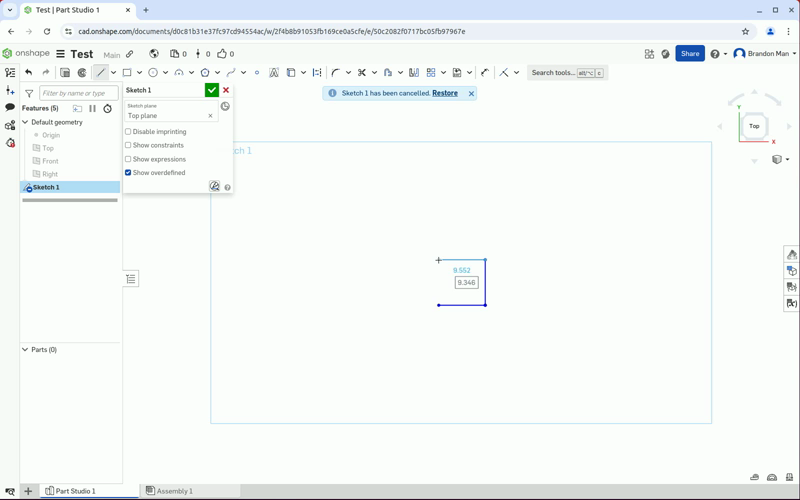
click(438, 259)
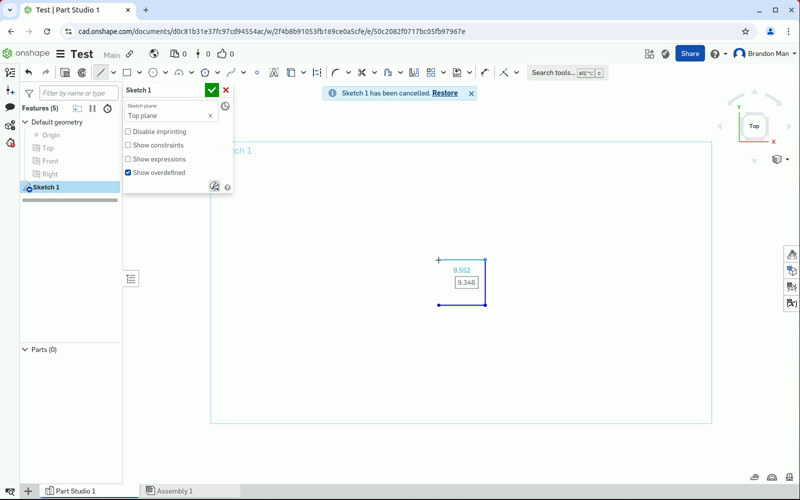
key_up(shift)
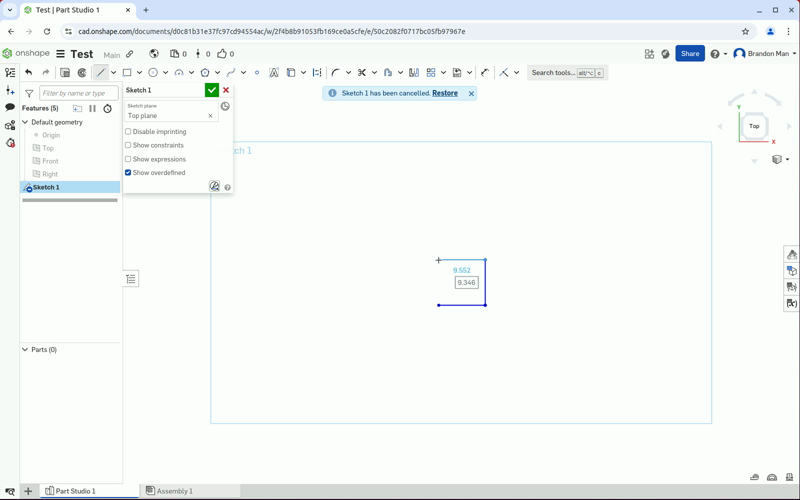
mouse_move(468, 259)
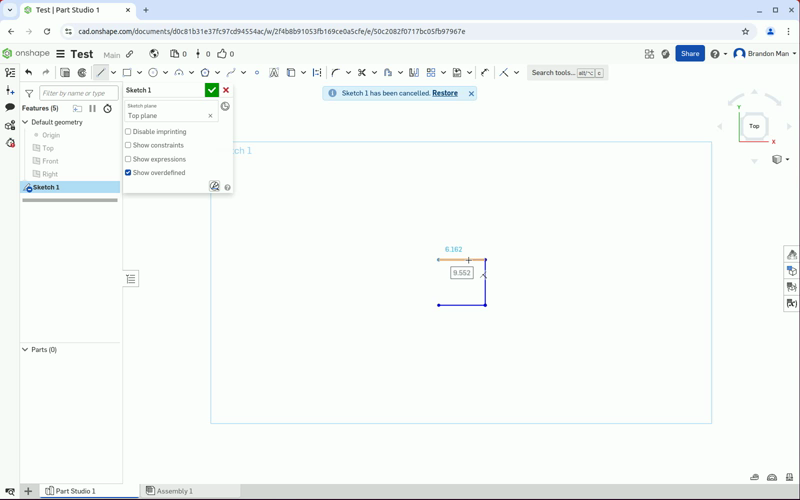
key_down(shift)
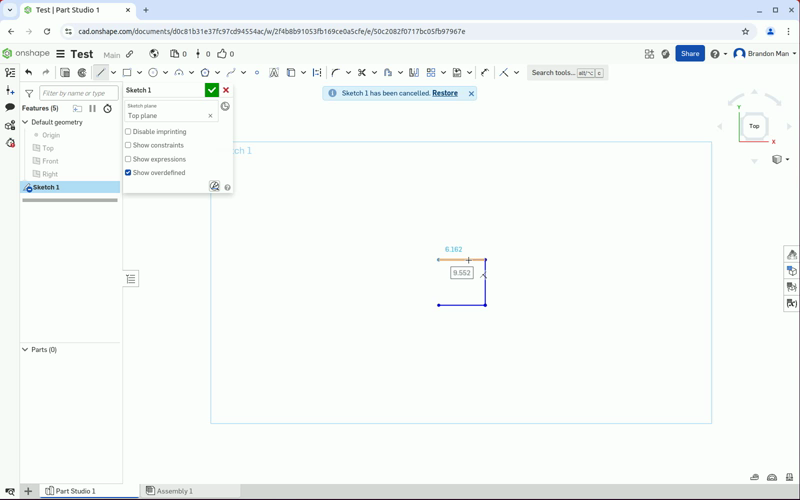
mouse_move(438, 305)
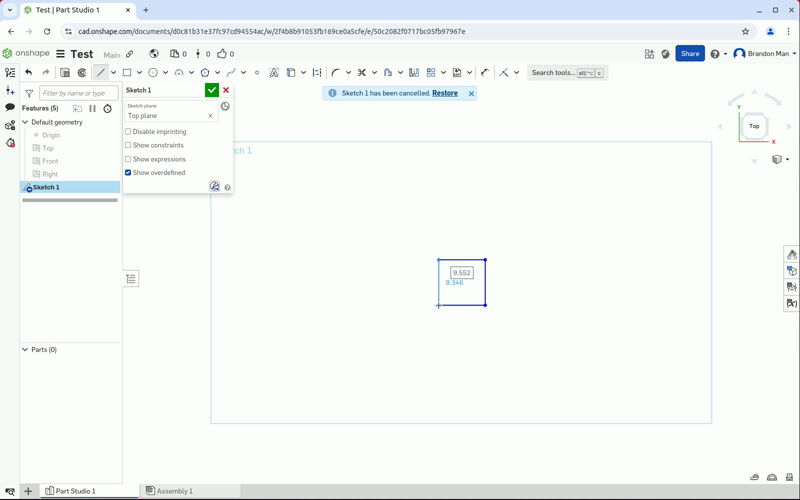
key_up(shift)
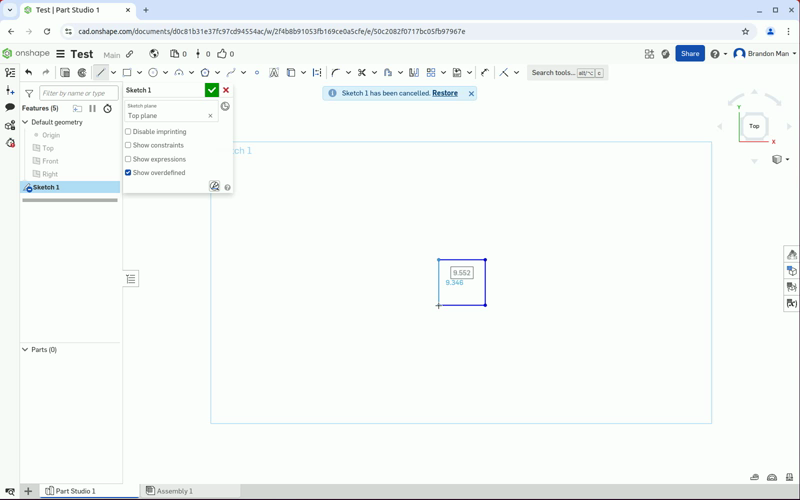
click(438, 305)
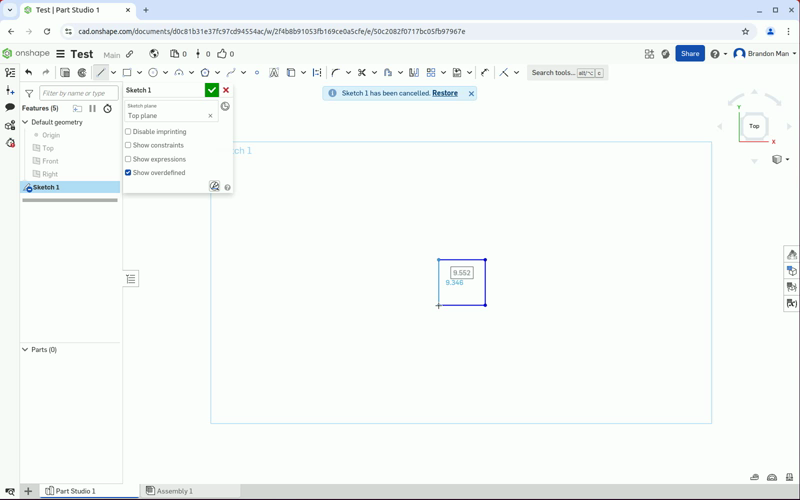
key(esc)
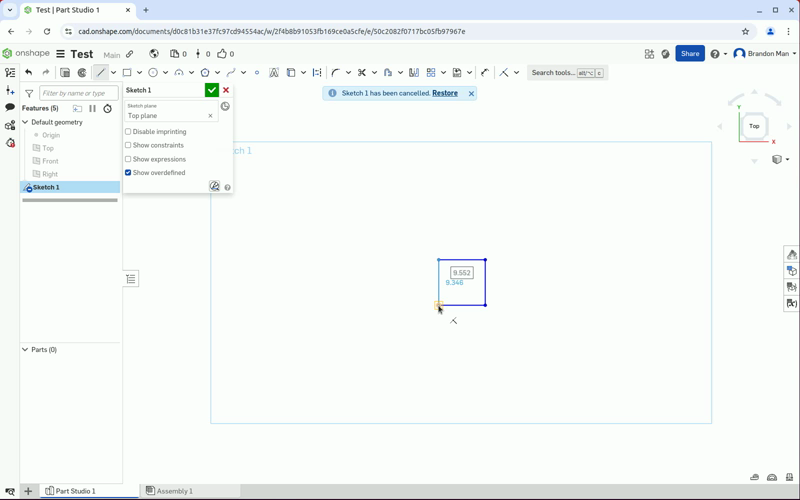
mouse_move(462, 296)
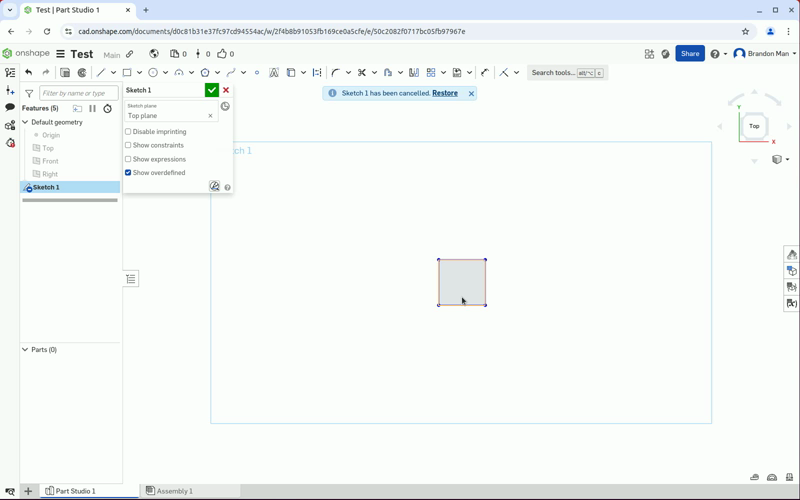
click(462, 296)
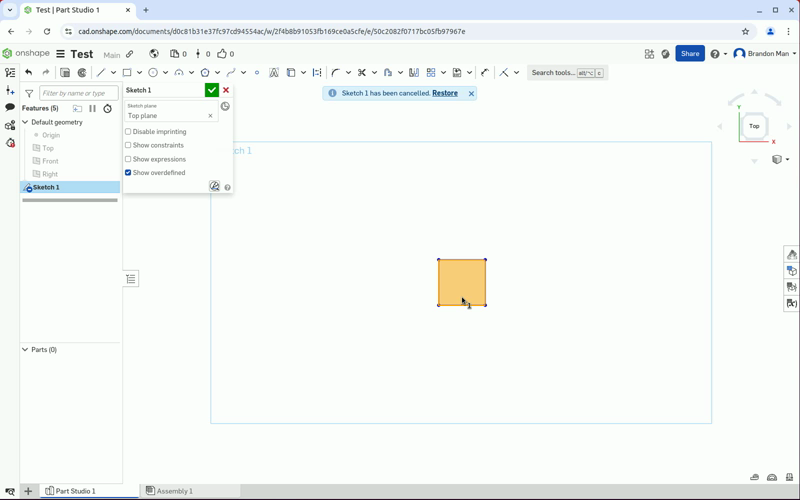
mouse_move(73, 352)
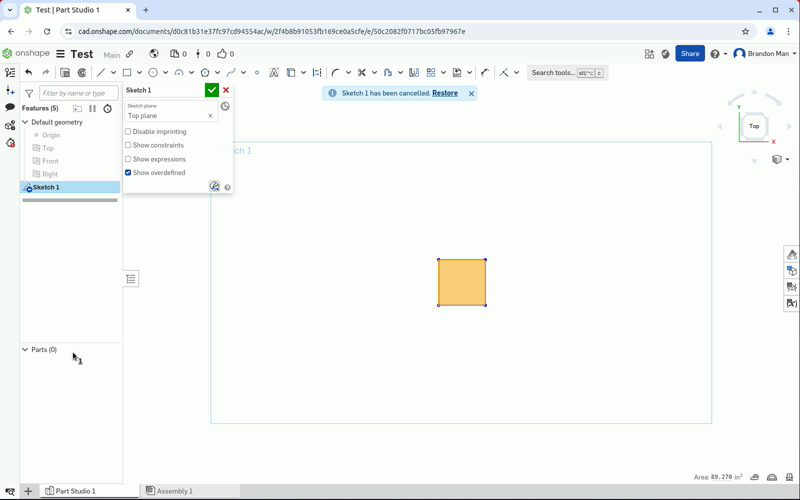
key(shift+y)
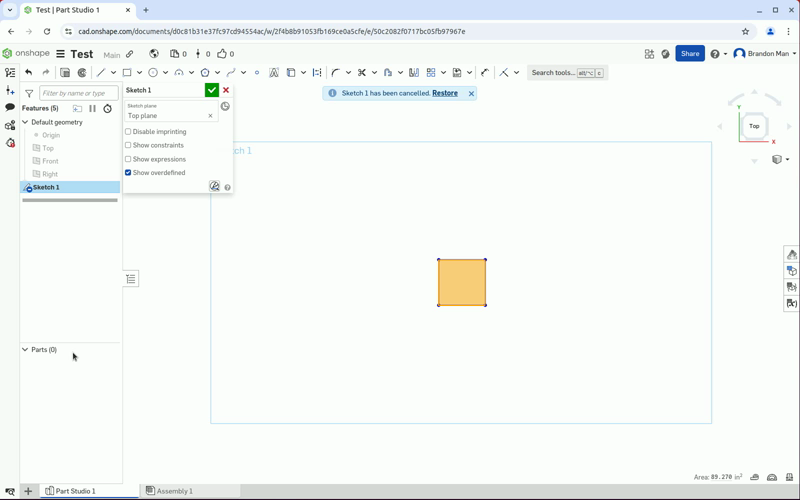
key(shift+e)
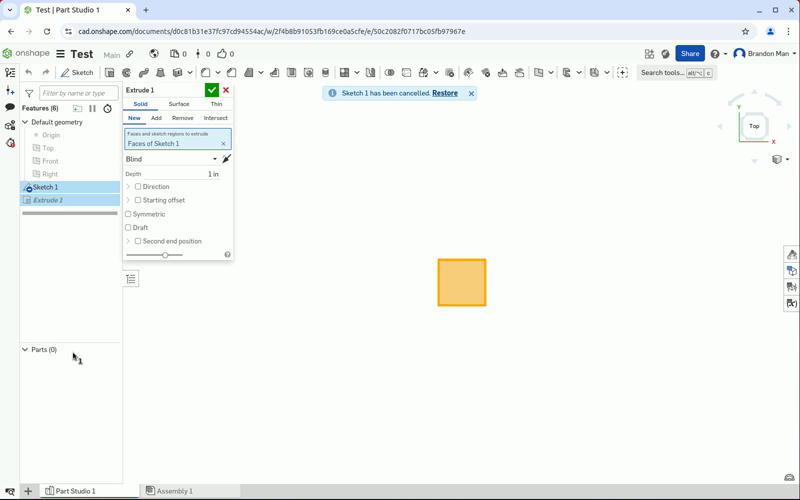
mouse_move(143, 106)
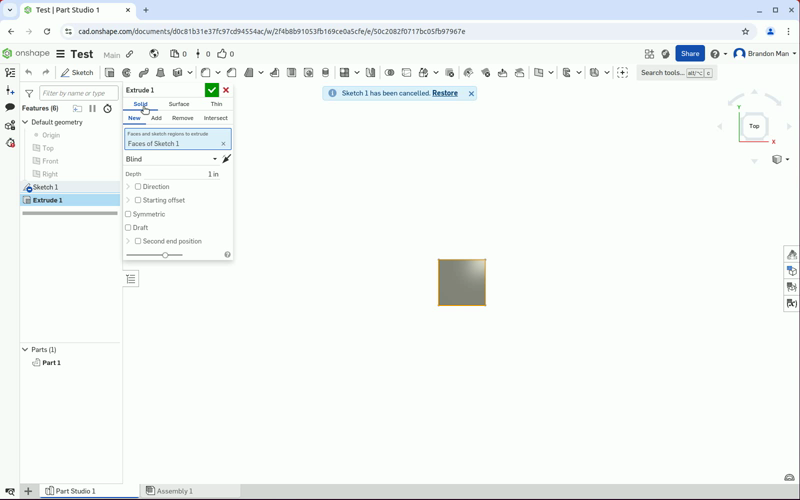
click(143, 106)
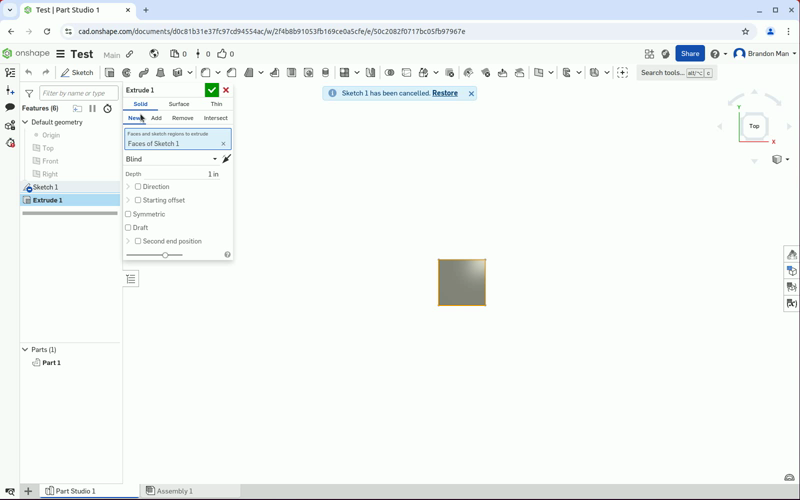
mouse_move(137, 120)
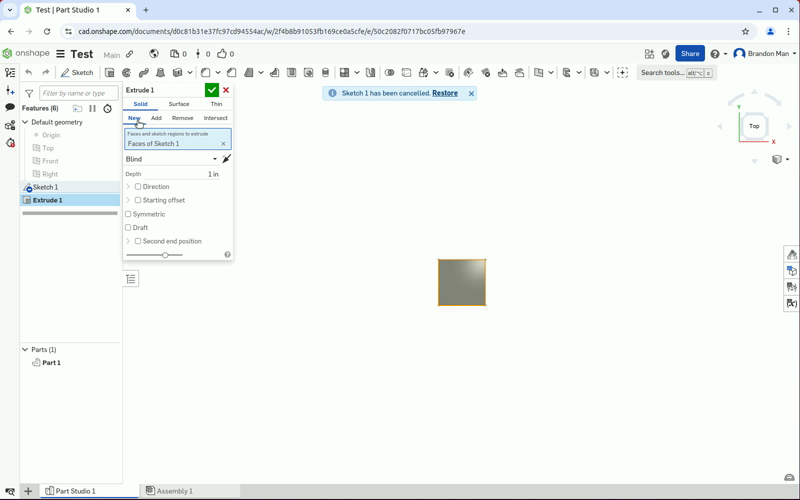
click(137, 120)
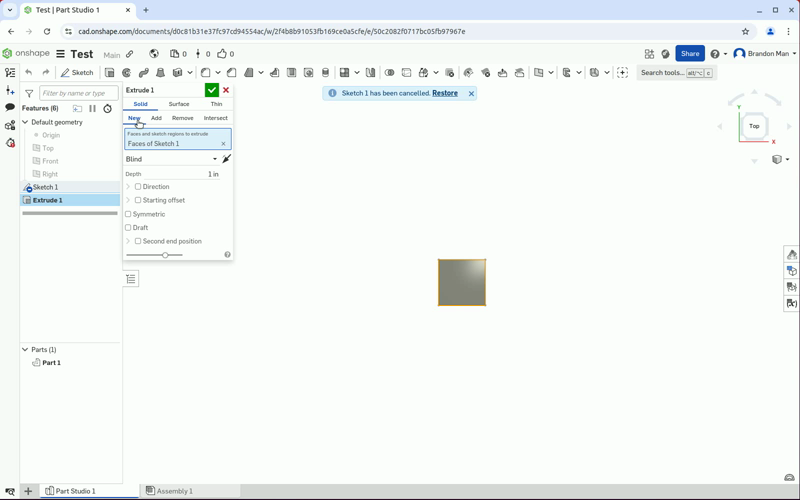
key(tab, 4)
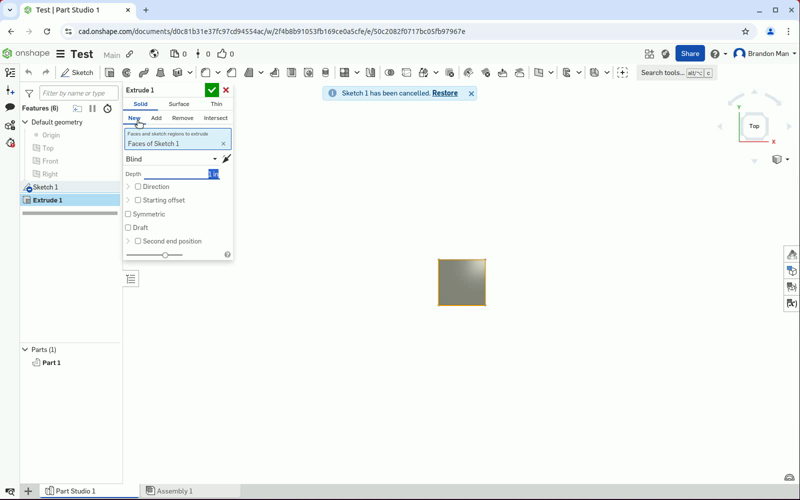
text(13.48)
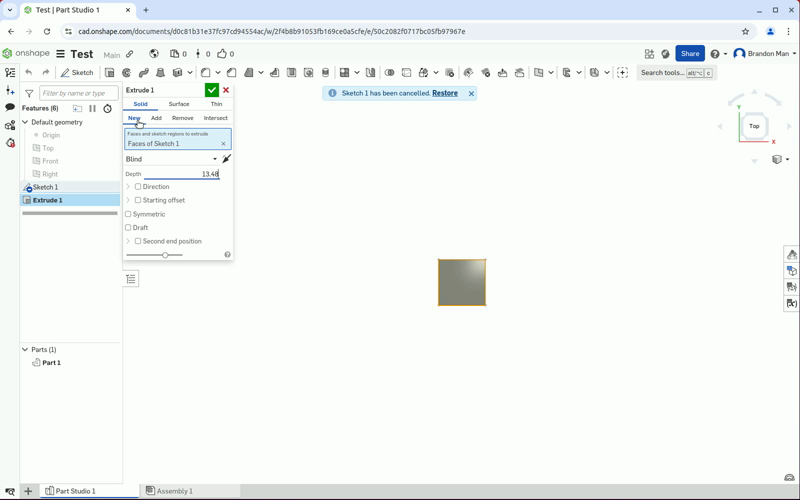
key(enter)
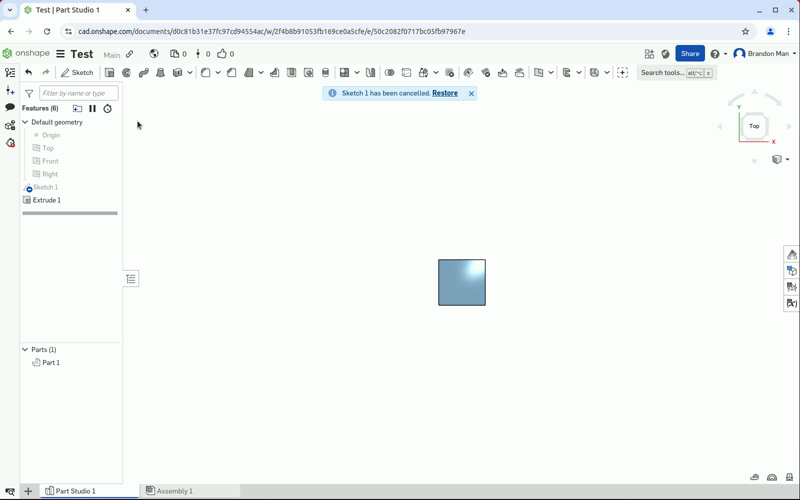
key(shift+h)
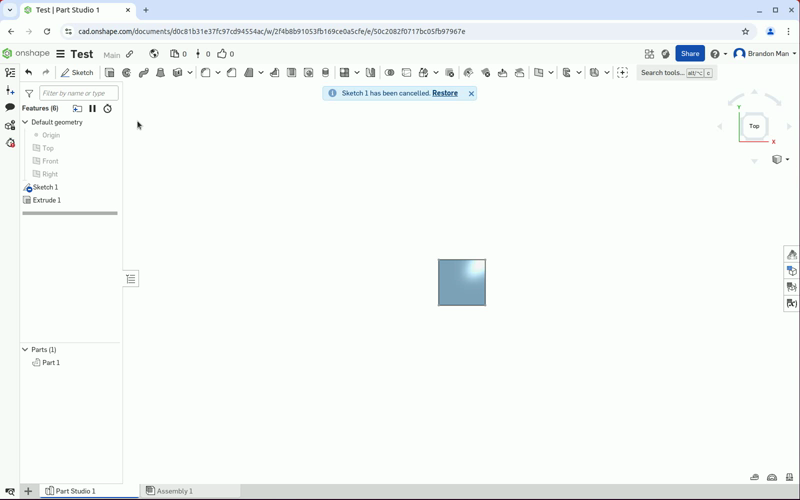
key(shift+h)
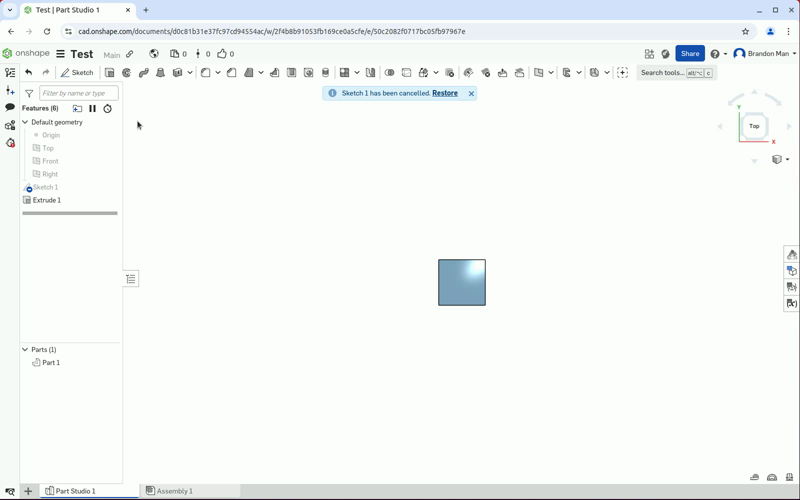
mouse_move(73, 189)
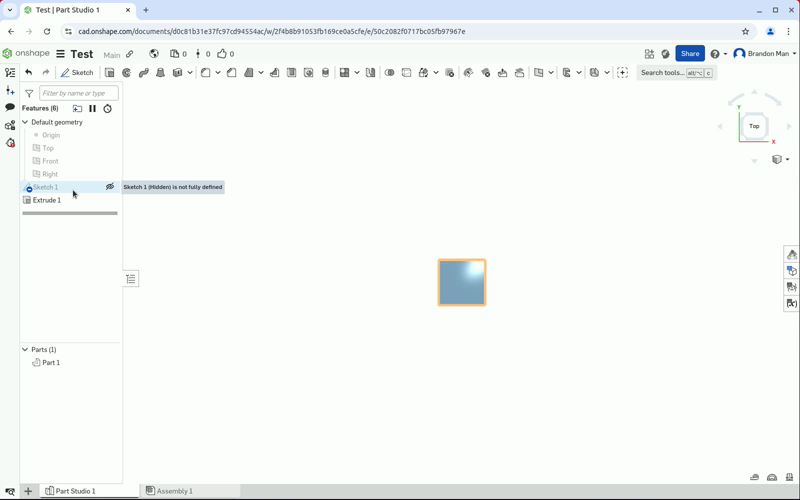
click(73, 189)
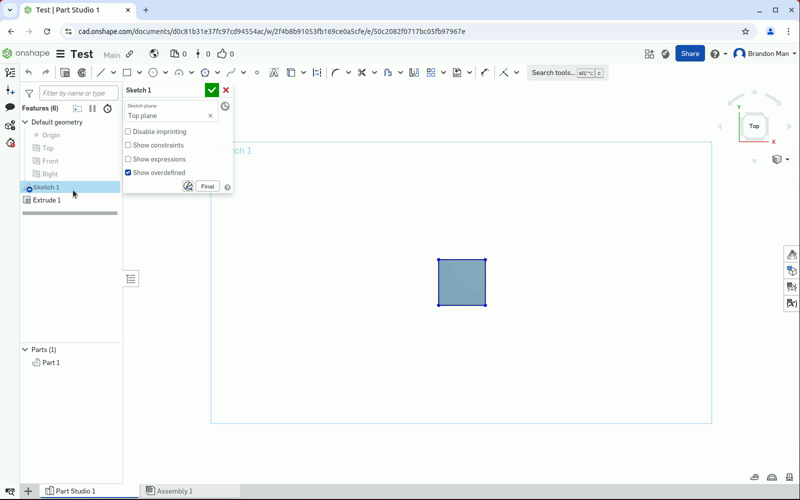
mouse_move(229, 92)
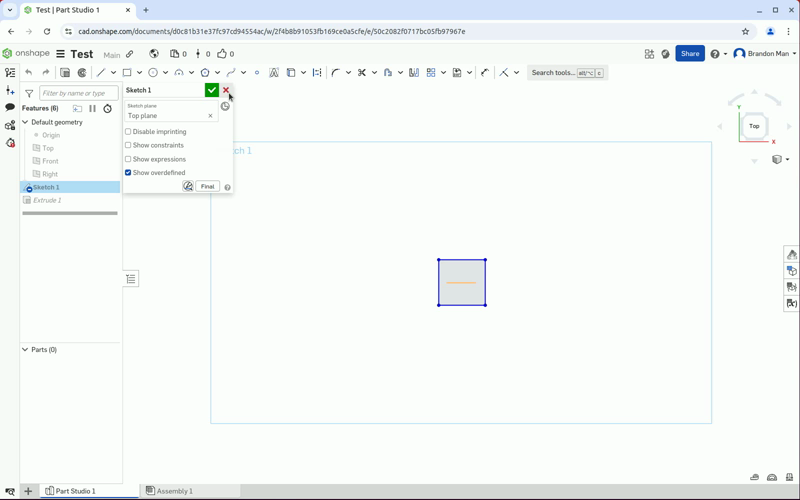
click(229, 92)
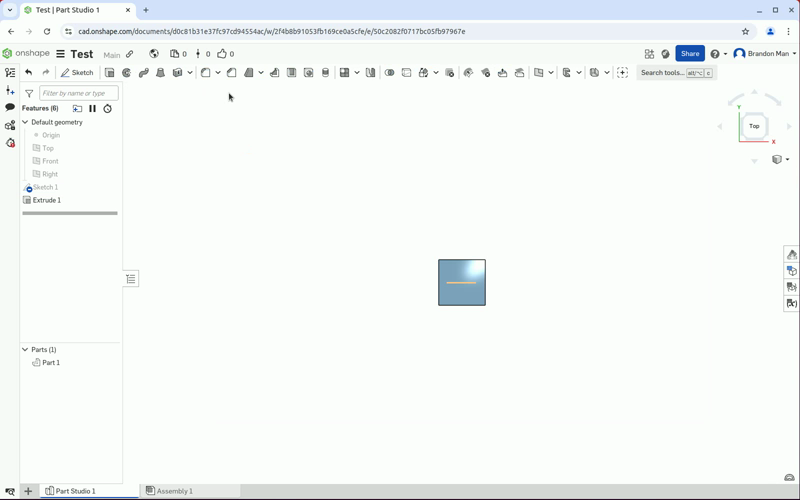
mouse_move(541, 75)
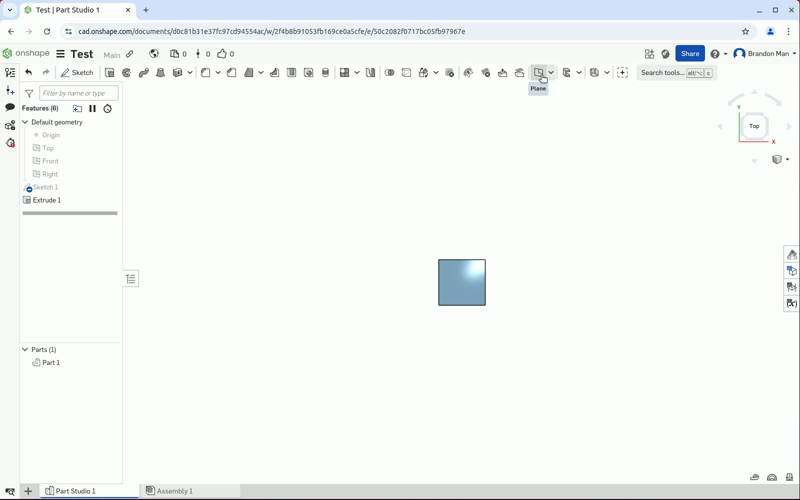
click(541, 75)
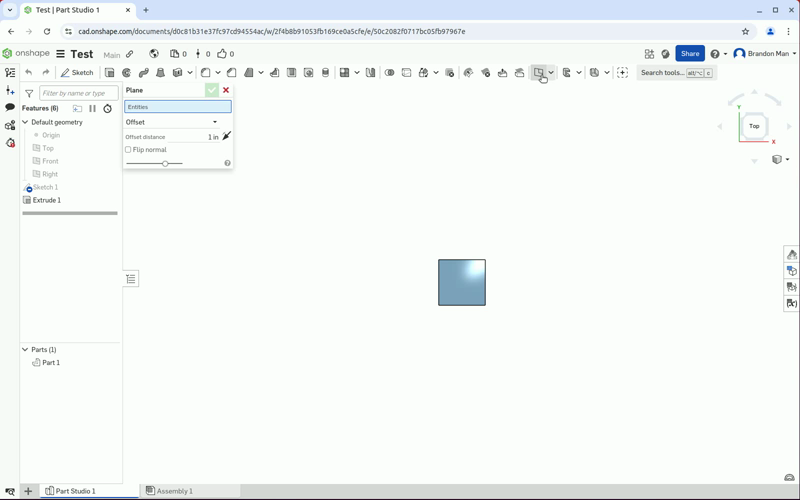
mouse_move(73, 150)
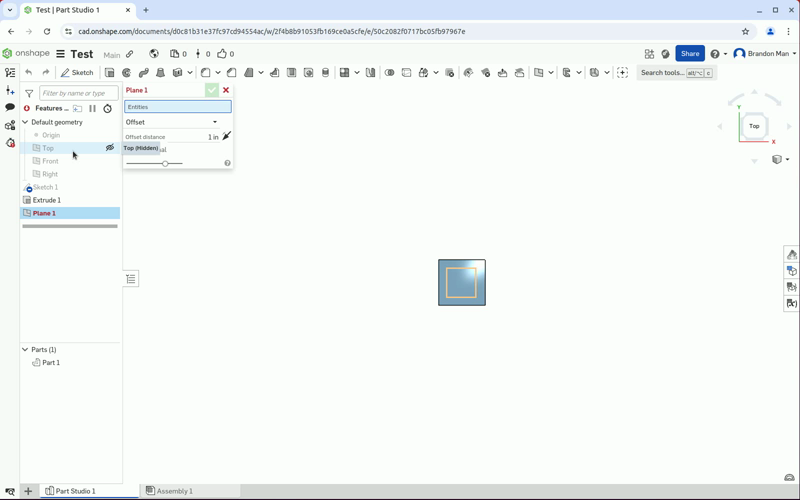
click(73, 150)
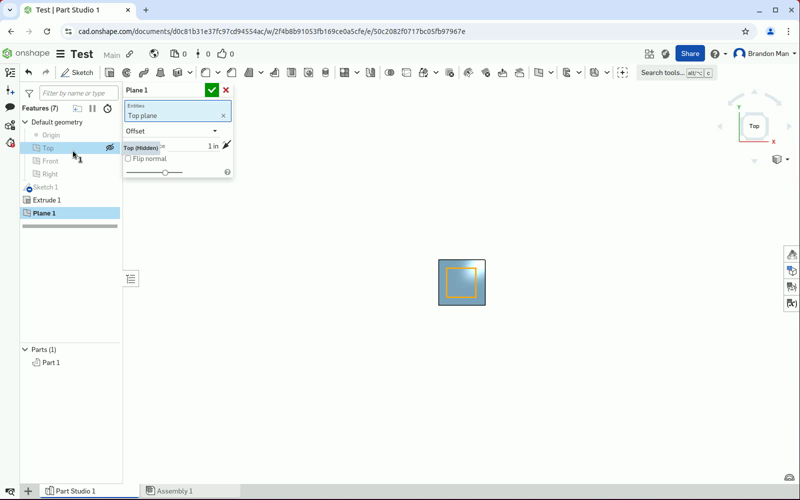
key(tab, 2)
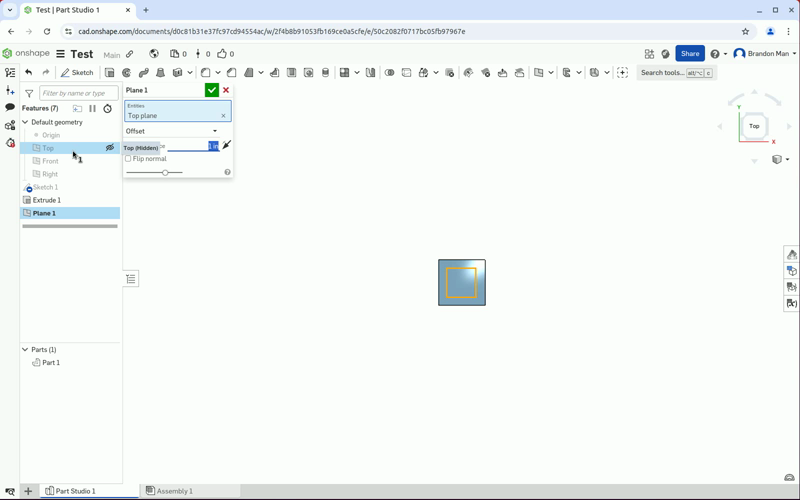
text(13.495)
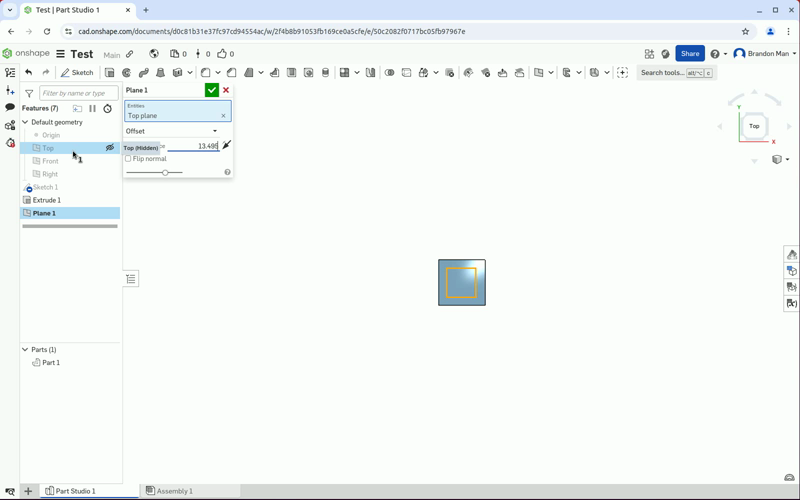
key(enter, 2)
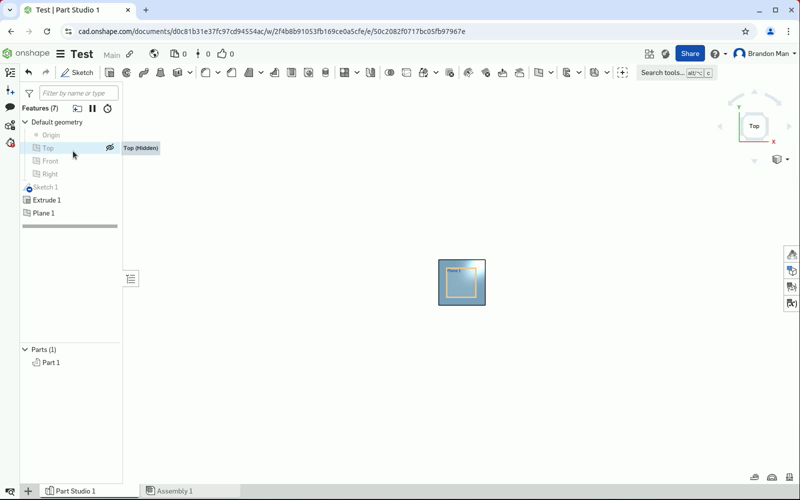
key(shift+s)
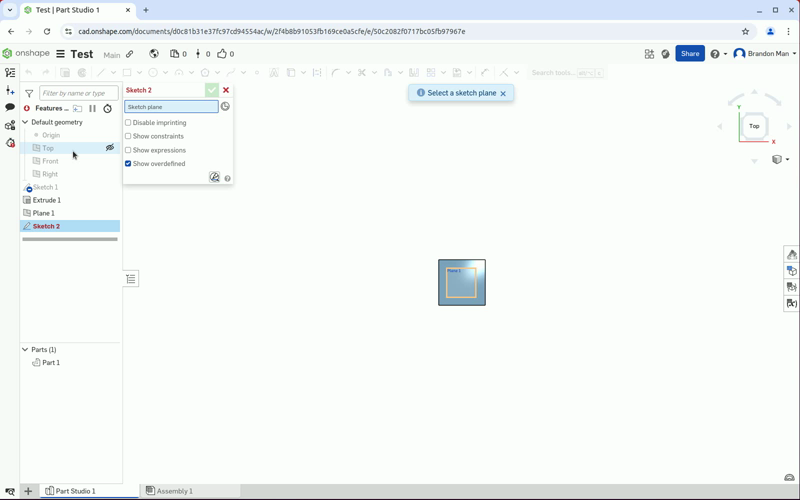
mouse_move(73, 215)
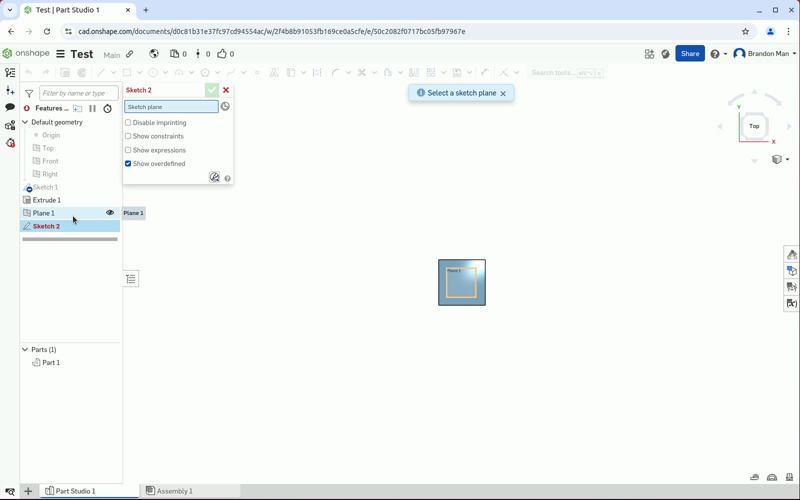
click(73, 215)
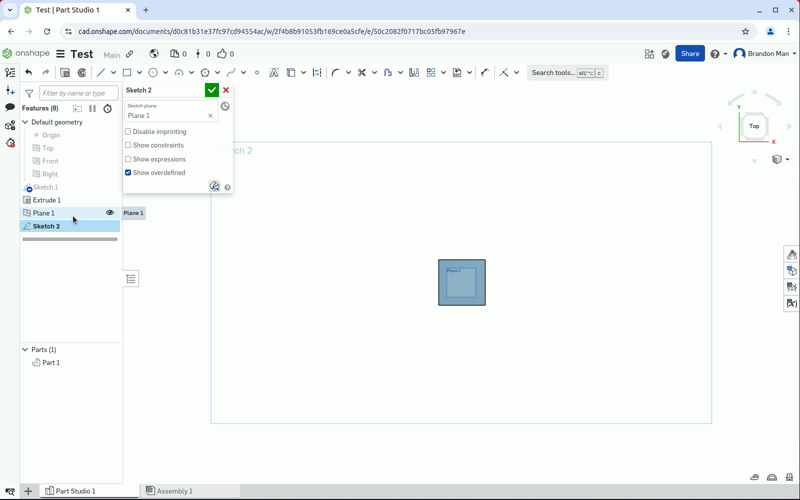
mouse_move(73, 352)
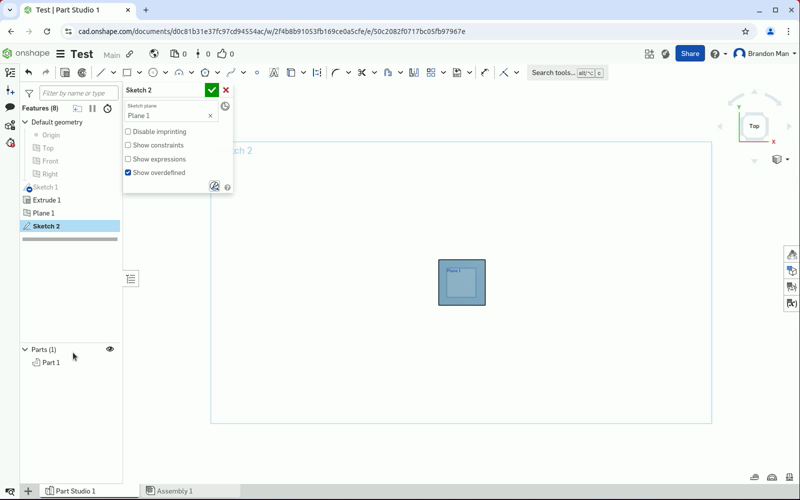
key(y)
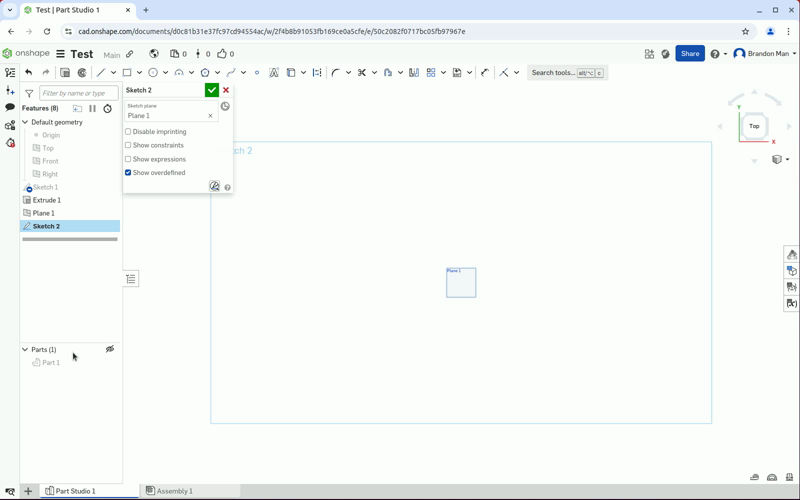
key(l)
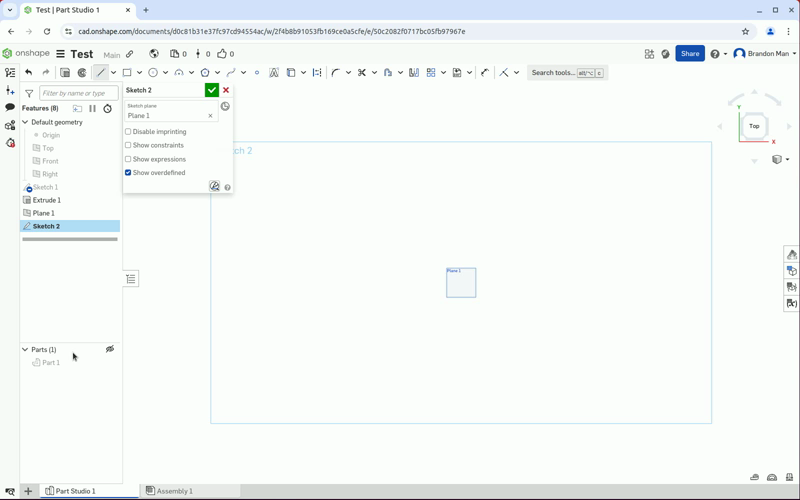
key_down(shift)
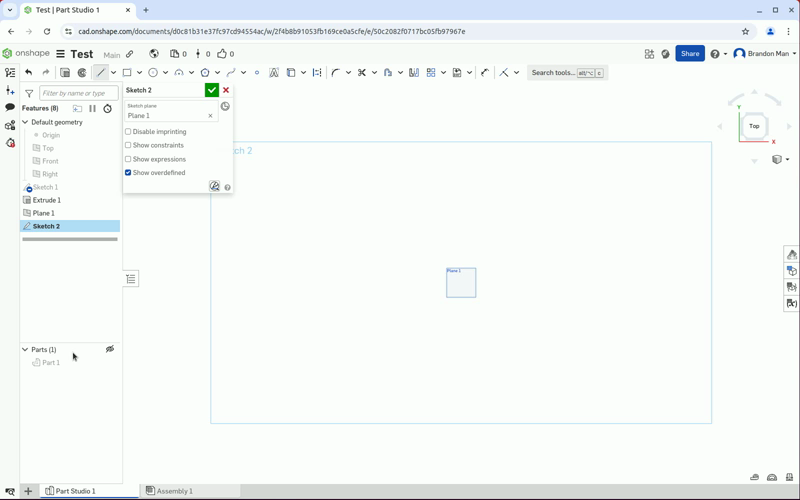
mouse_move(444, 298)
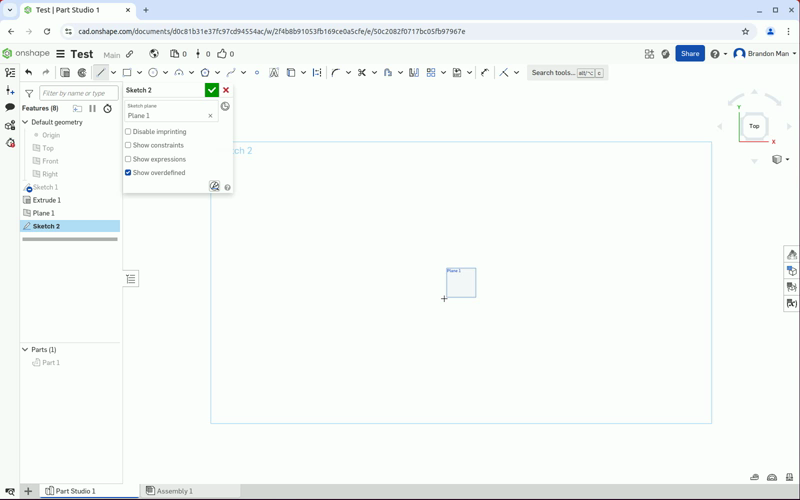
click(444, 298)
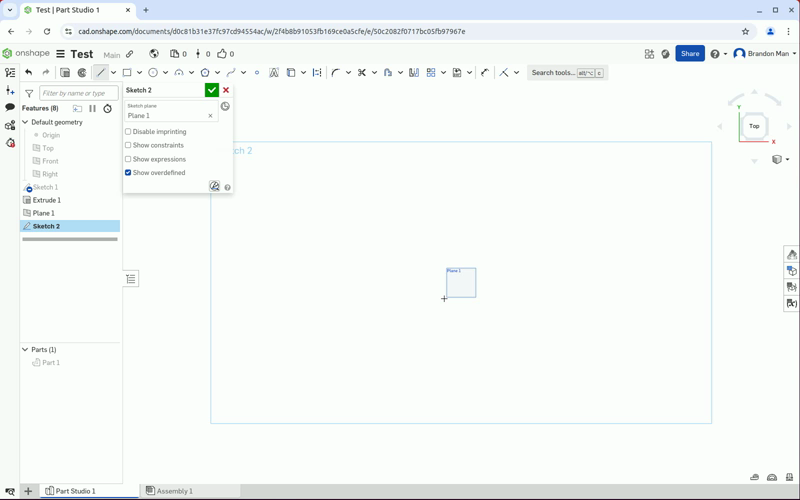
key_up(shift)
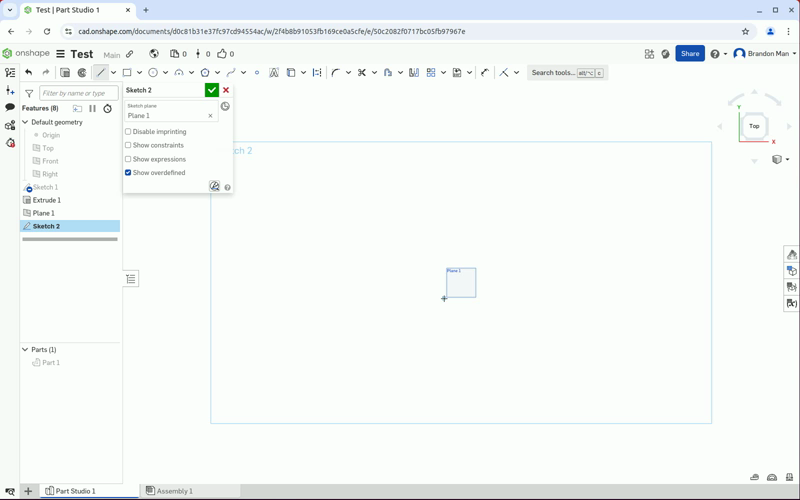
key_down(shift)
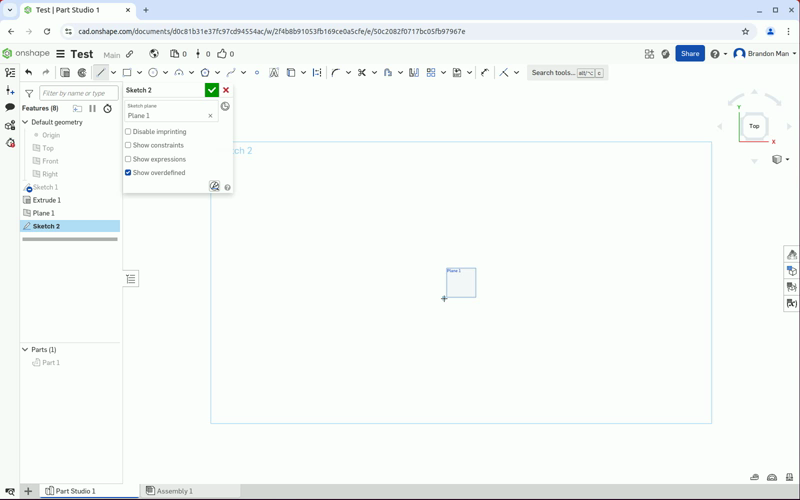
mouse_move(474, 298)
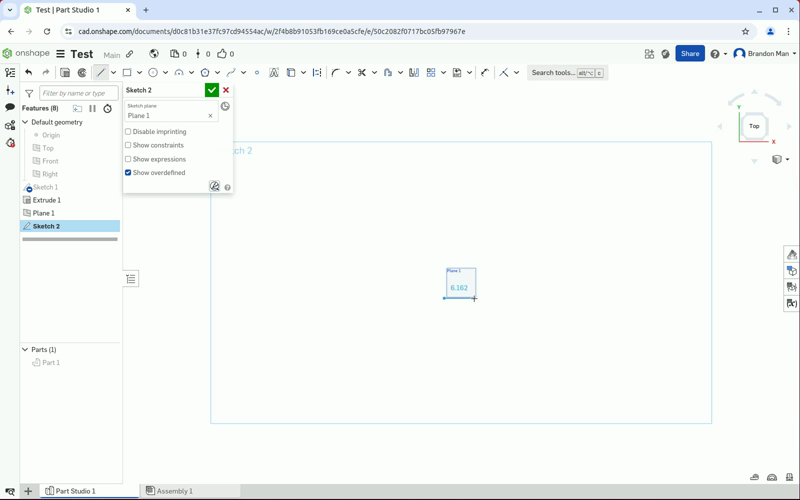
mouse_move(477, 298)
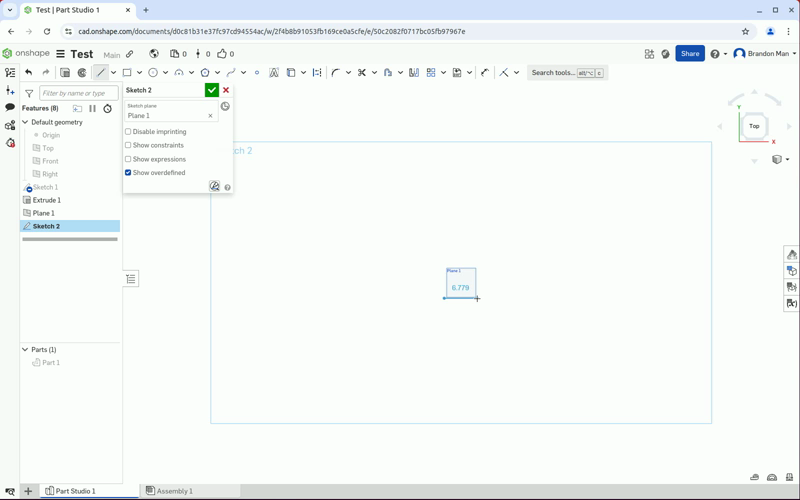
click(477, 298)
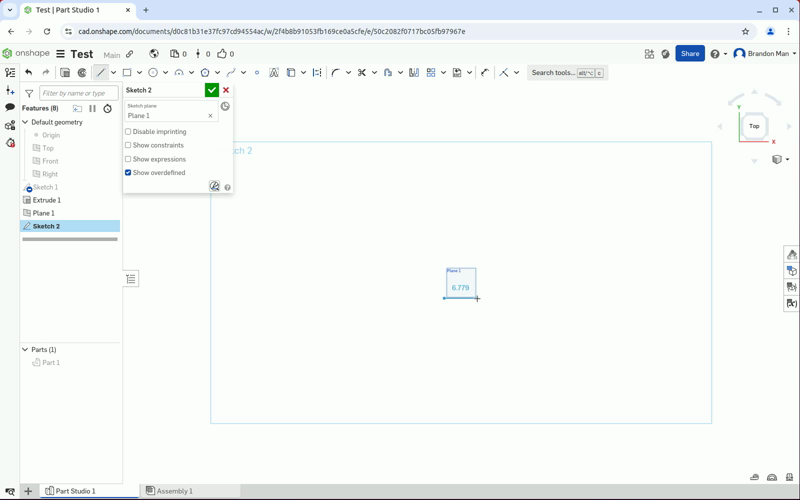
key_up(shift)
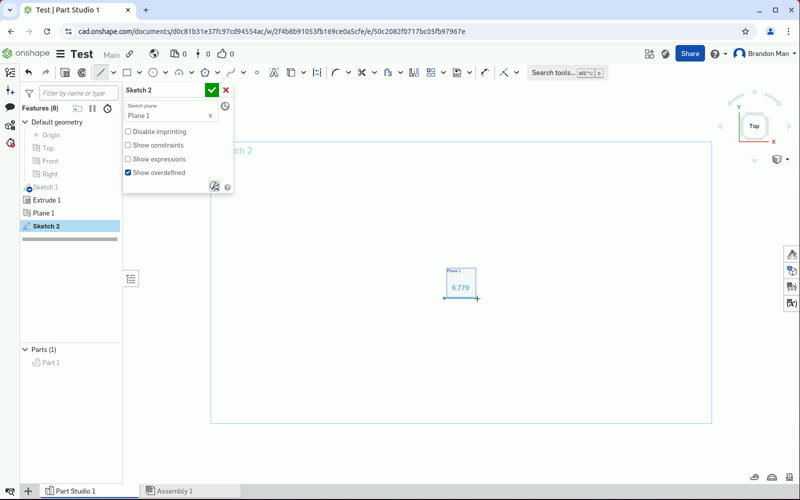
key_down(shift)
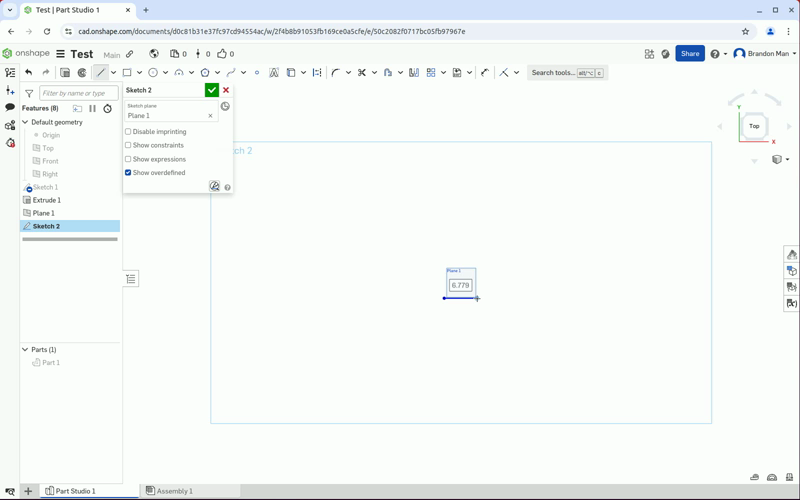
mouse_move(507, 298)
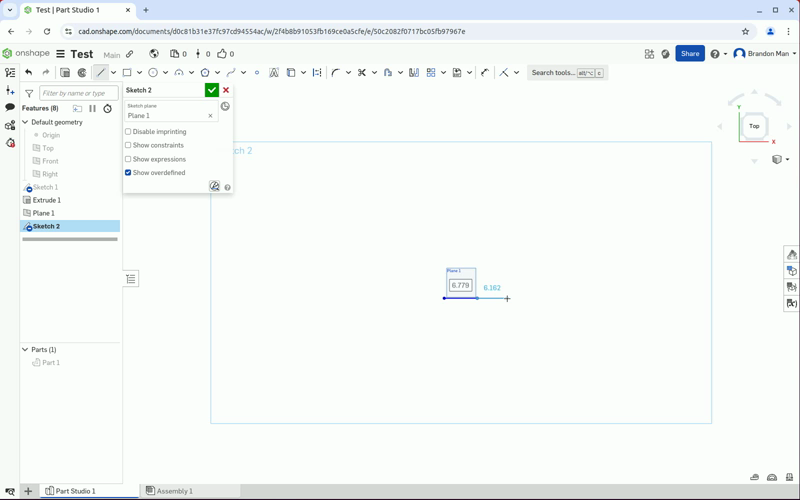
mouse_move(477, 265)
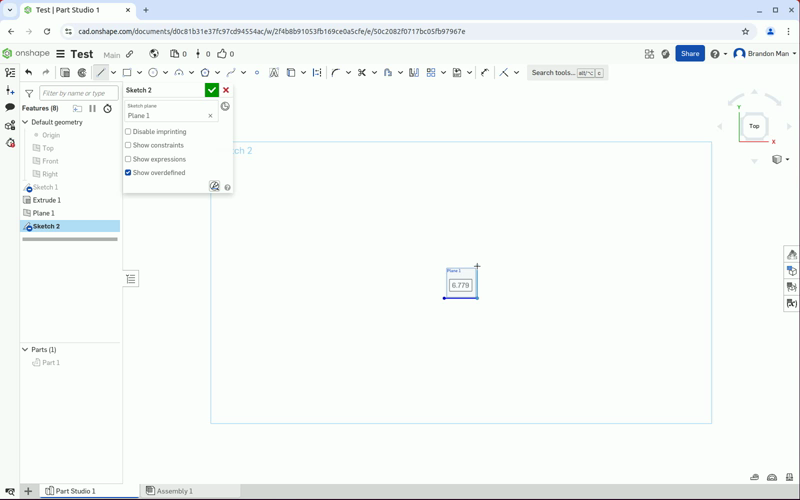
click(477, 265)
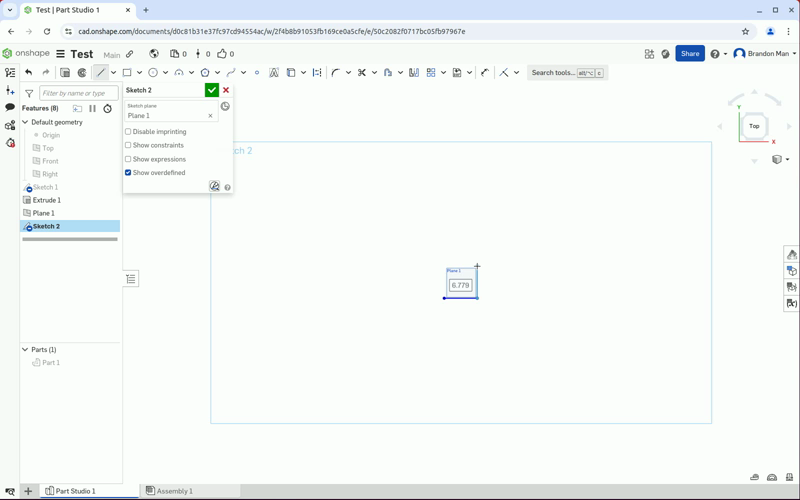
key_up(shift)
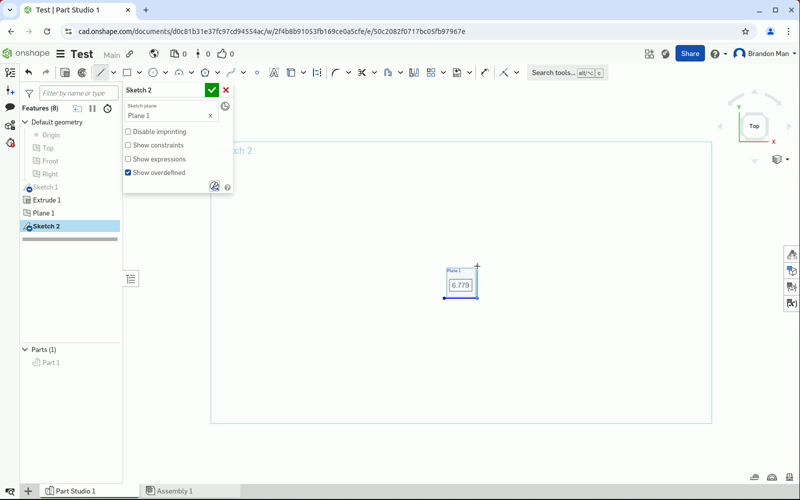
key_down(shift)
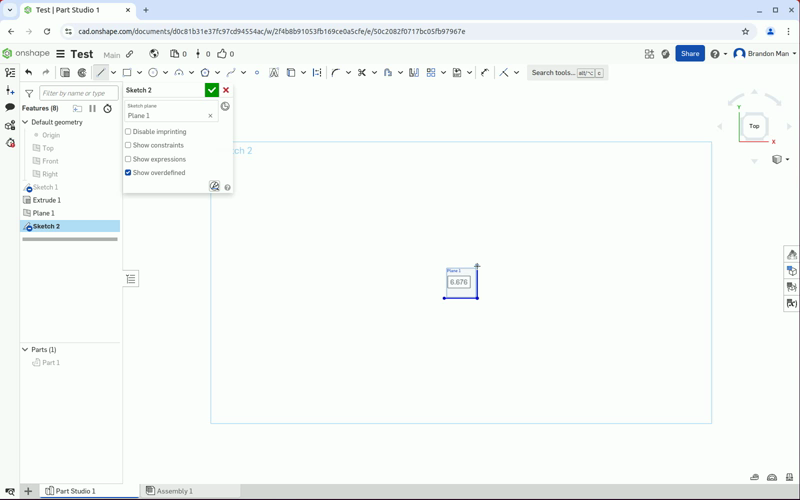
mouse_move(507, 265)
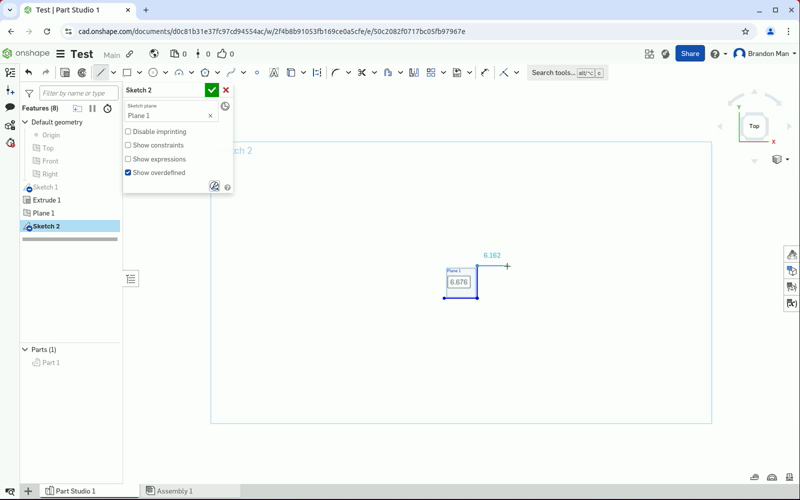
mouse_move(444, 265)
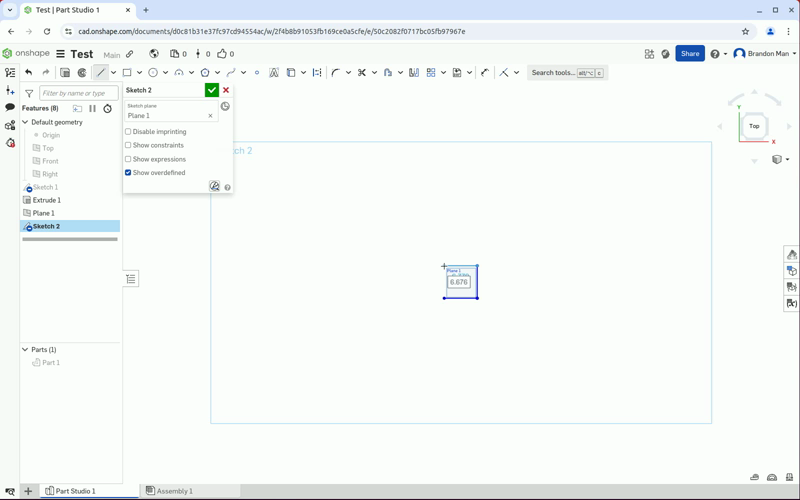
click(444, 265)
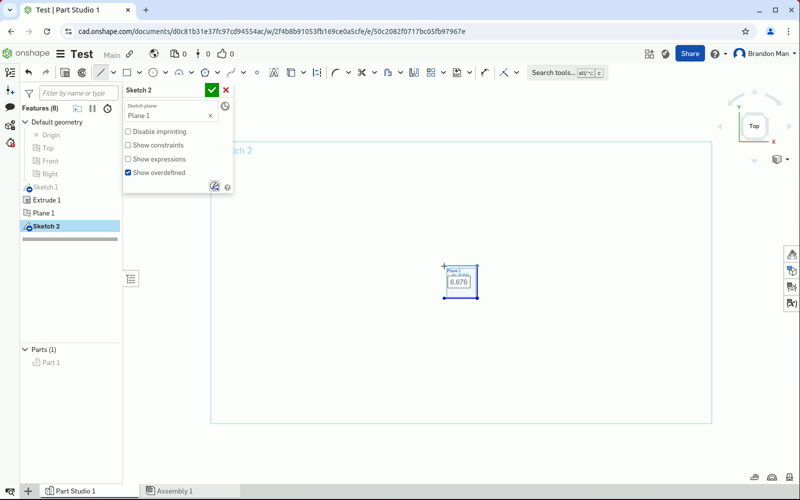
key_up(shift)
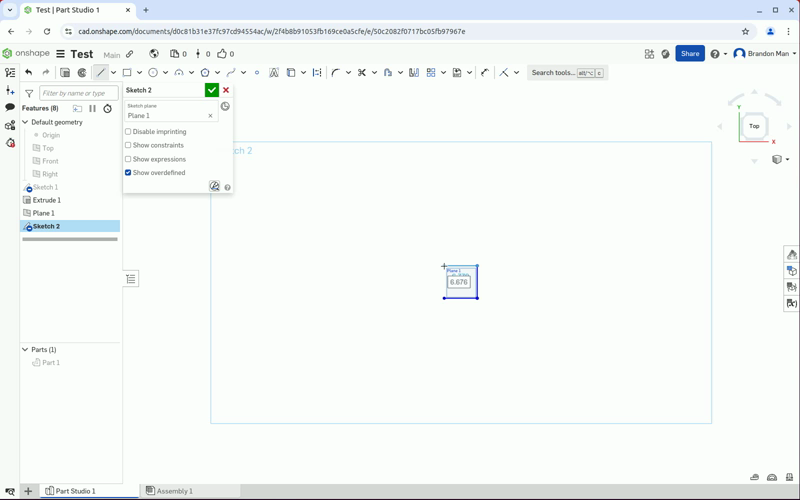
mouse_move(474, 265)
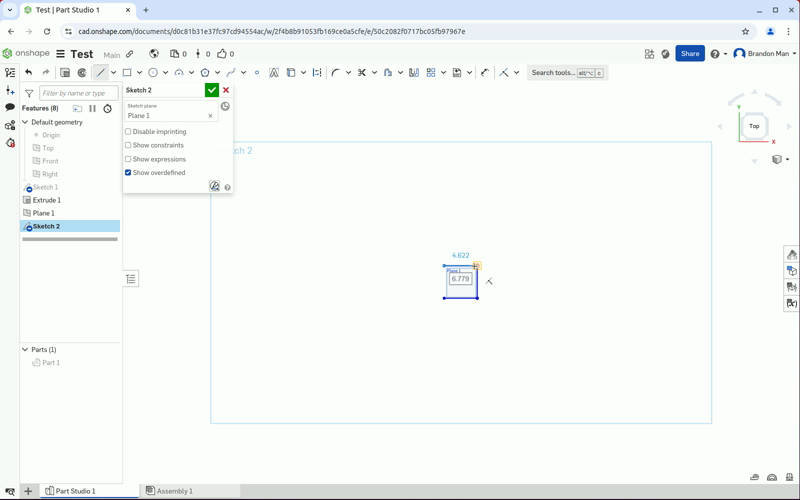
key_down(shift)
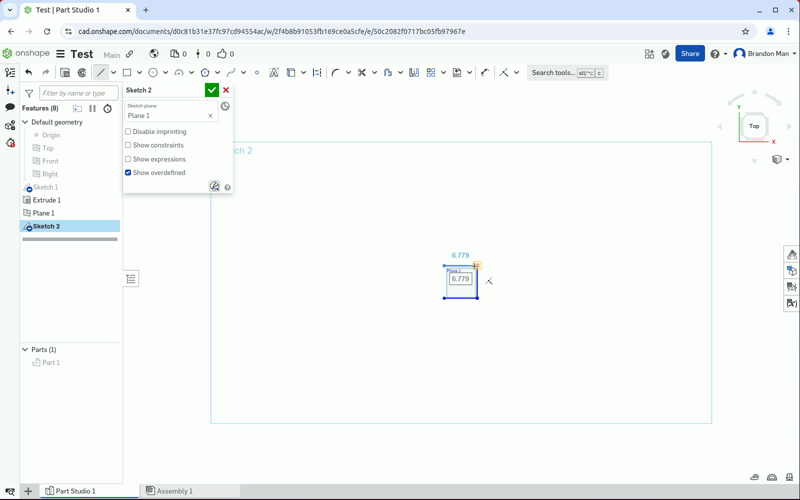
mouse_move(444, 298)
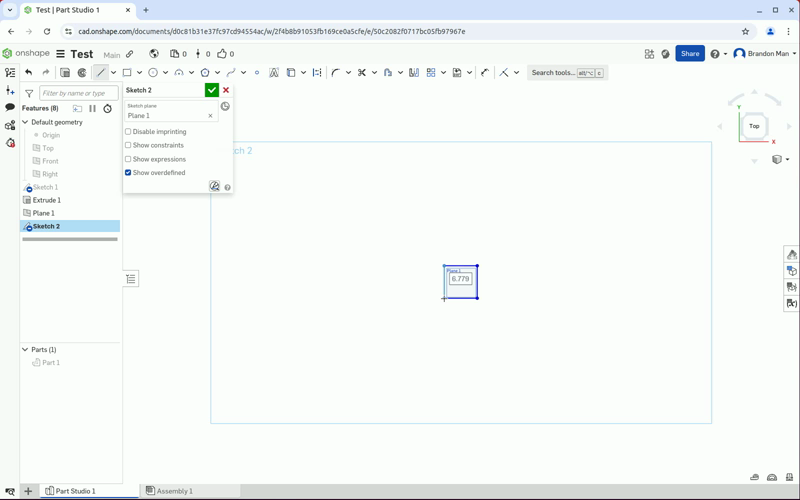
key_up(shift)
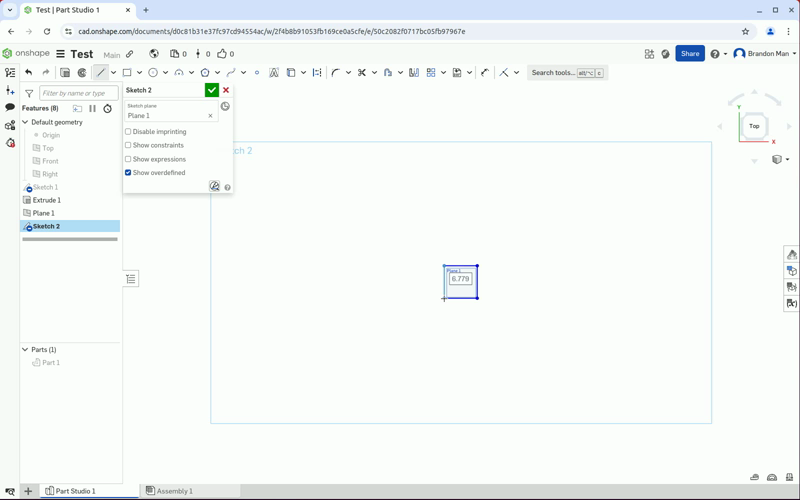
click(444, 298)
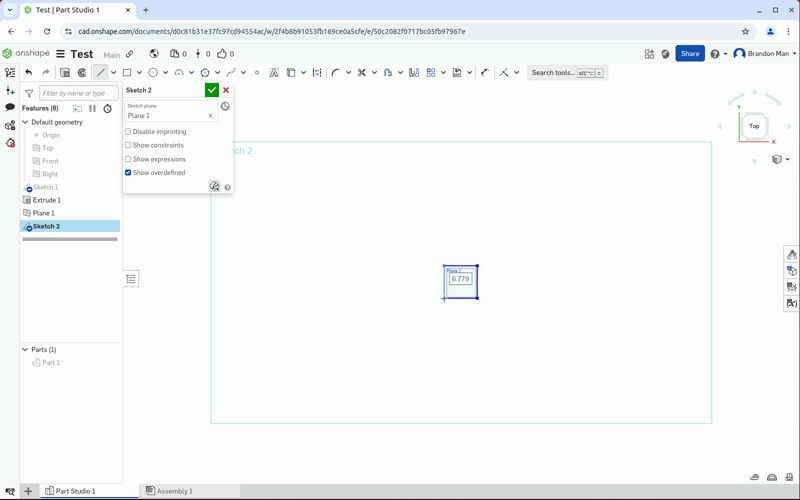
key(esc)
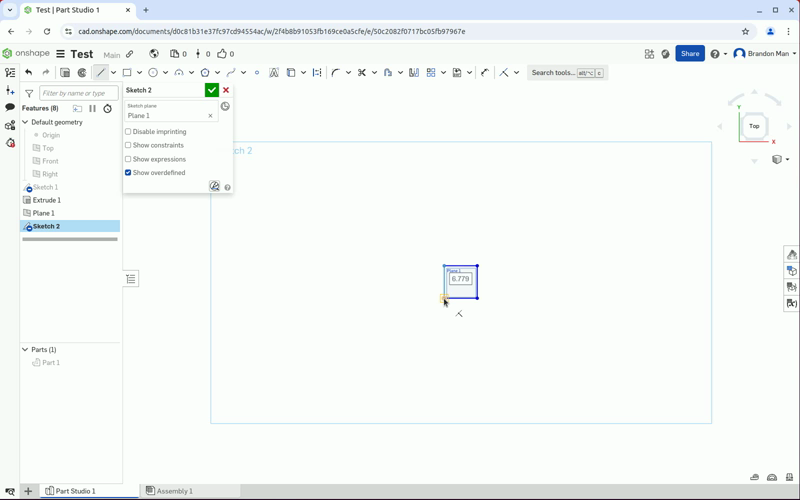
mouse_move(471, 273)
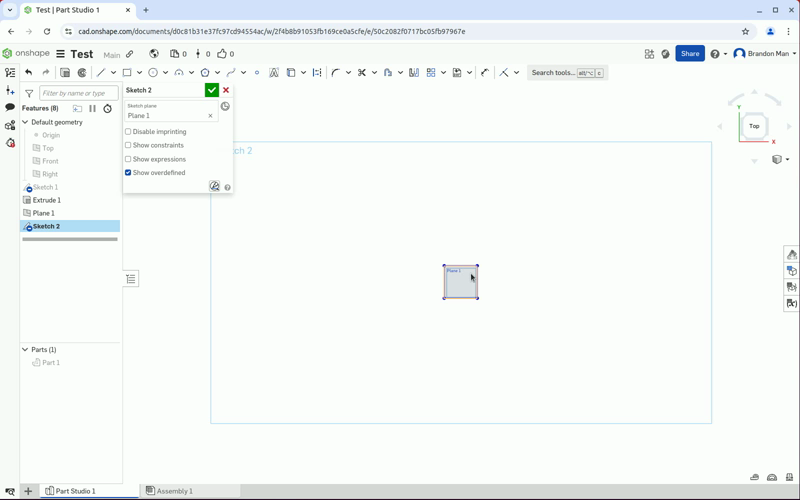
scroll(6)
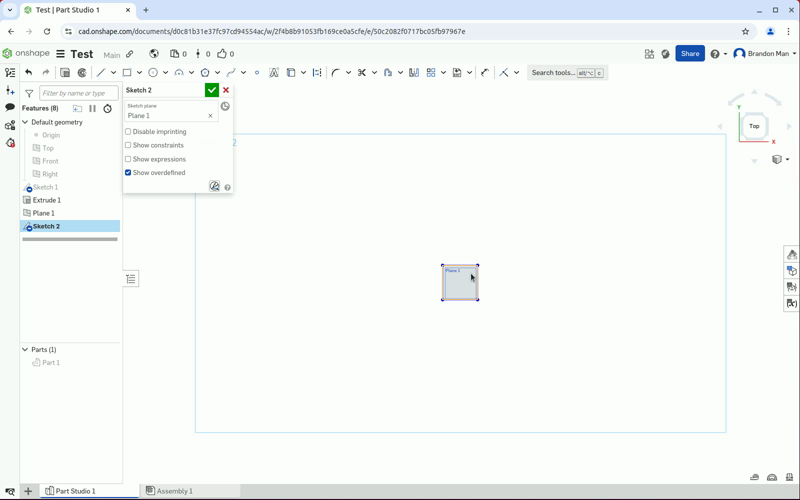
scroll(6)
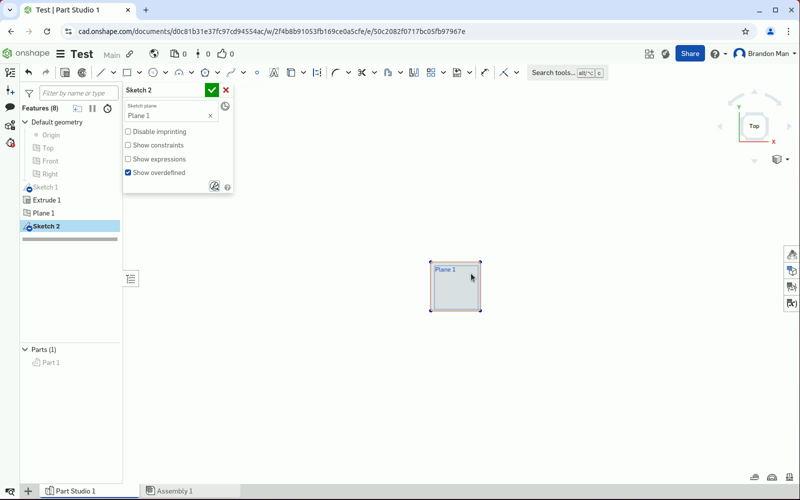
scroll(6)
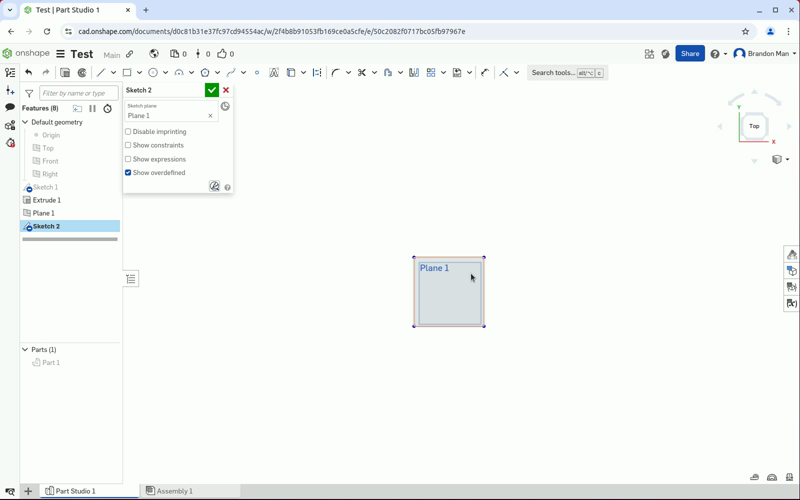
scroll(6)
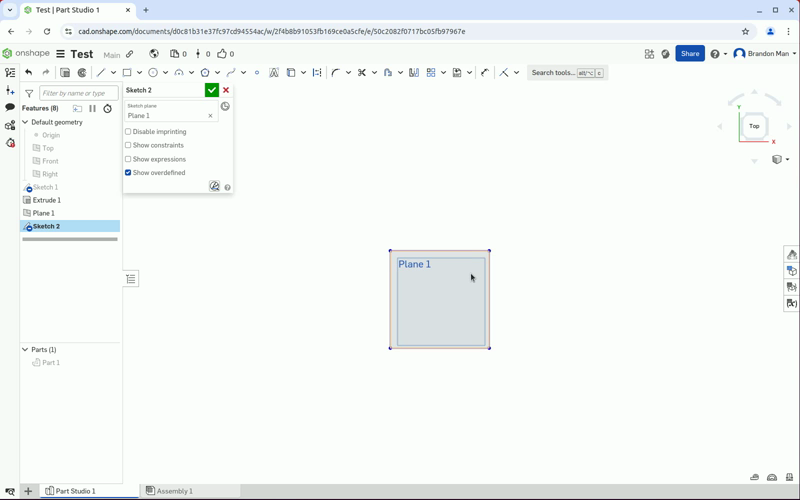
scroll(6)
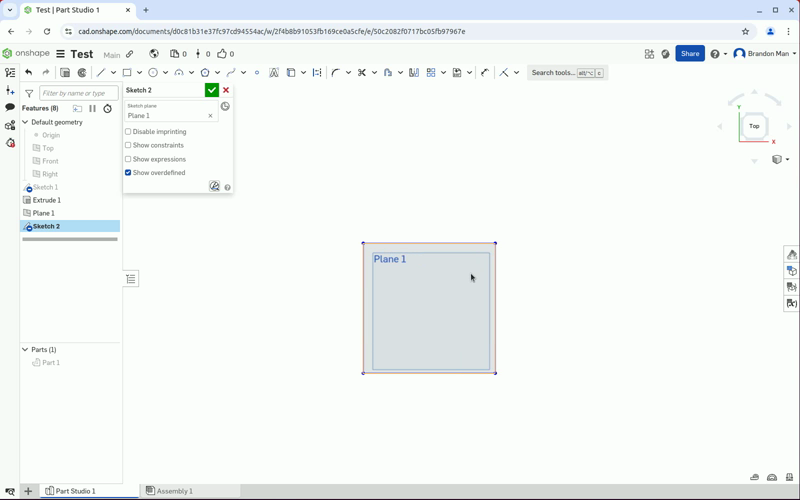
scroll(6)
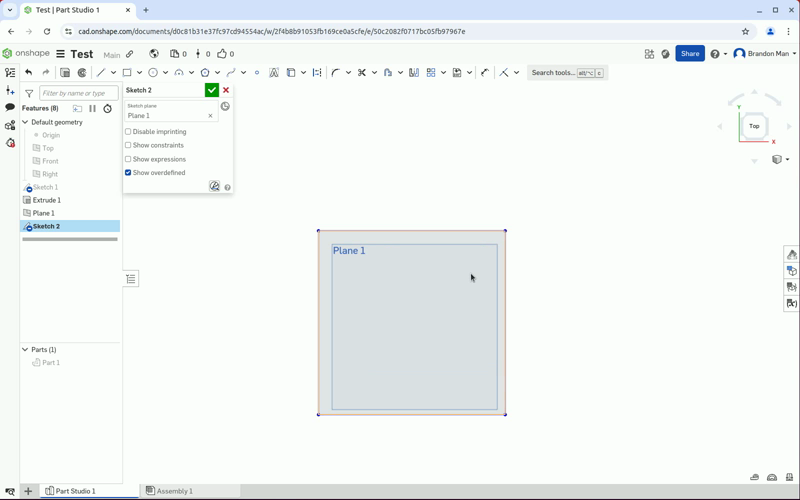
scroll(6)
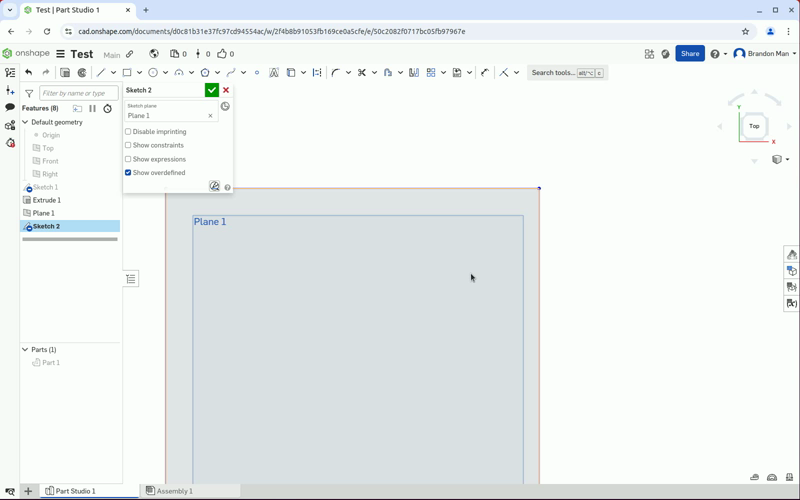
click(471, 273)
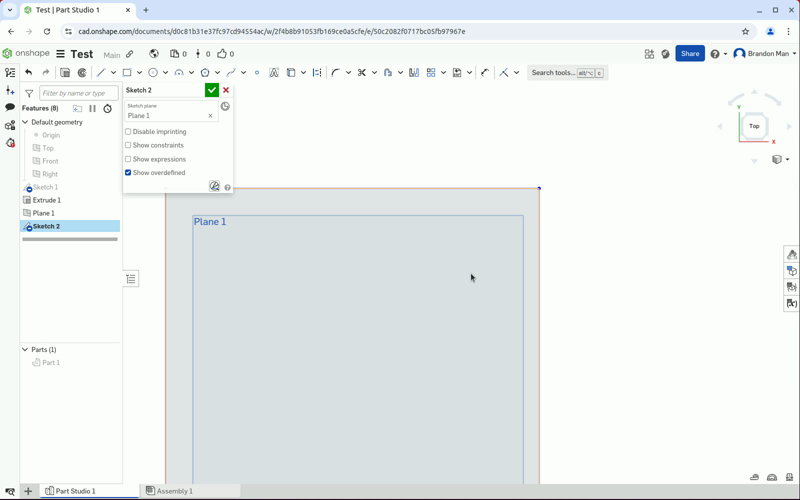
scroll(-6)
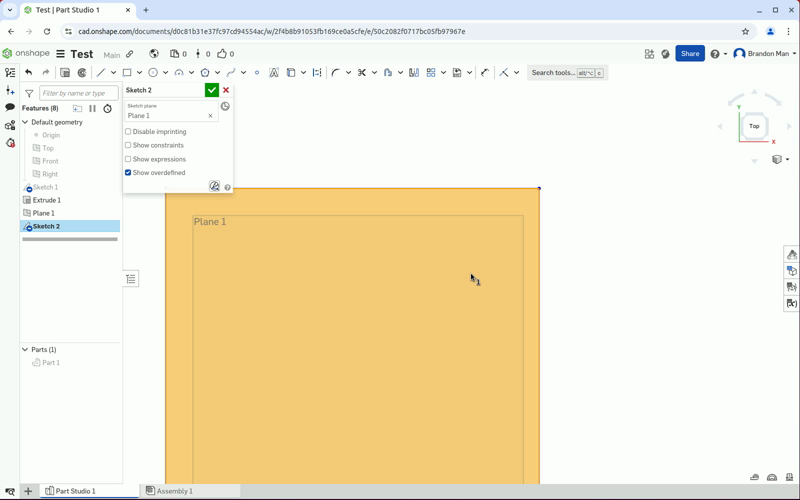
scroll(-6)
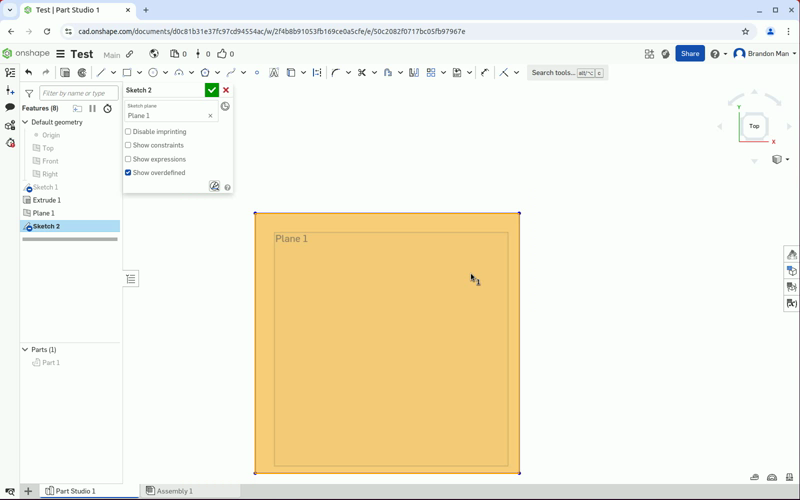
scroll(-6)
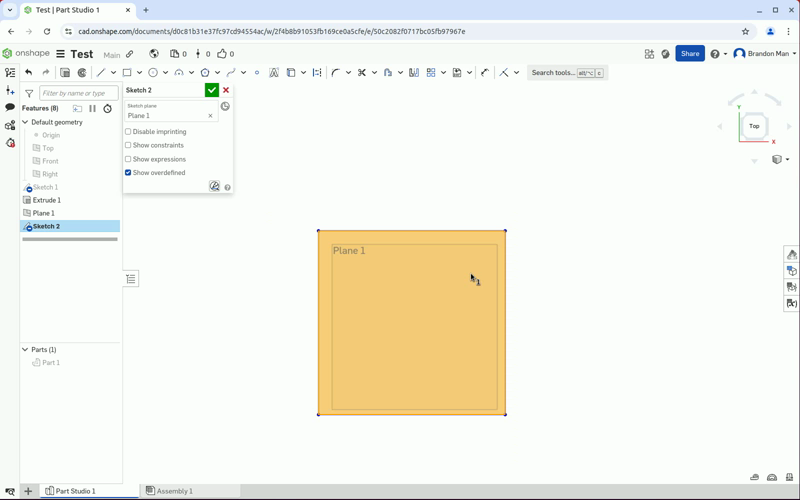
scroll(-6)
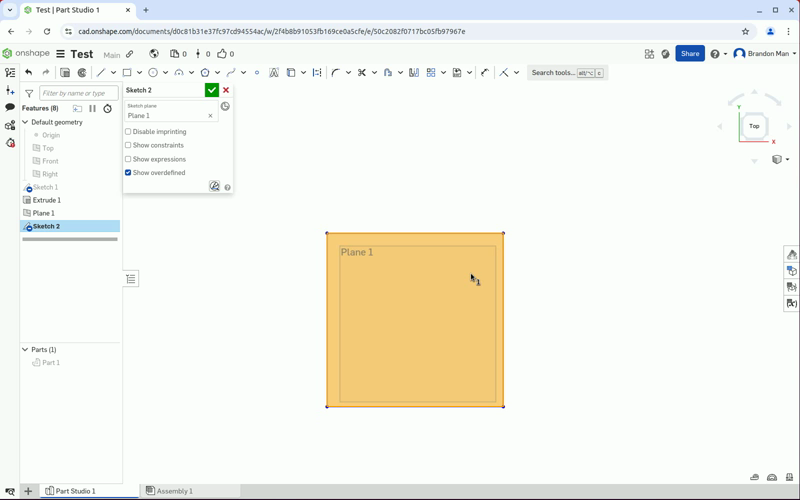
scroll(-6)
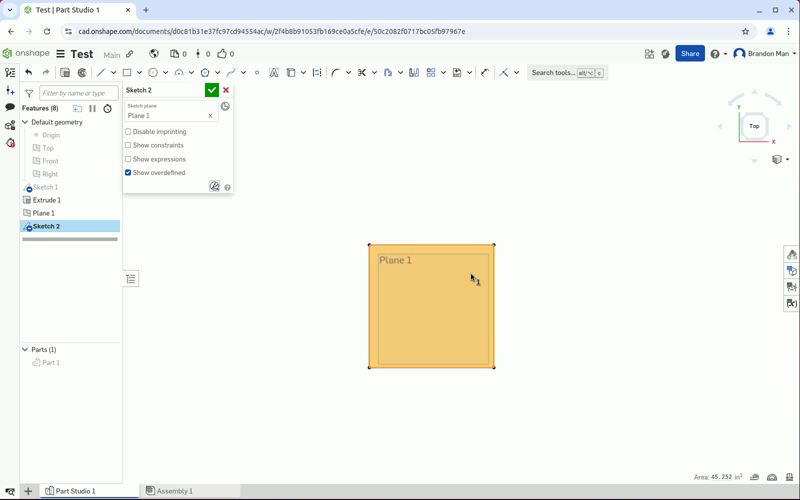
scroll(-6)
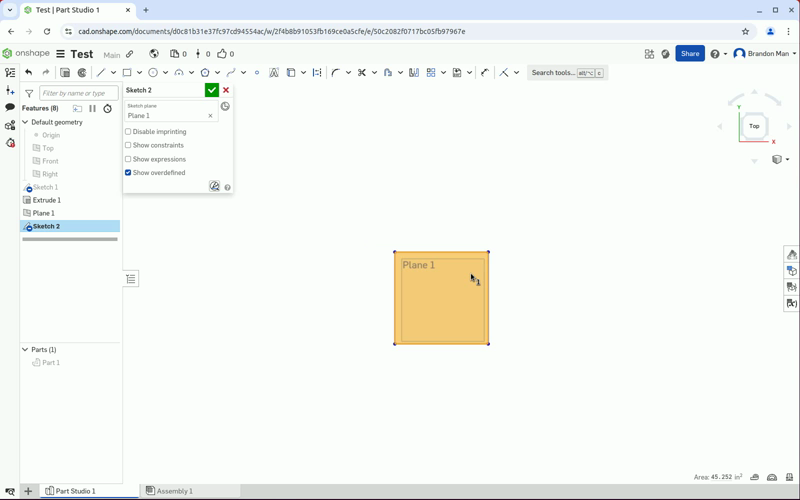
scroll(-6)
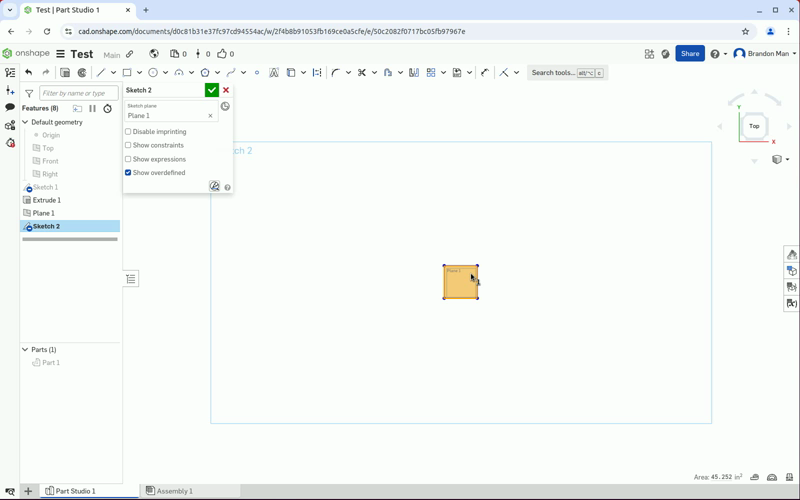
mouse_move(73, 352)
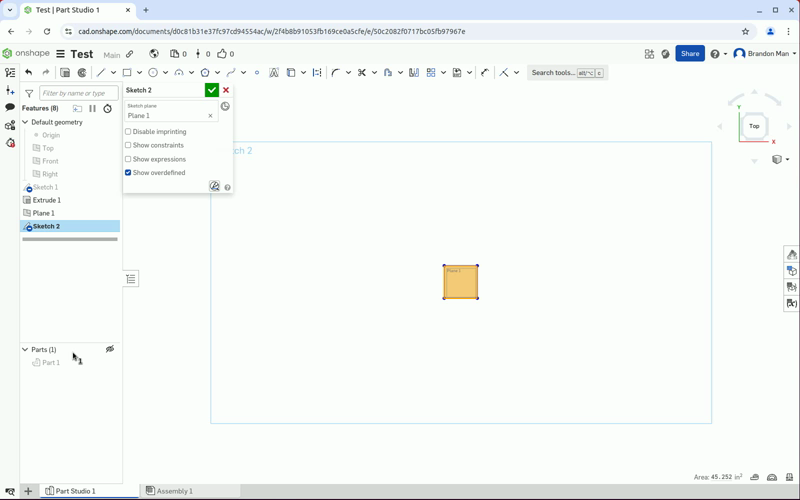
key(shift+y)
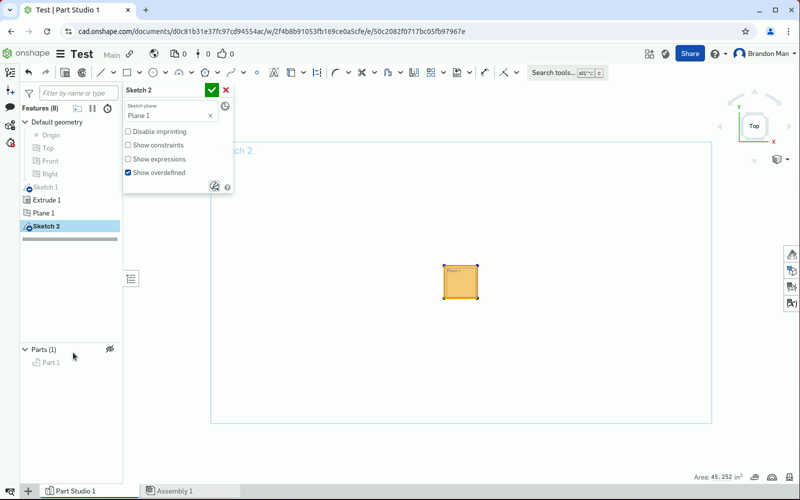
key(shift+e)
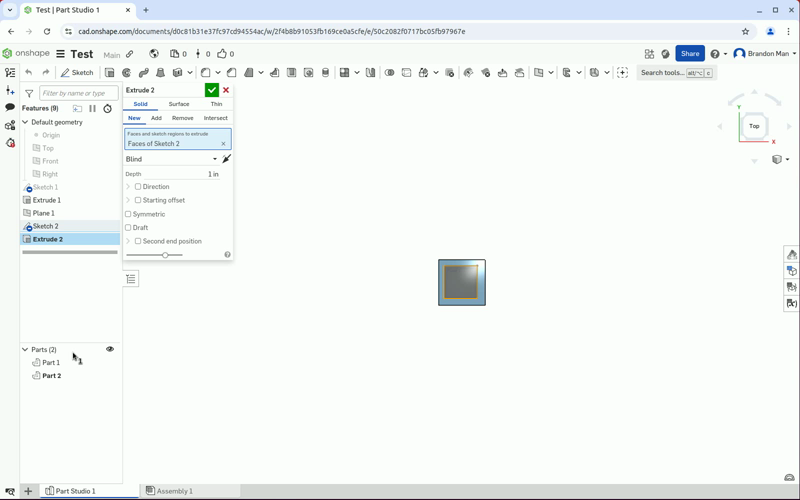
mouse_move(143, 106)
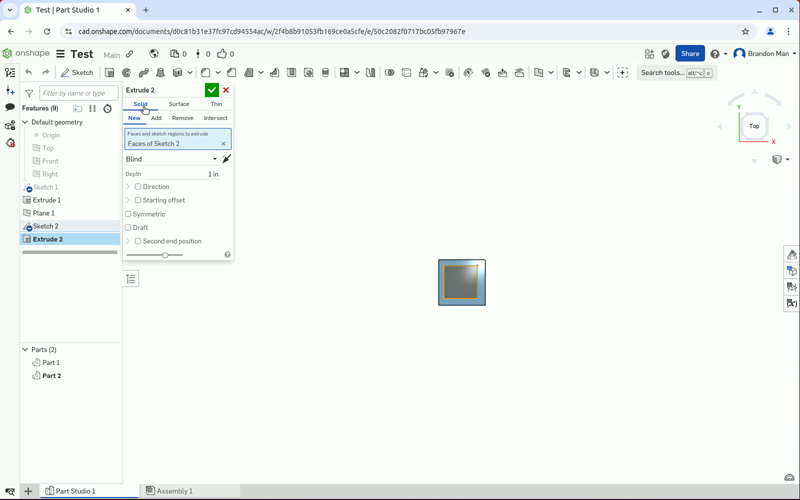
click(143, 106)
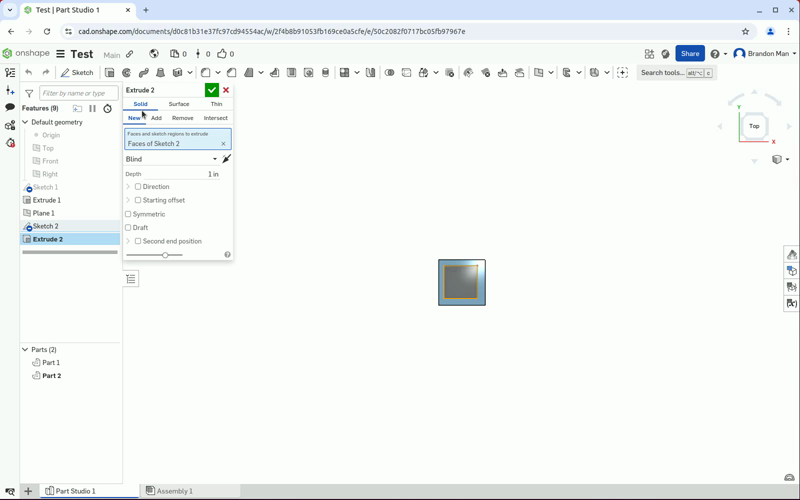
mouse_move(137, 120)
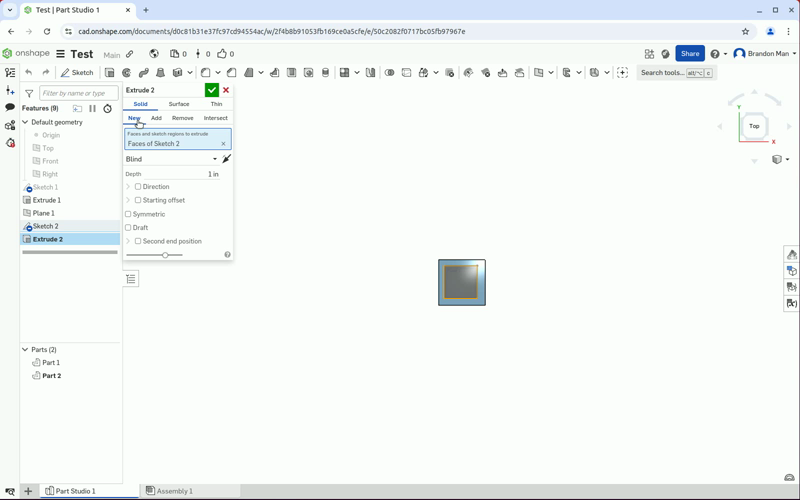
click(137, 120)
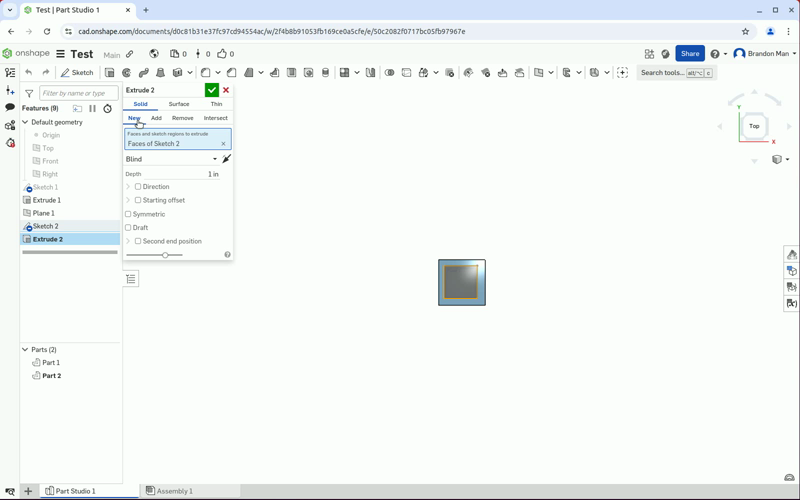
key(tab, 4)
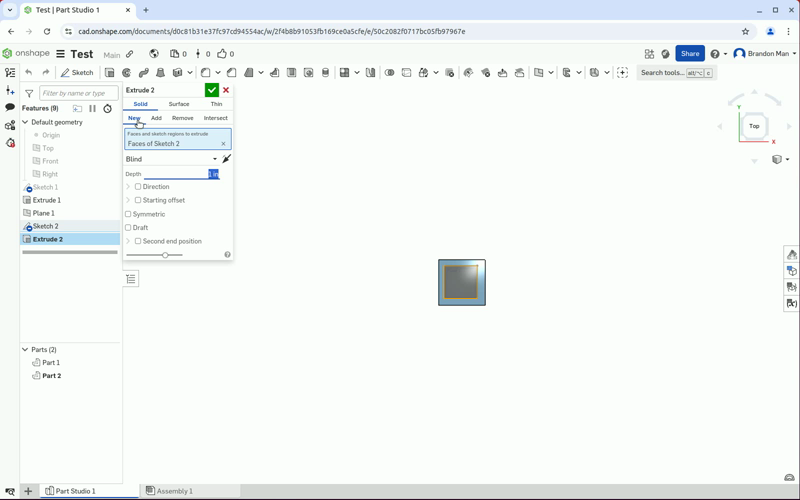
text(9.628)
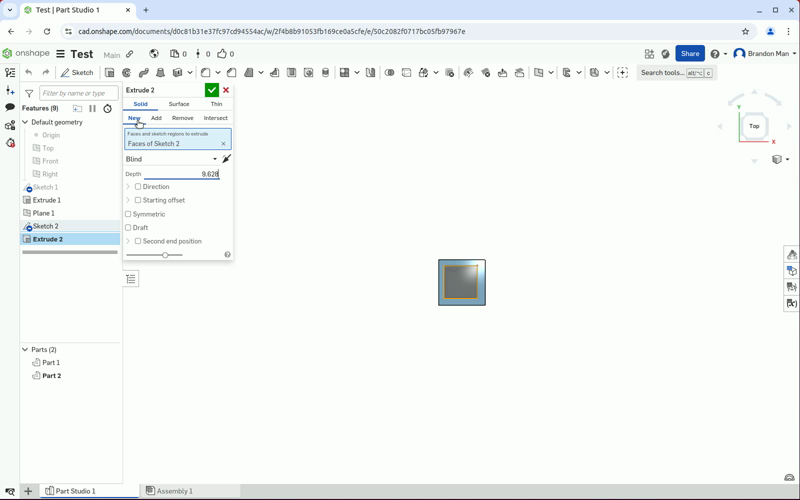
key(enter)
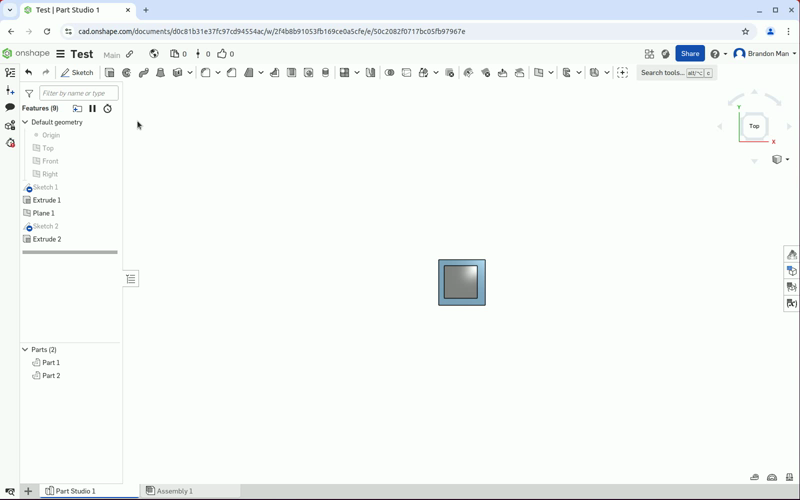
key(shift+h)
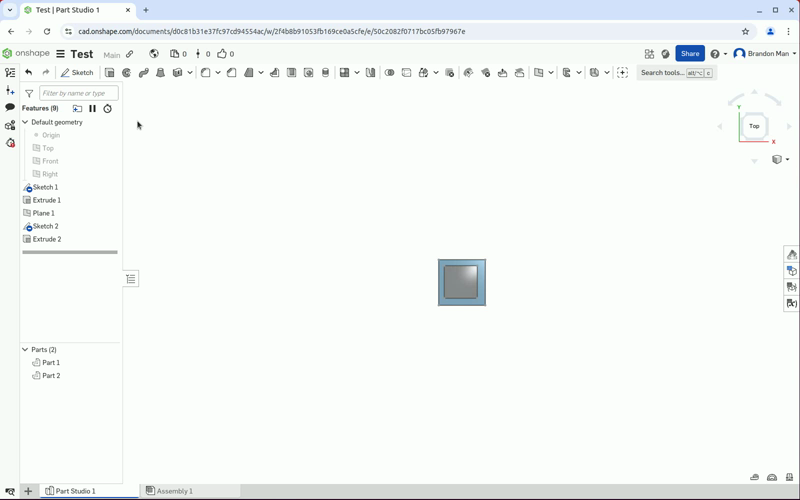
key(shift+h)
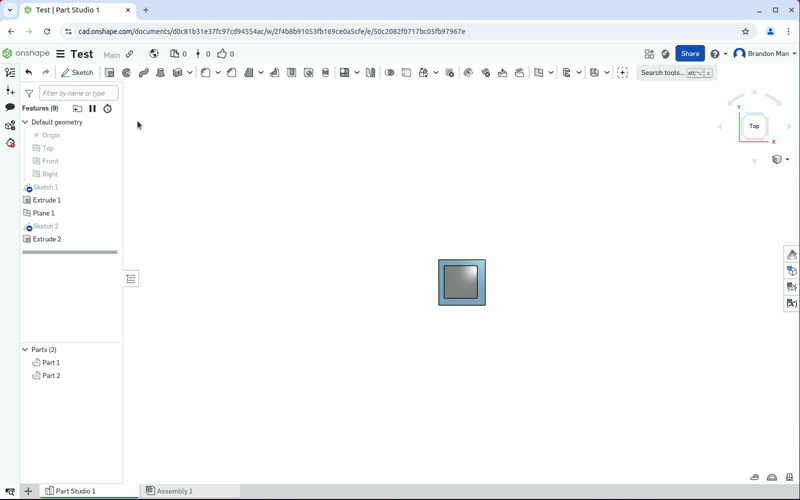
mouse_move(73, 189)
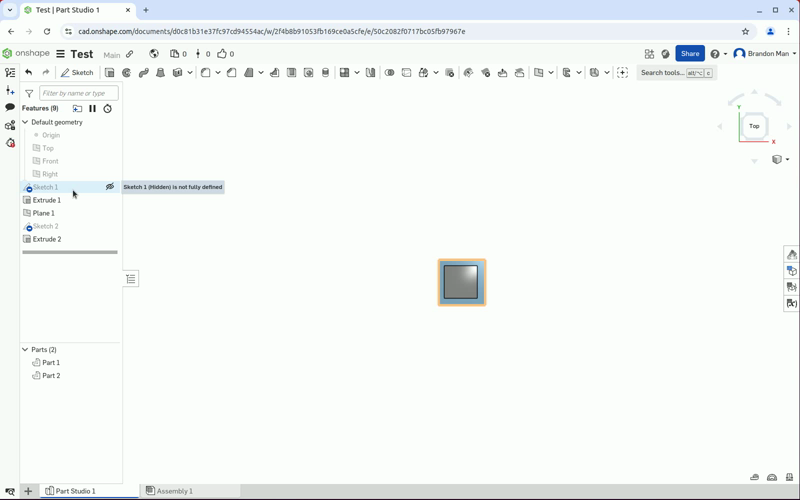
click(73, 189)
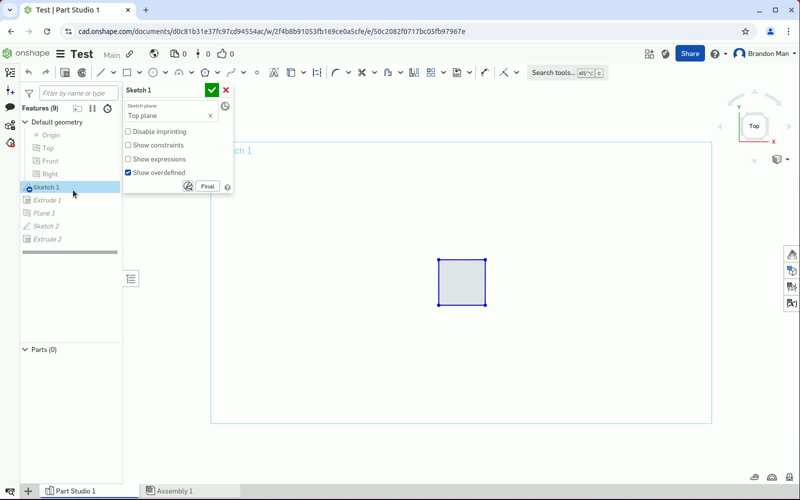
mouse_move(229, 92)
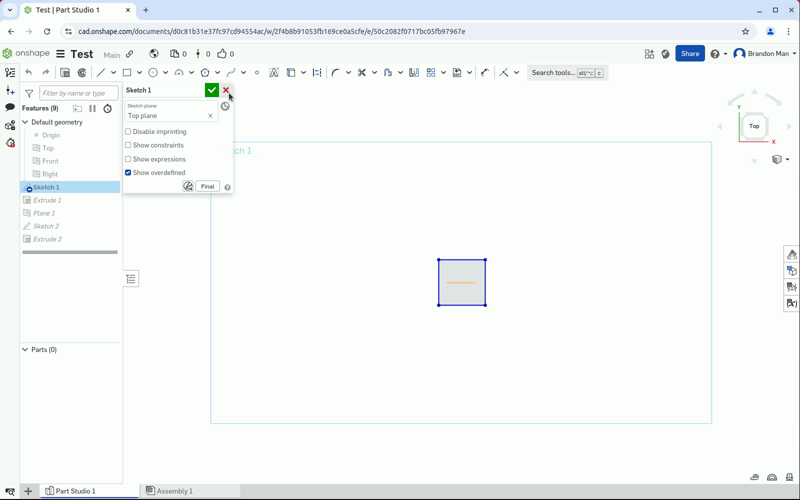
click(229, 92)
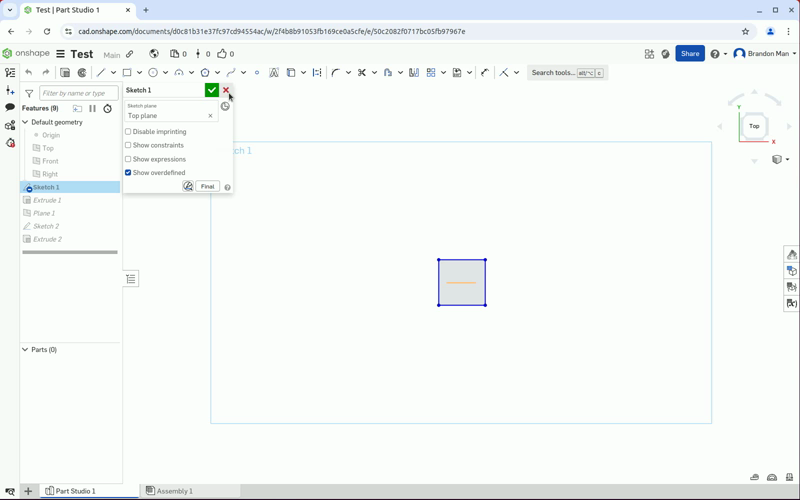
key(shift+s)
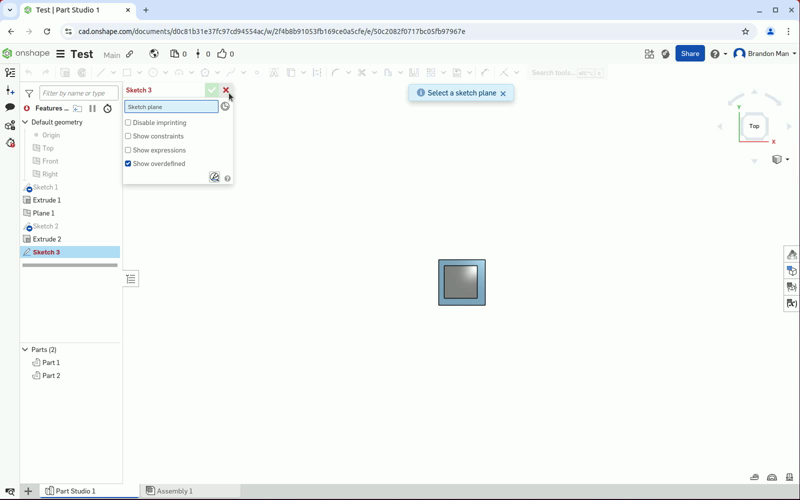
mouse_move(73, 150)
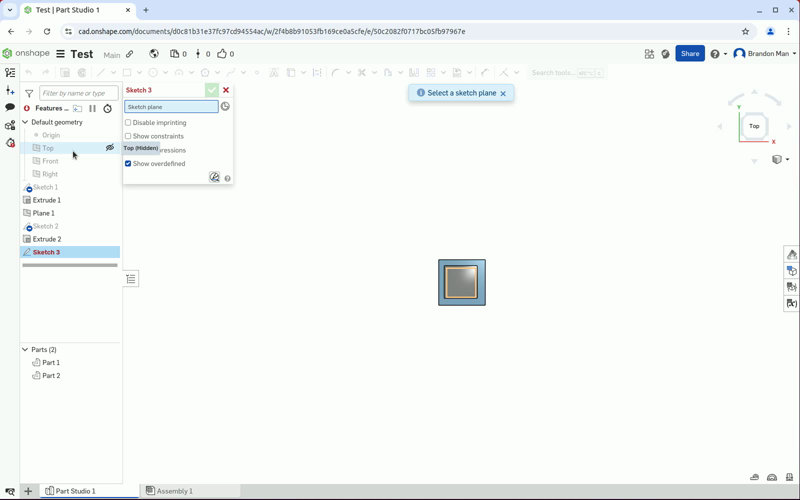
click(73, 150)
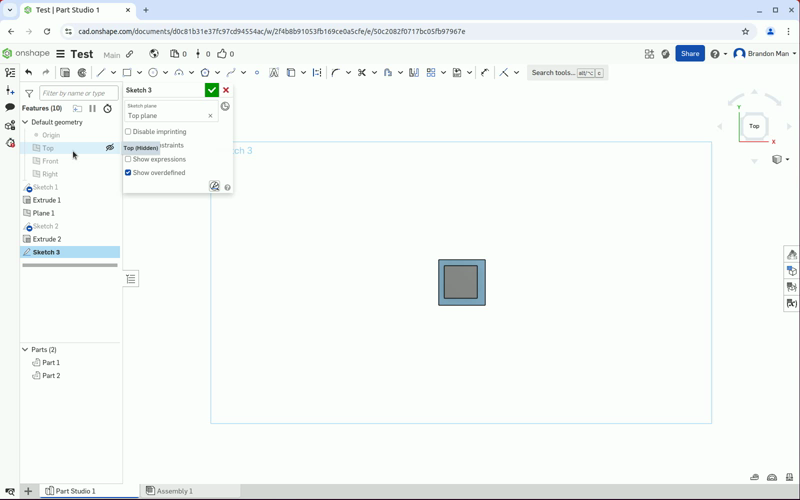
mouse_move(73, 352)
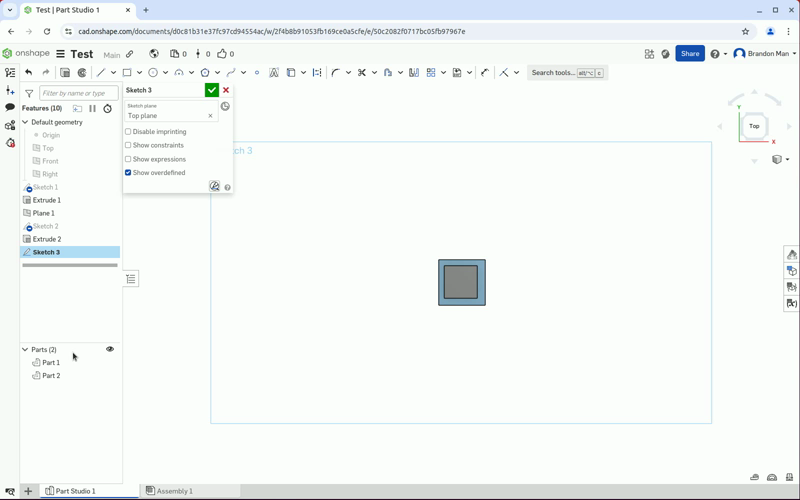
key(y)
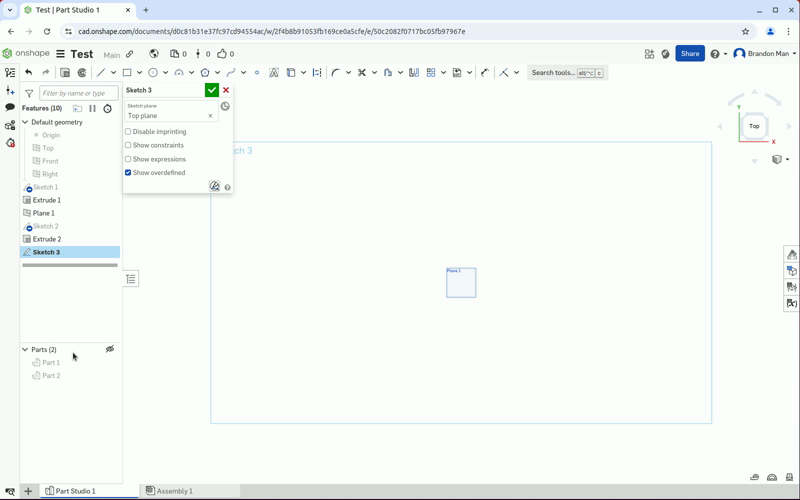
key(l)
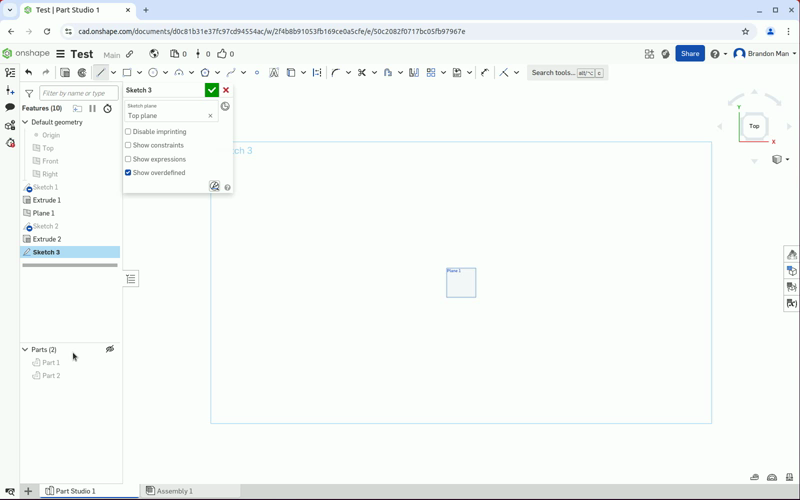
key_down(shift)
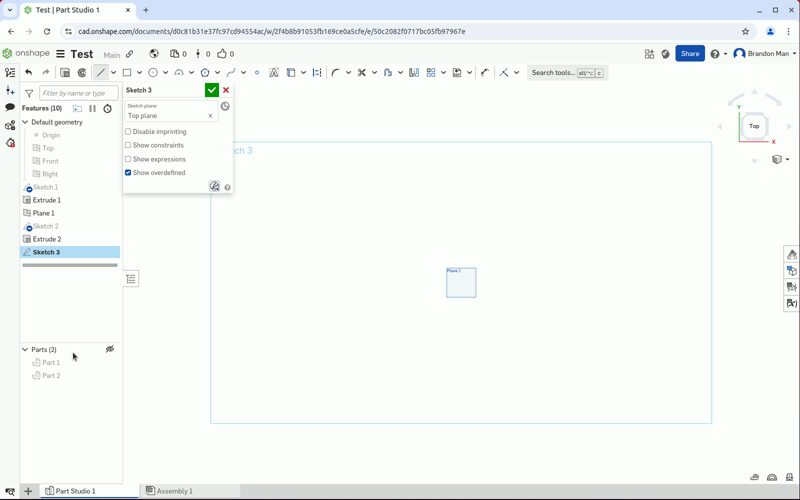
mouse_move(425, 314)
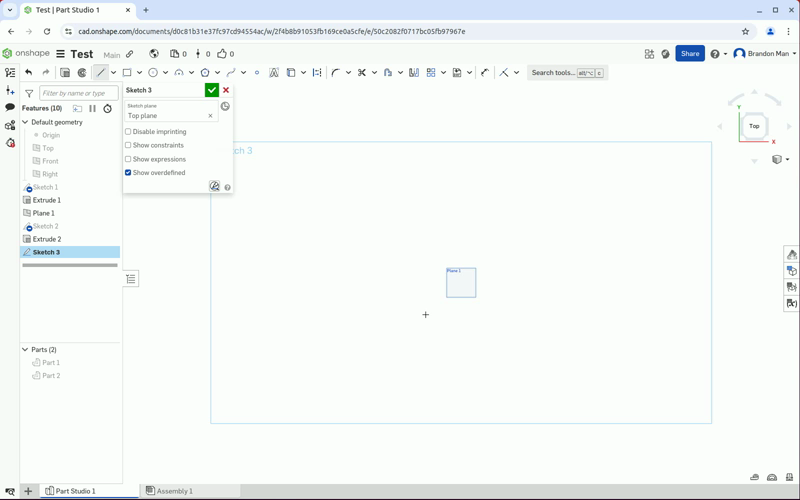
click(425, 314)
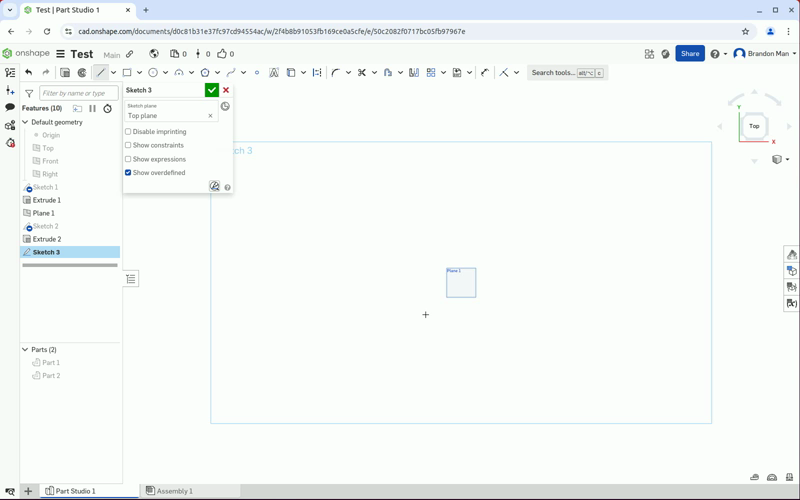
key_up(shift)
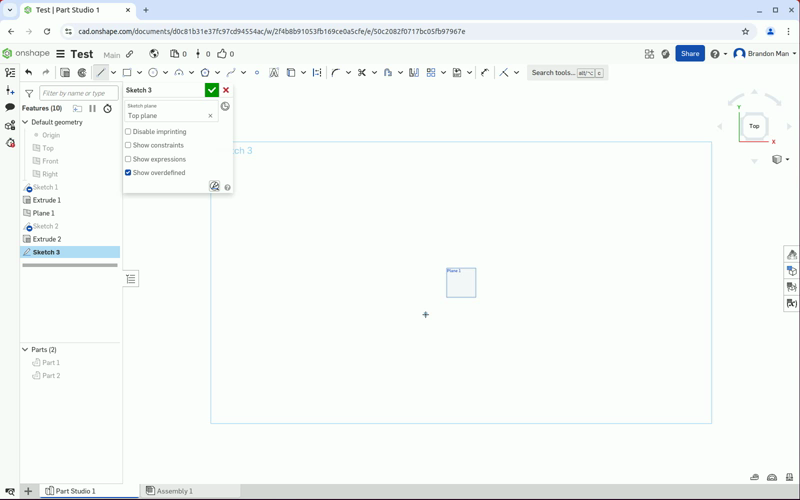
key_down(shift)
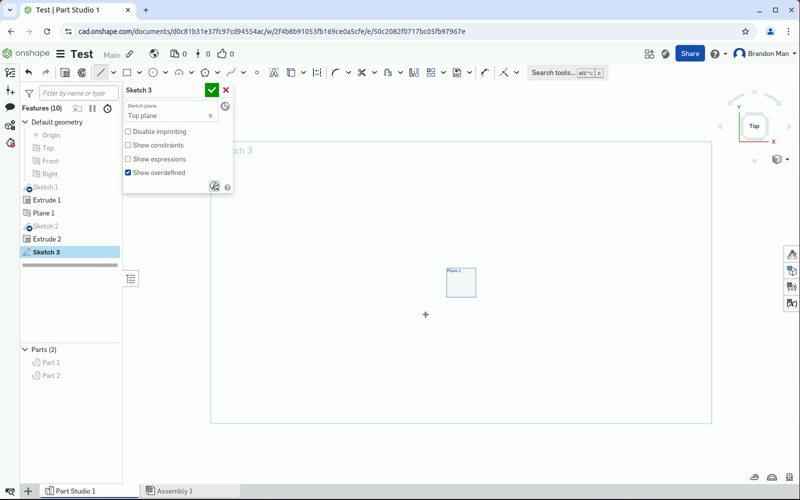
mouse_move(496, 314)
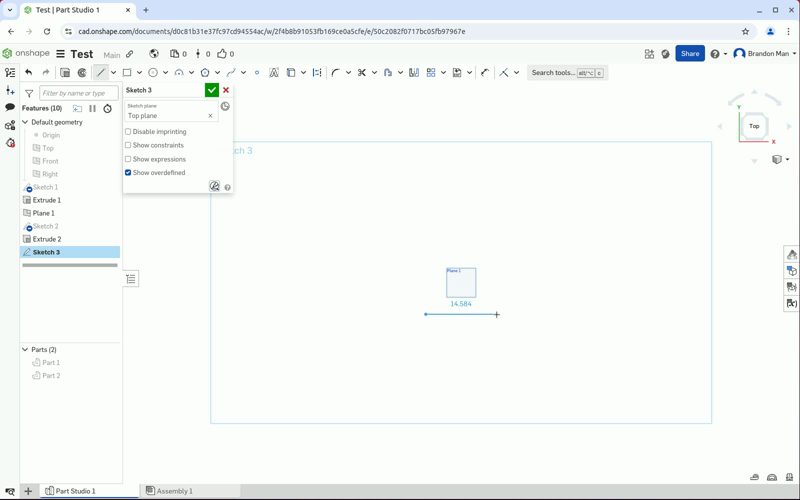
click(496, 314)
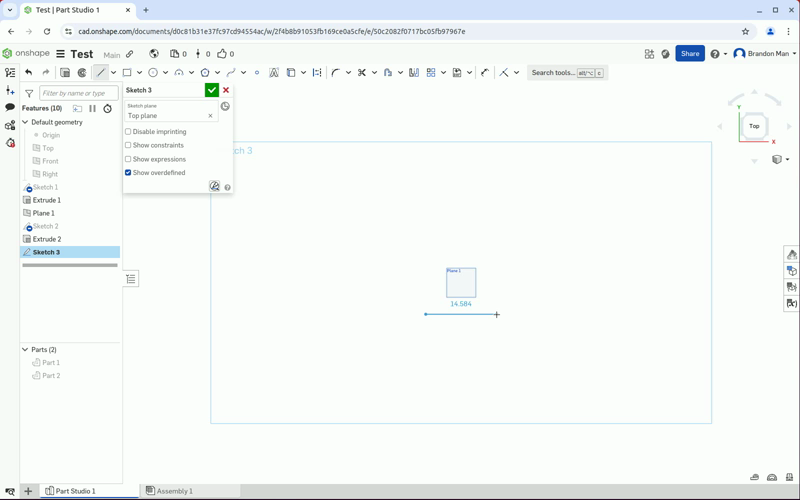
key_up(shift)
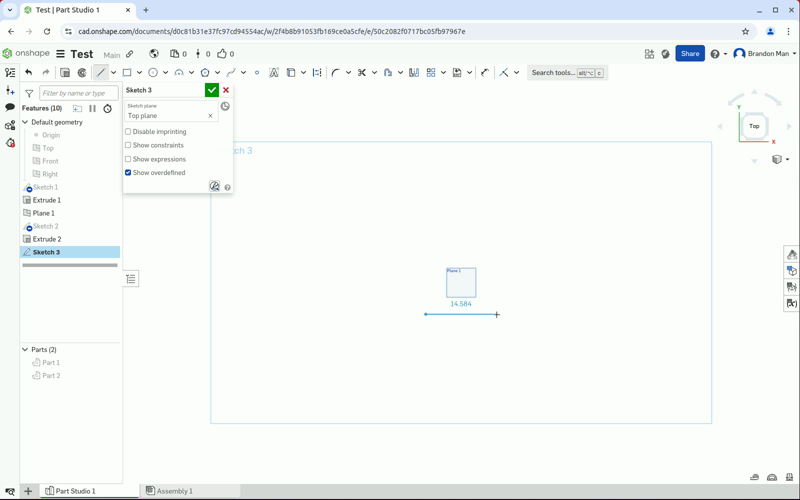
key_down(shift)
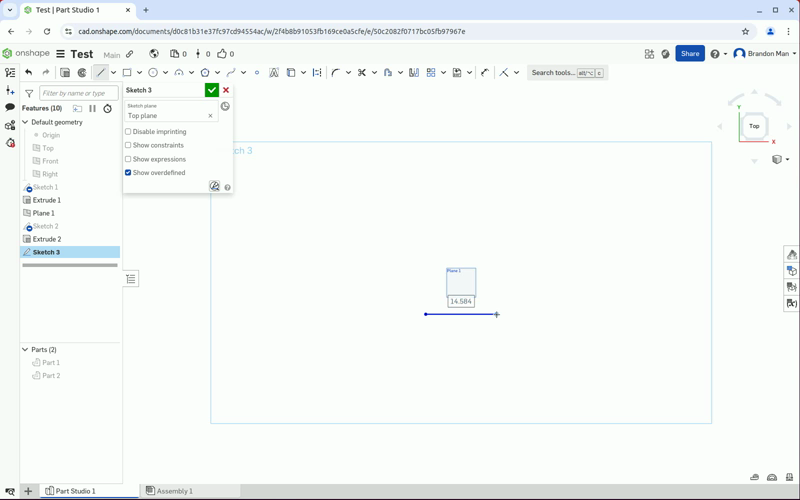
mouse_move(496, 250)
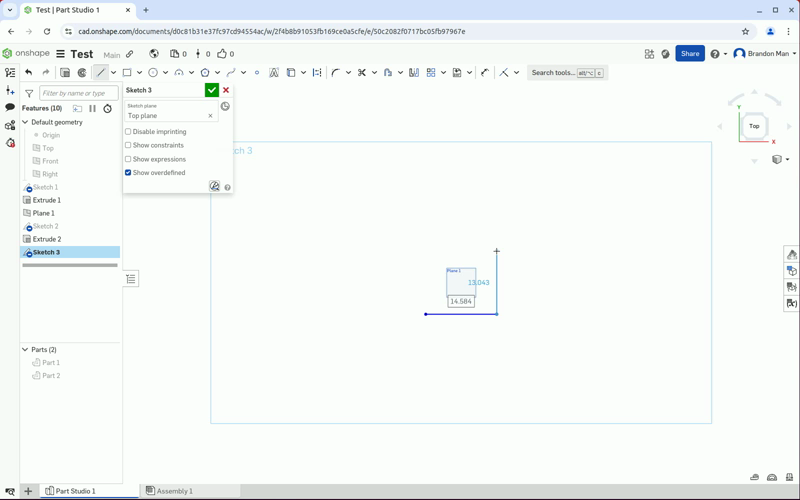
click(496, 250)
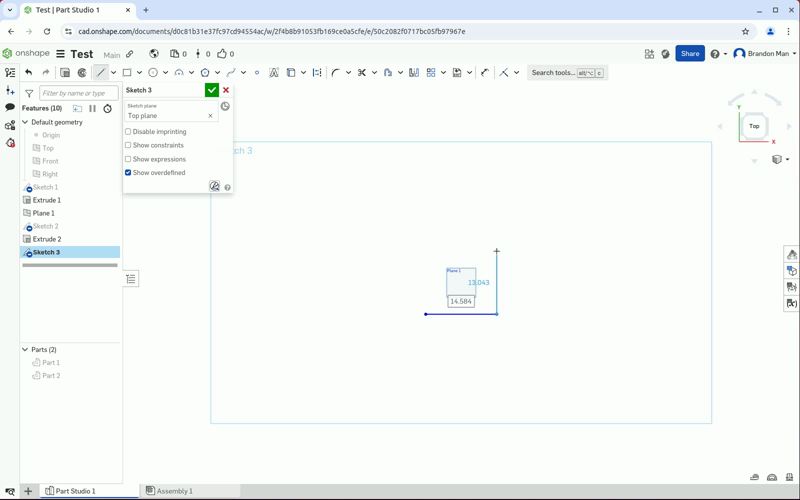
key_up(shift)
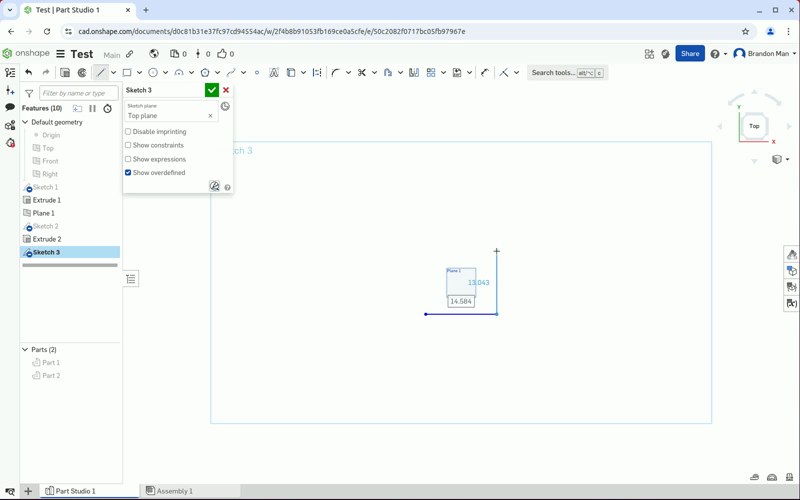
key_down(shift)
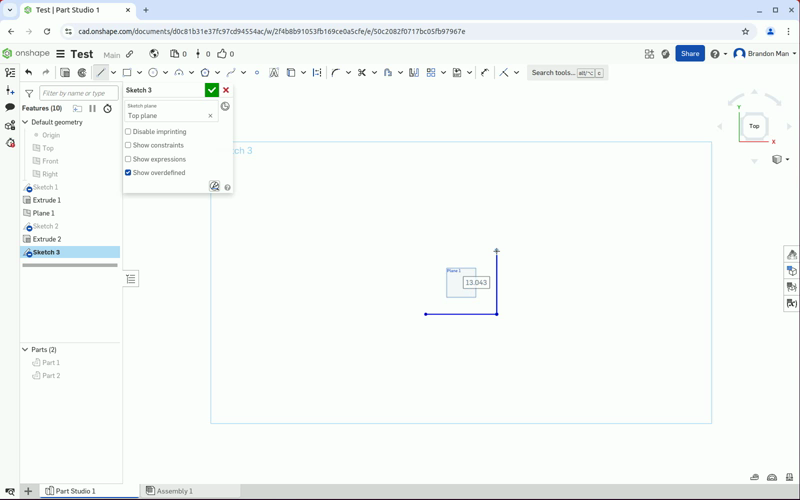
mouse_move(425, 250)
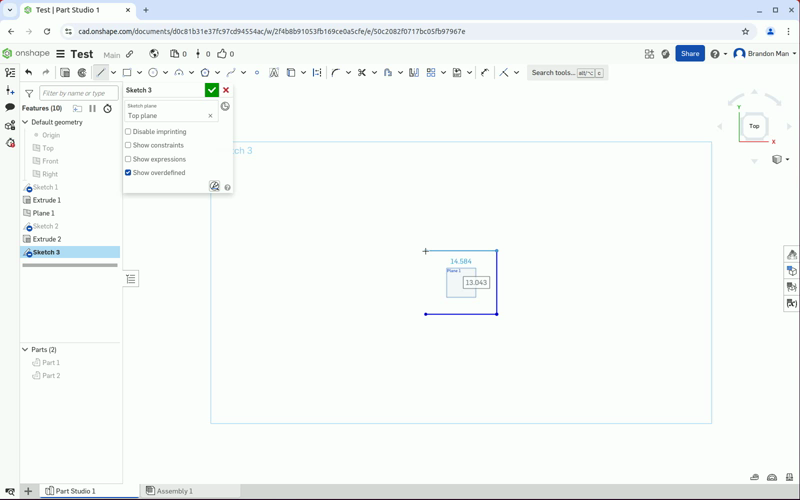
click(425, 250)
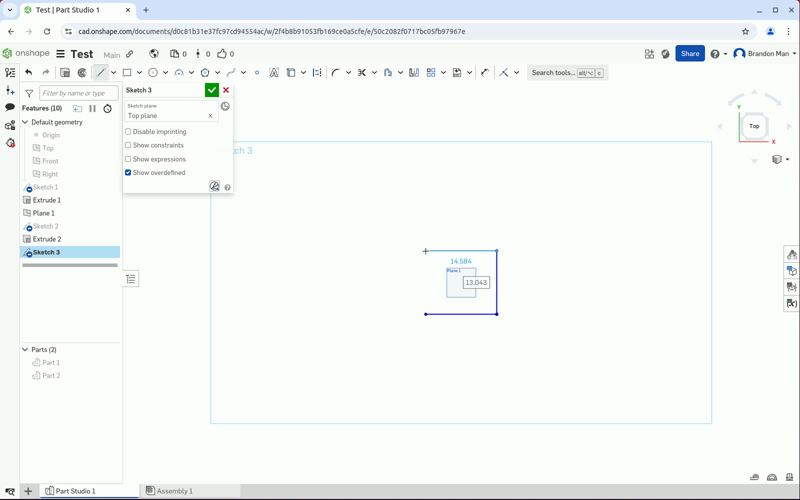
key_up(shift)
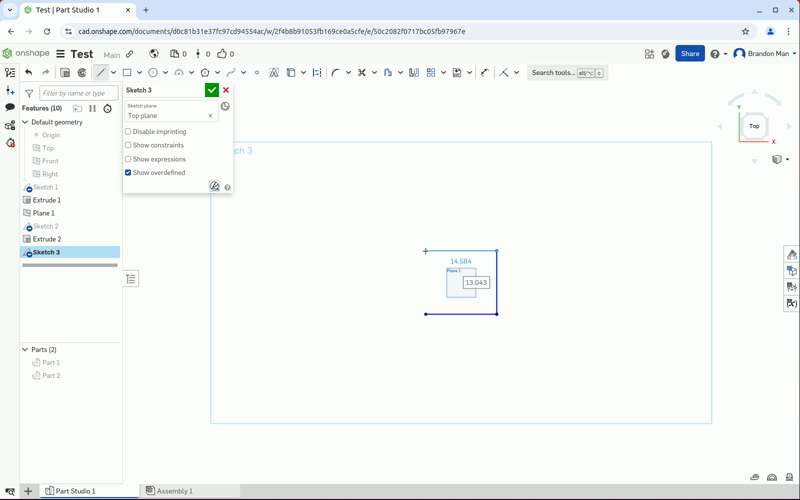
key_down(shift)
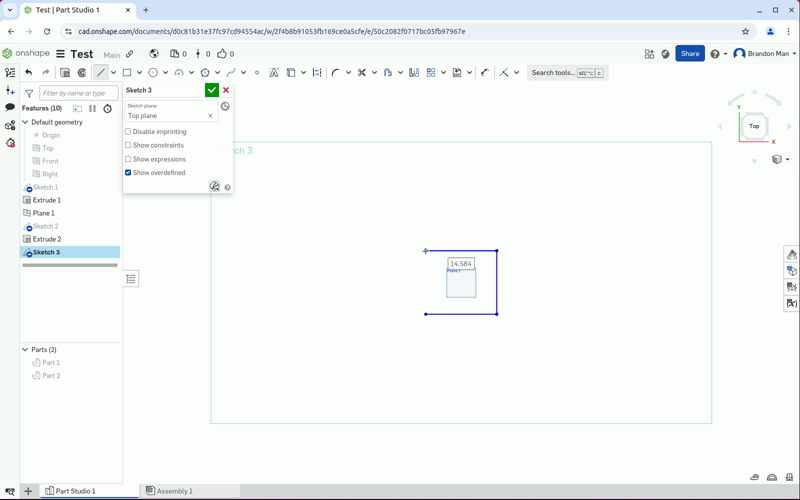
mouse_move(425, 314)
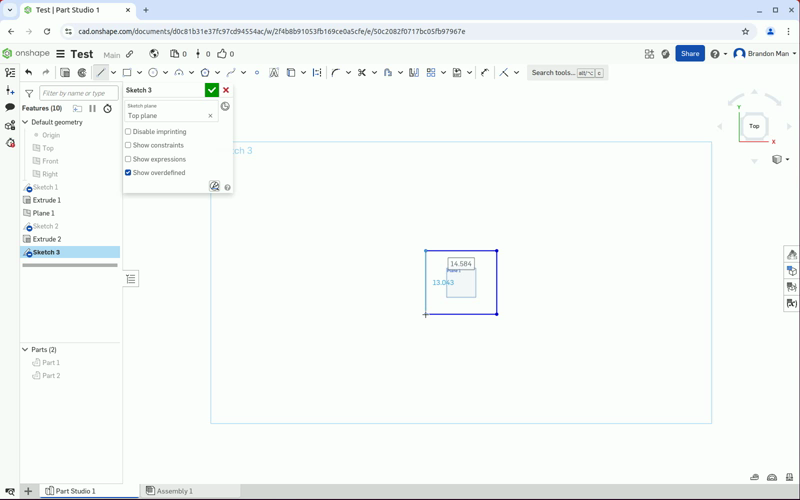
key_up(shift)
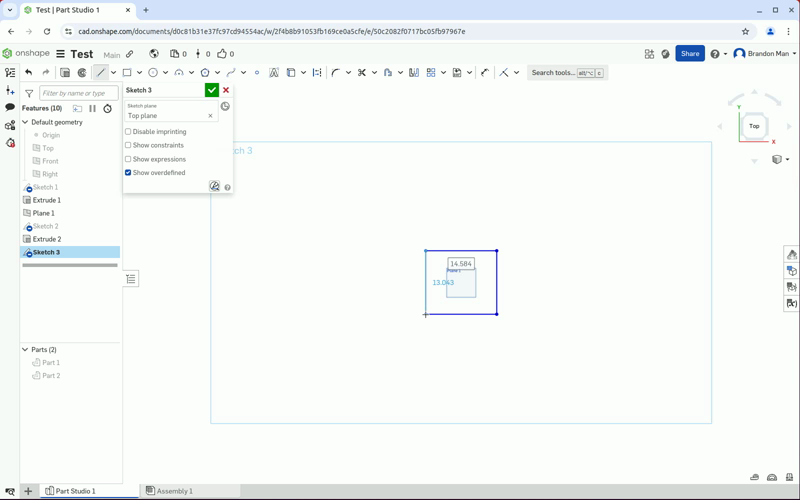
click(425, 314)
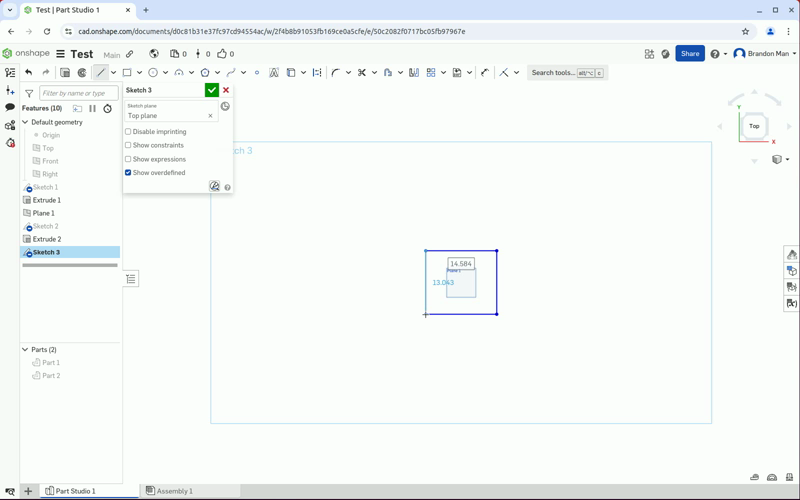
key(esc)
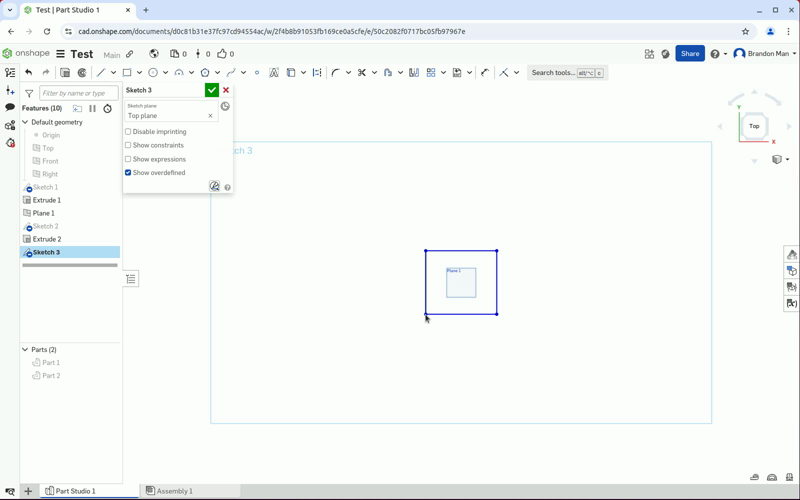
key(l)
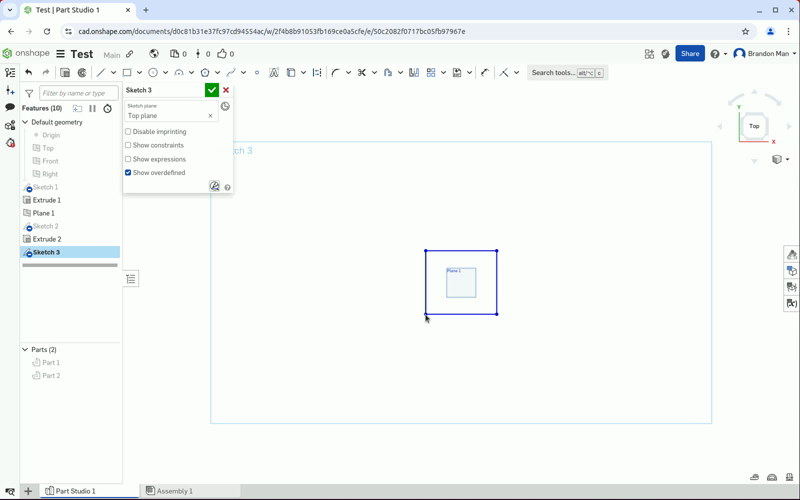
key_down(shift)
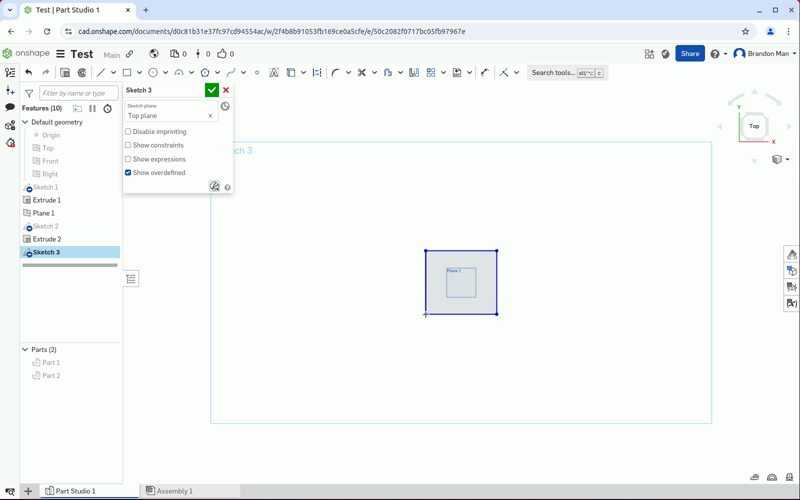
mouse_move(438, 304)
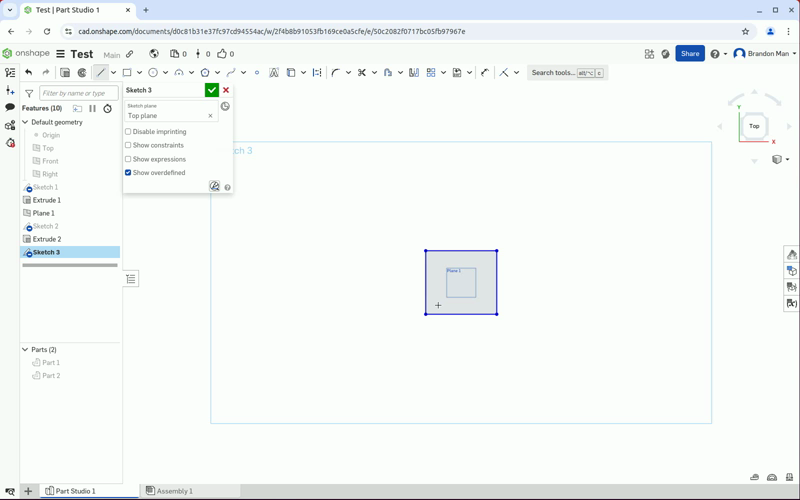
click(438, 304)
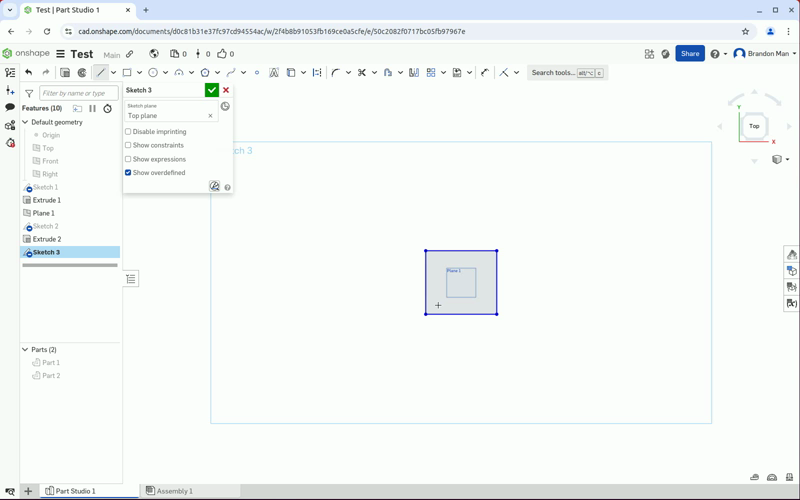
key_up(shift)
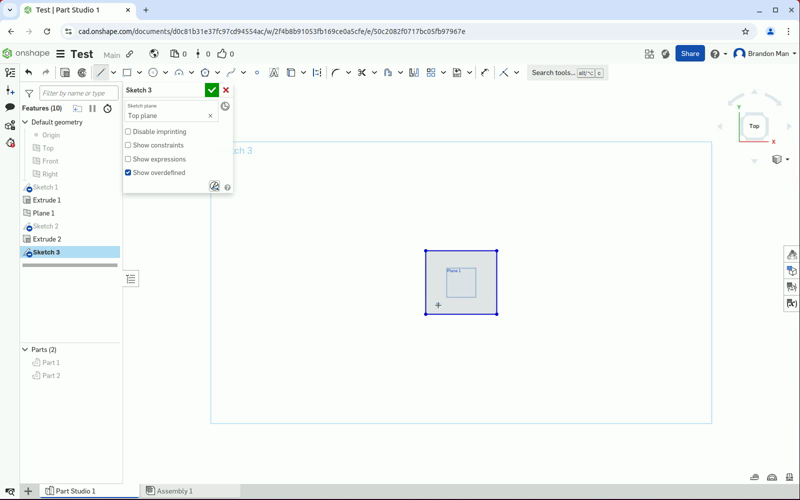
key_down(shift)
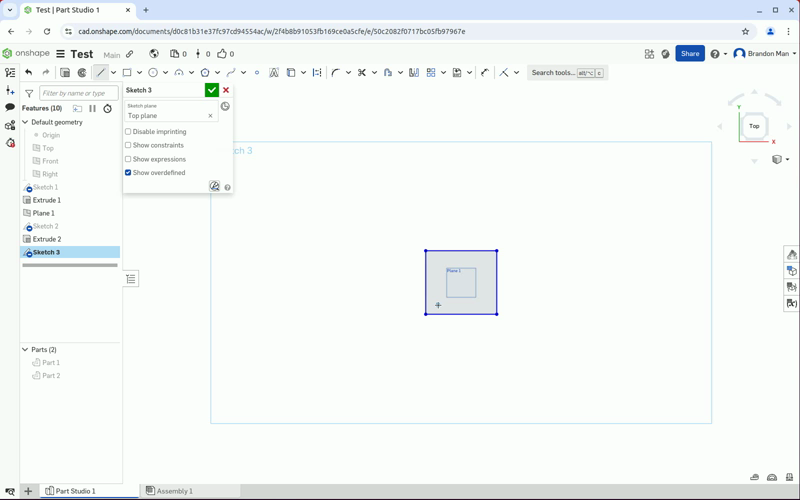
mouse_move(468, 304)
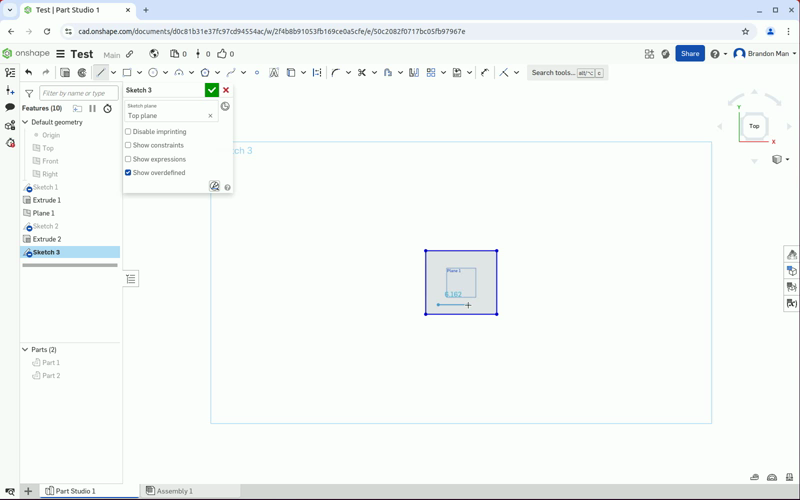
mouse_move(483, 304)
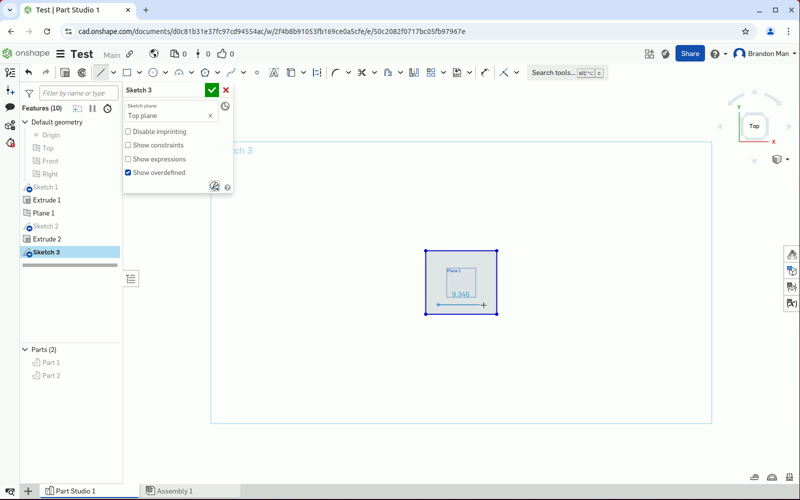
click(483, 304)
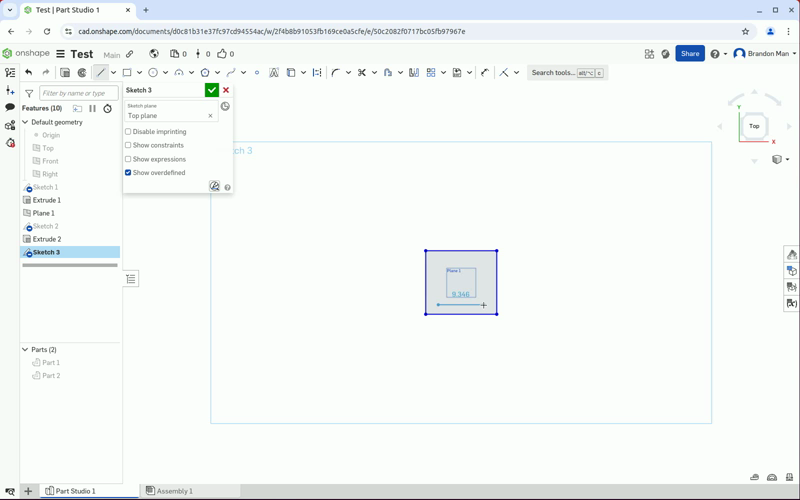
key_up(shift)
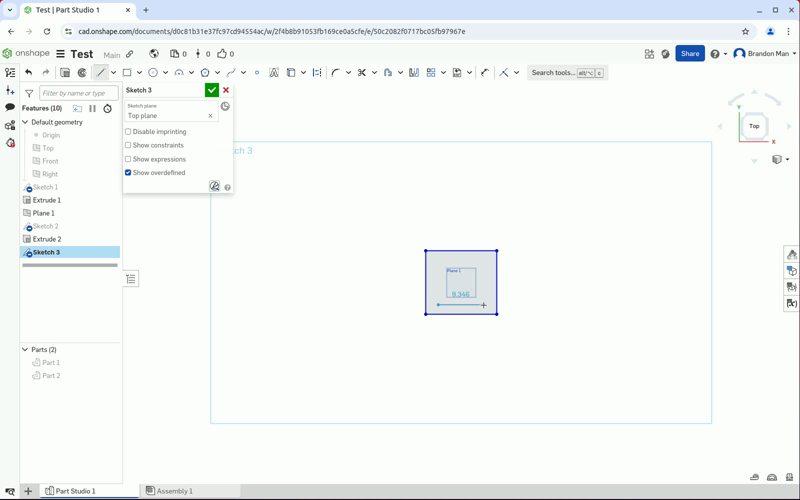
key_down(shift)
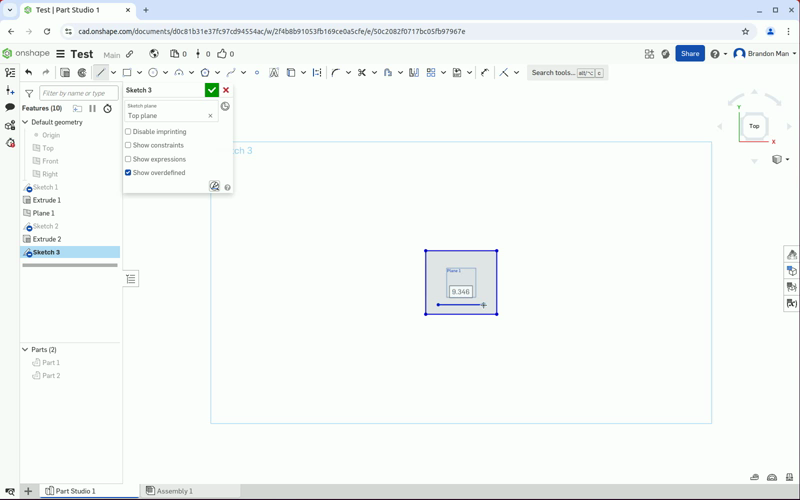
mouse_move(513, 304)
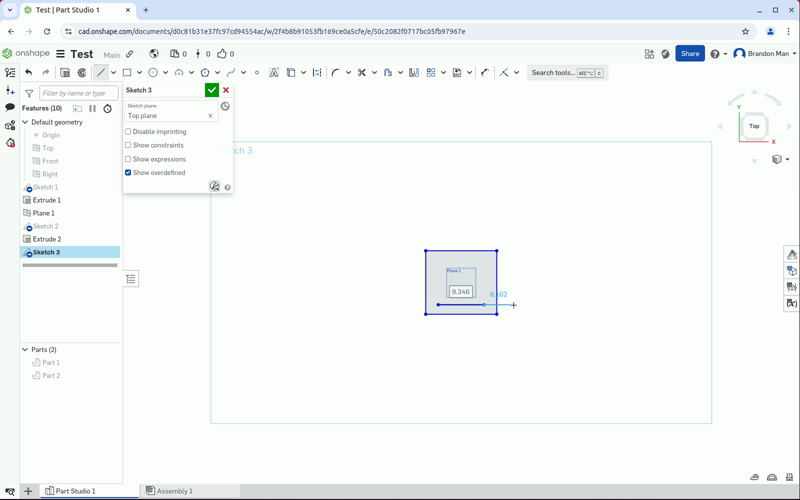
mouse_move(483, 260)
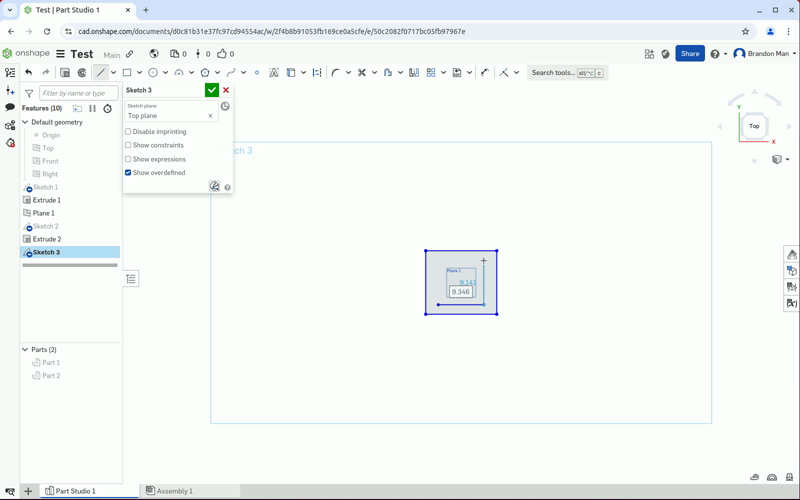
click(483, 260)
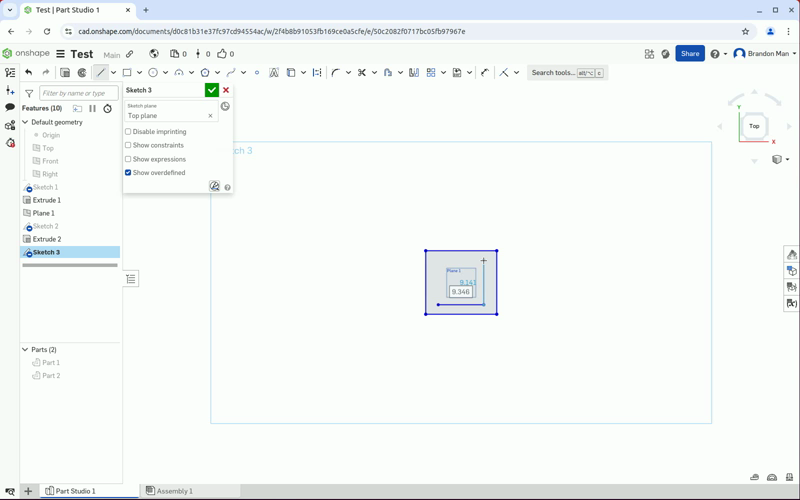
key_up(shift)
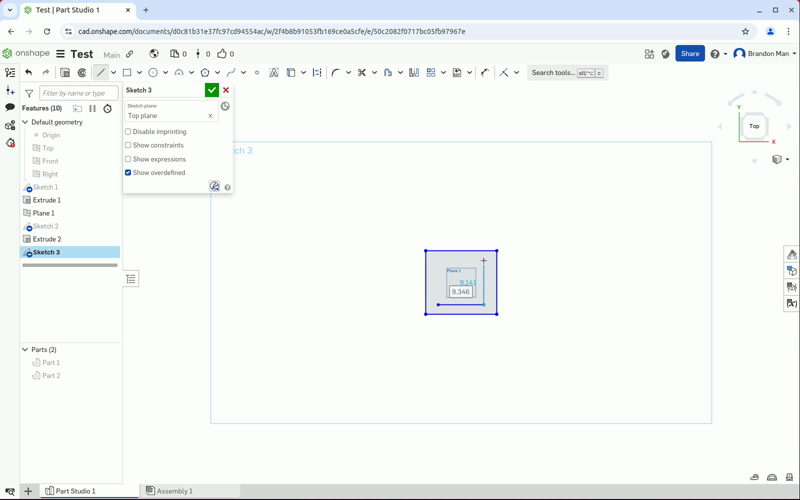
key_down(shift)
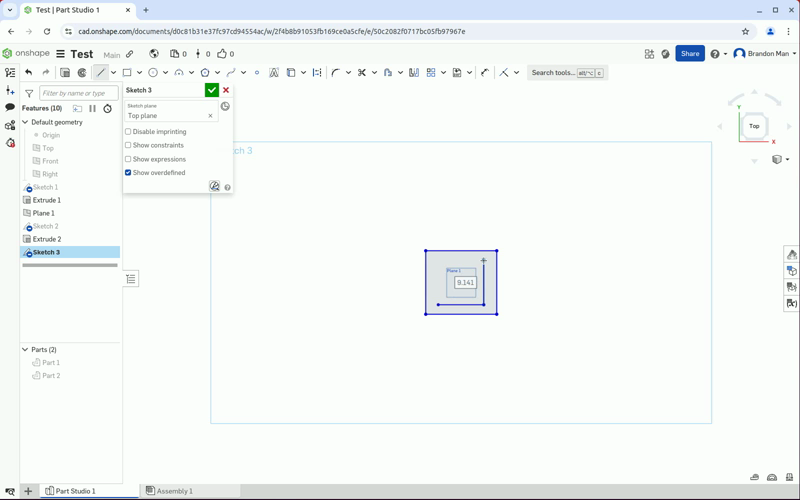
mouse_move(513, 260)
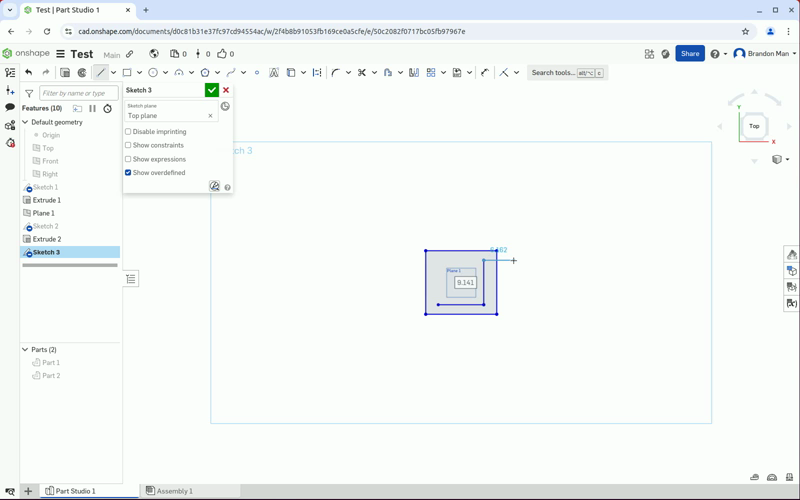
mouse_move(438, 260)
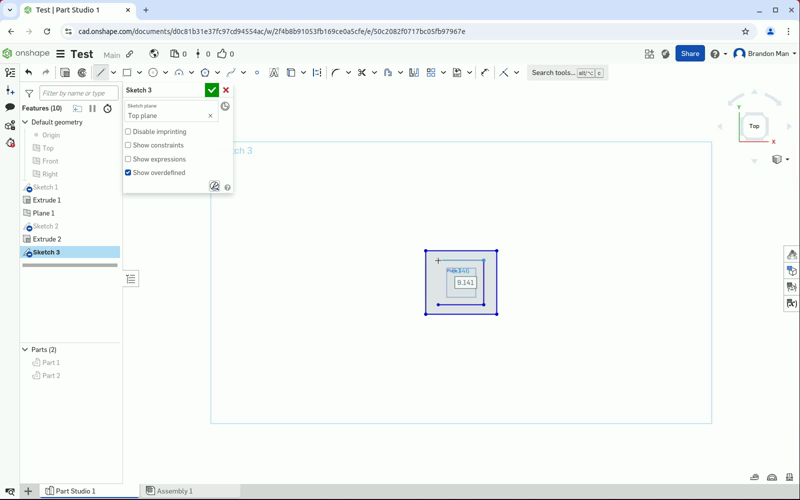
click(438, 260)
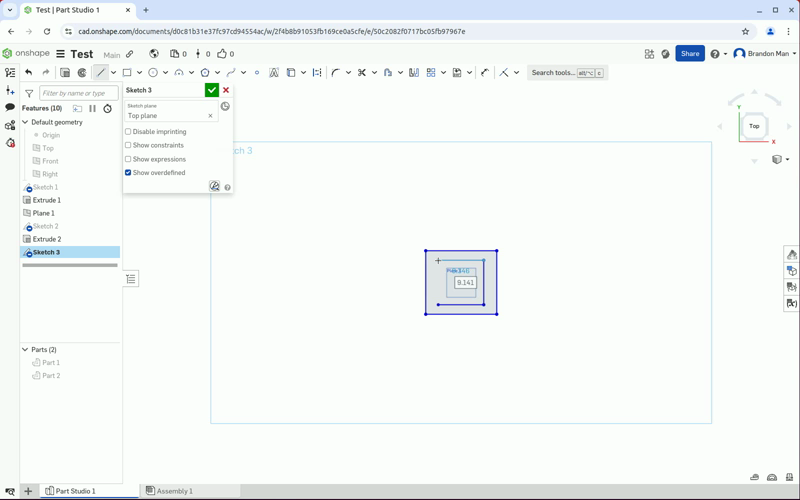
key_up(shift)
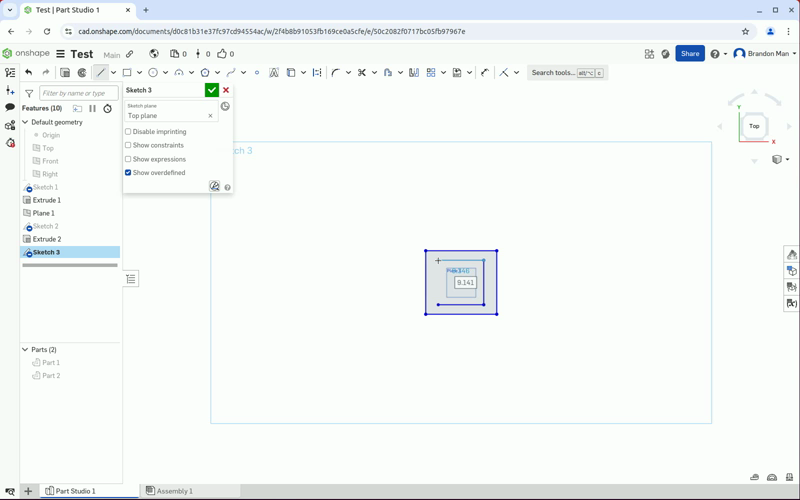
mouse_move(468, 260)
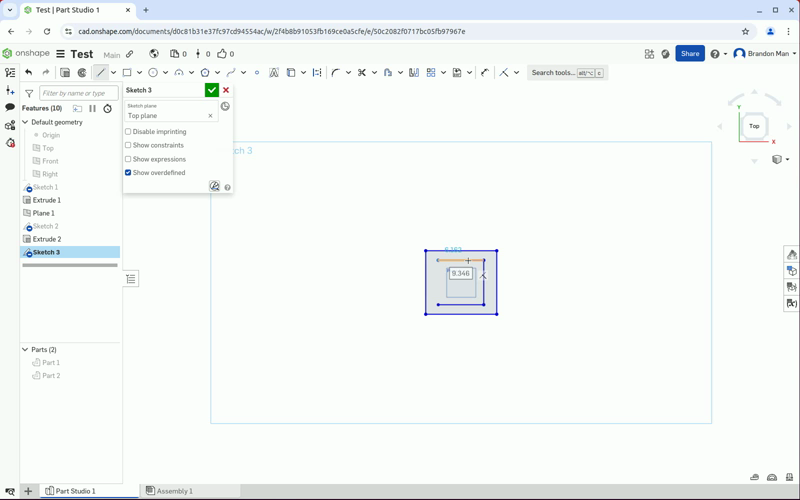
key_down(shift)
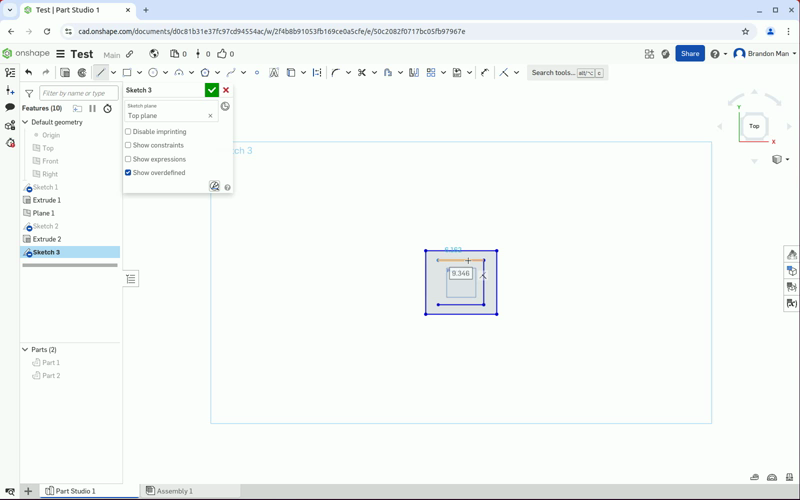
mouse_move(438, 304)
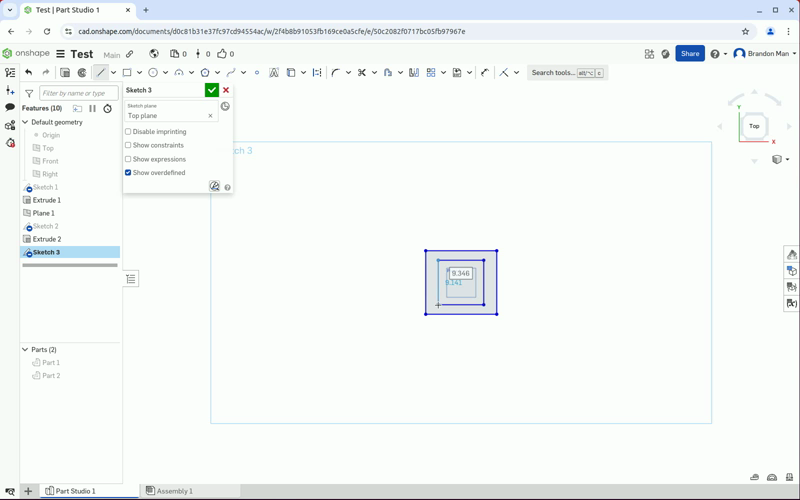
key_up(shift)
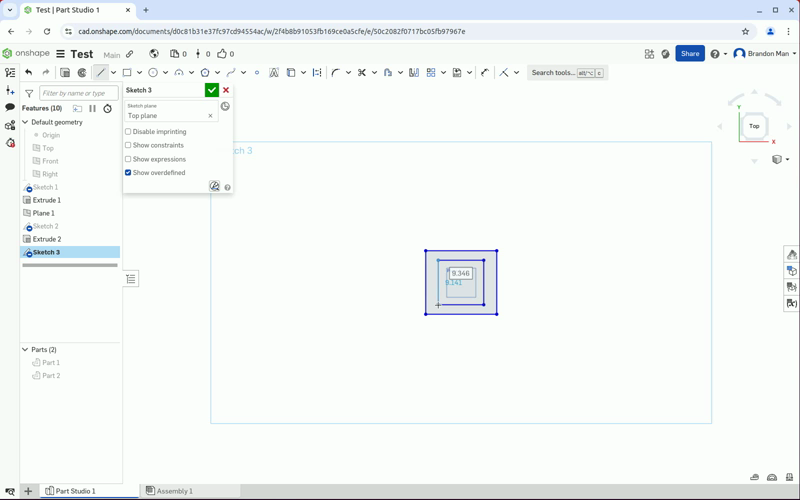
click(438, 304)
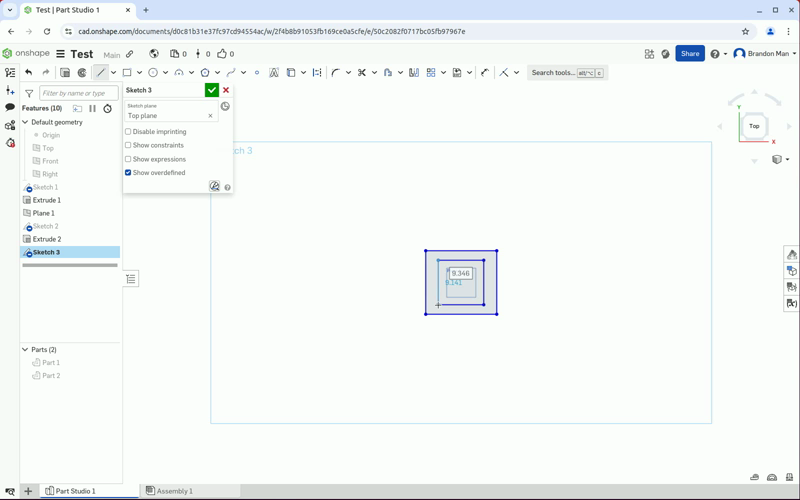
key(esc)
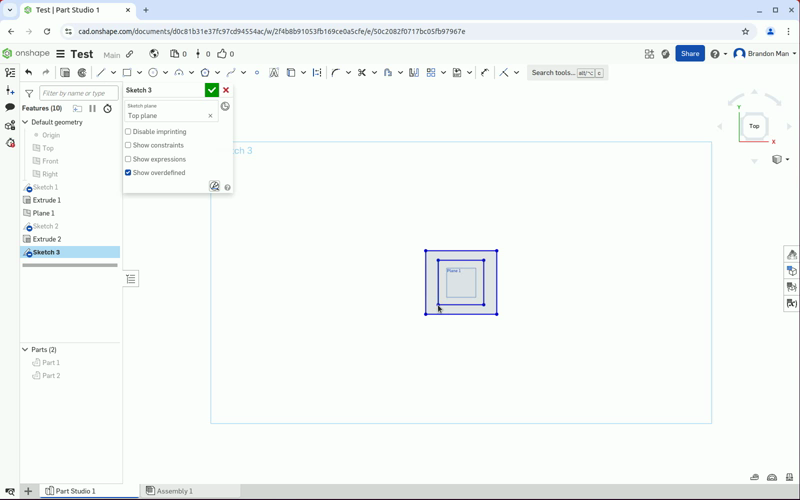
mouse_move(427, 255)
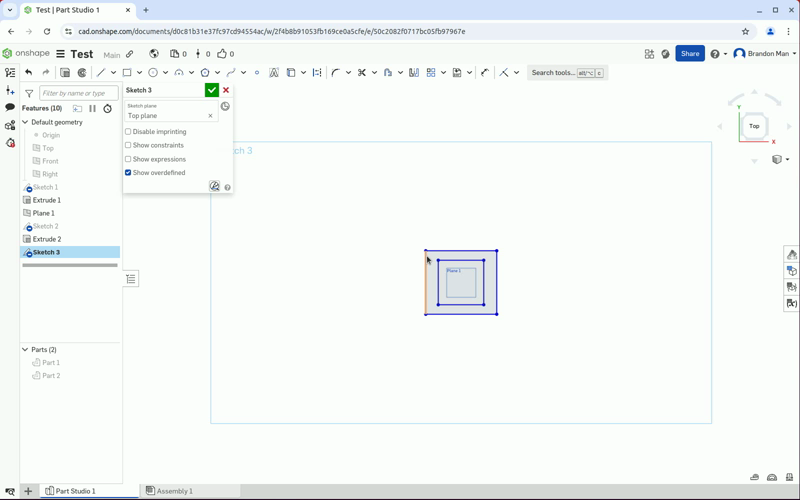
click(427, 255)
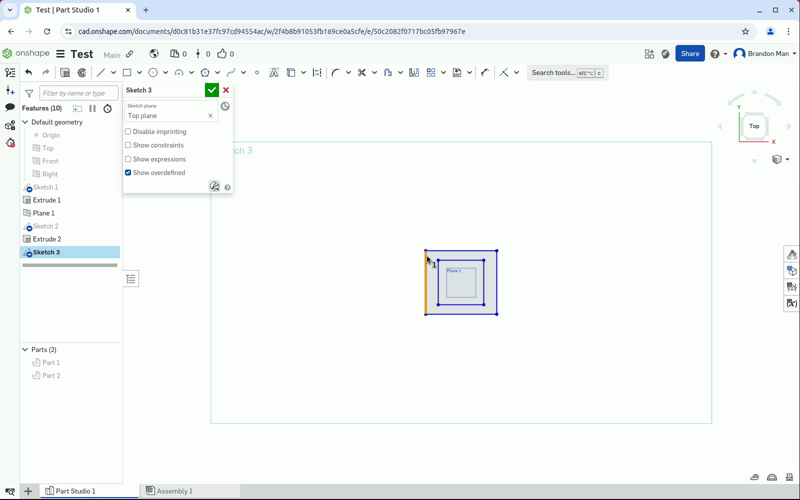
mouse_move(73, 352)
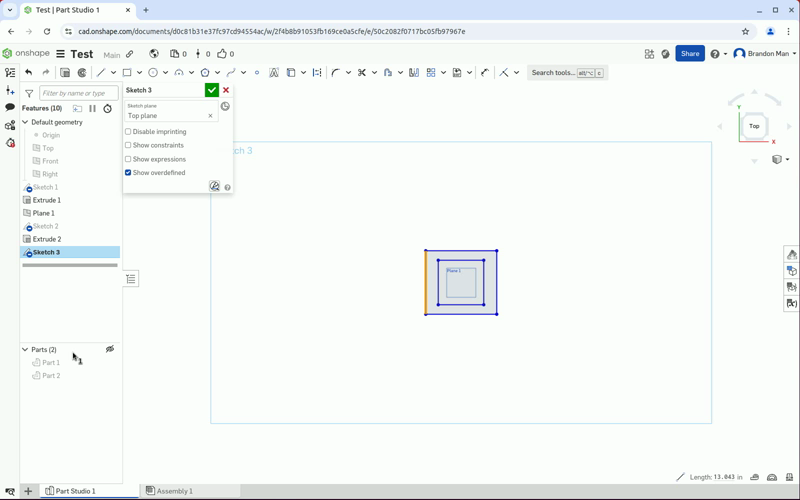
key(shift+y)
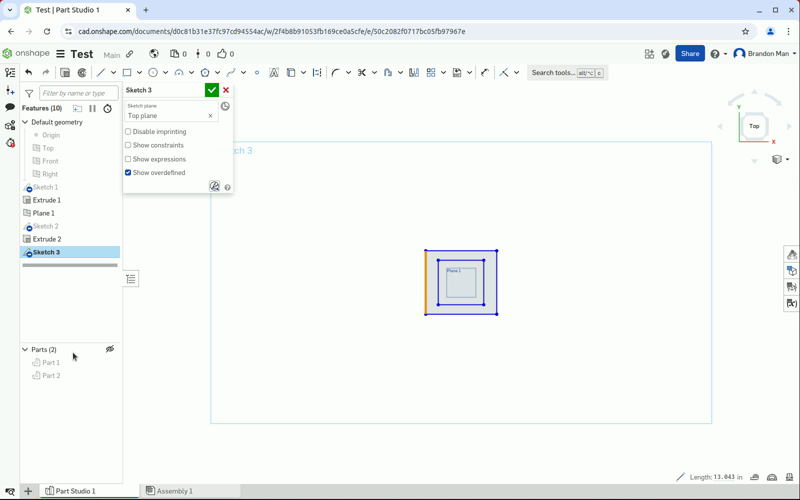
key(shift+e)
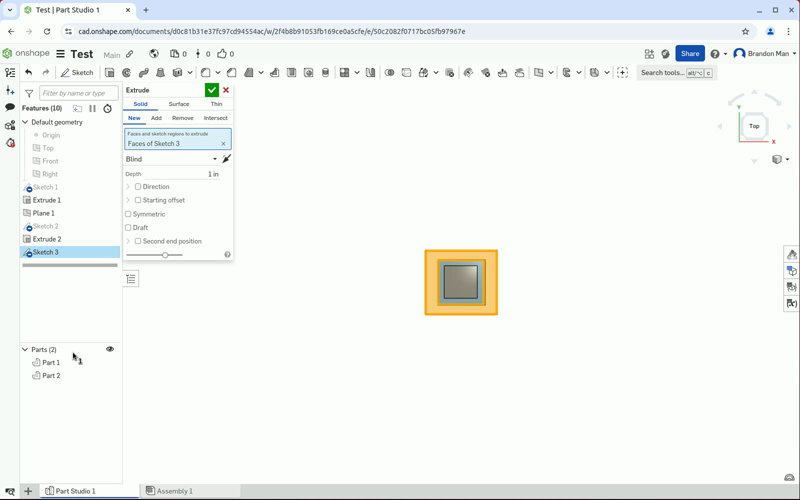
mouse_move(143, 106)
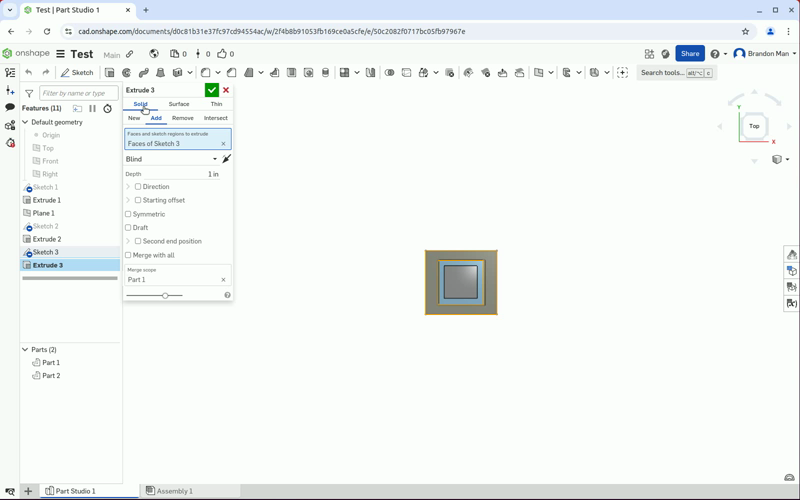
click(143, 106)
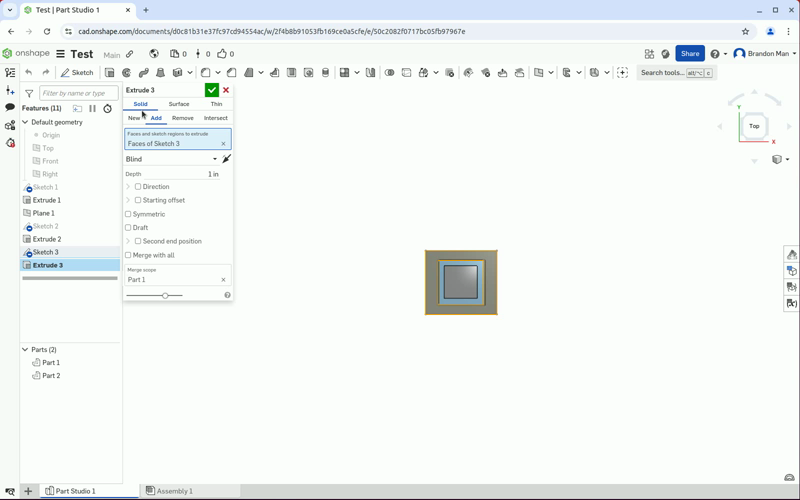
mouse_move(137, 120)
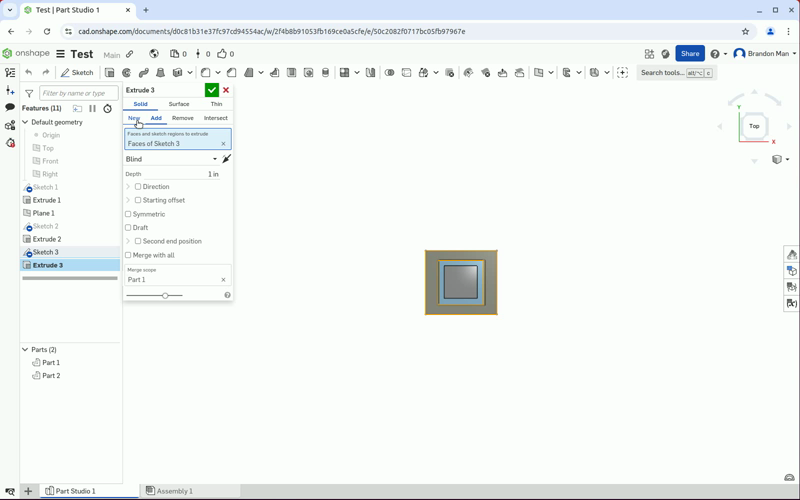
click(137, 120)
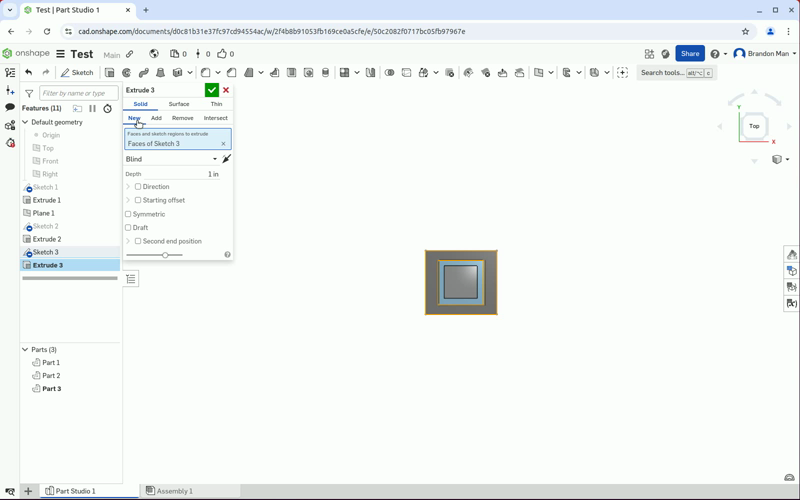
key(tab, 4)
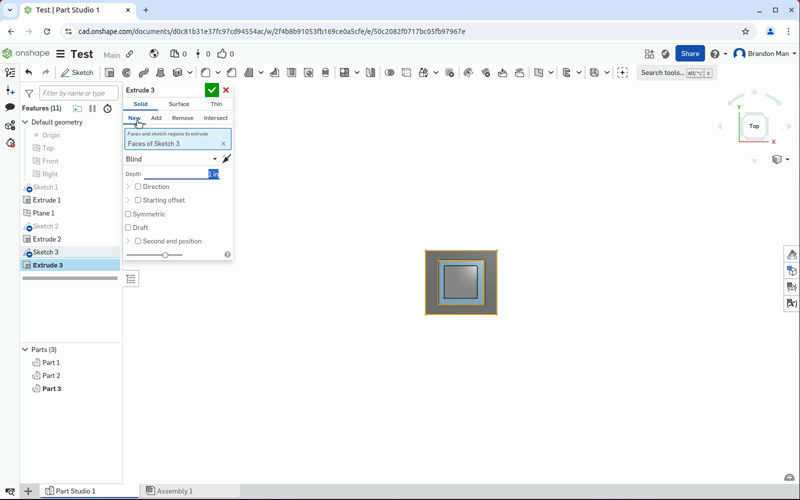
text(5.777)
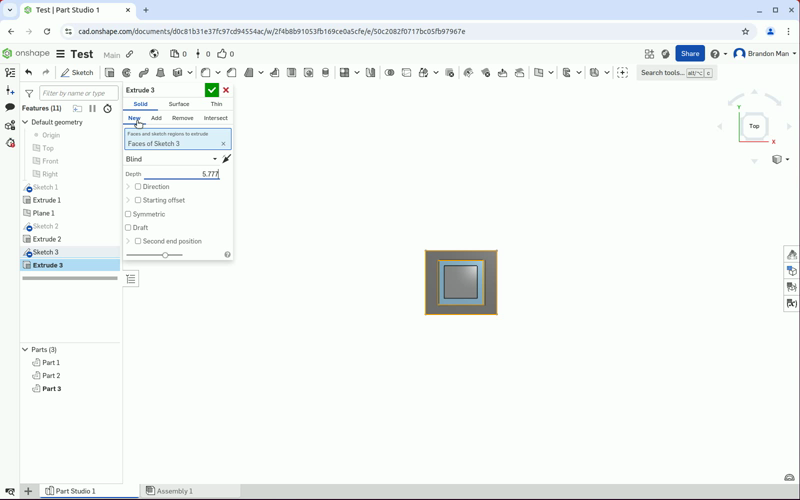
key(enter)
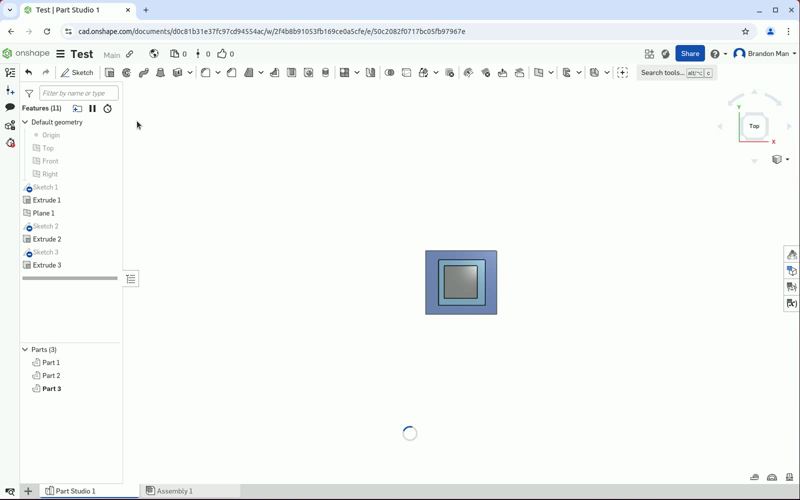
key(shift+h)
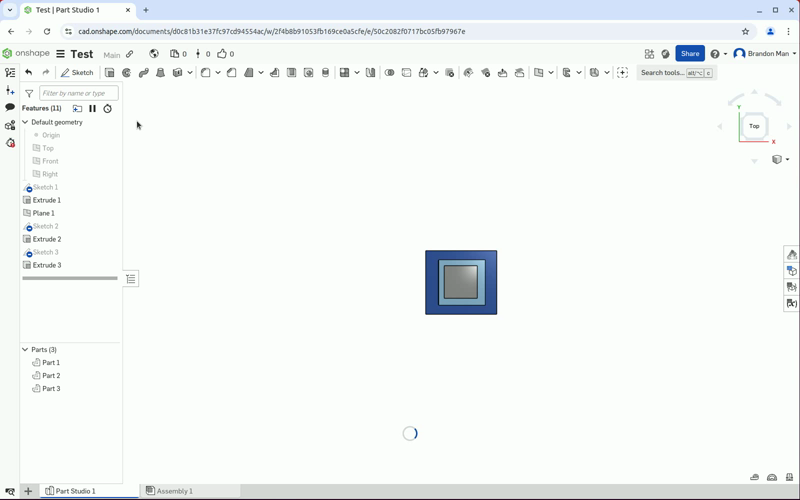
key(shift+h)
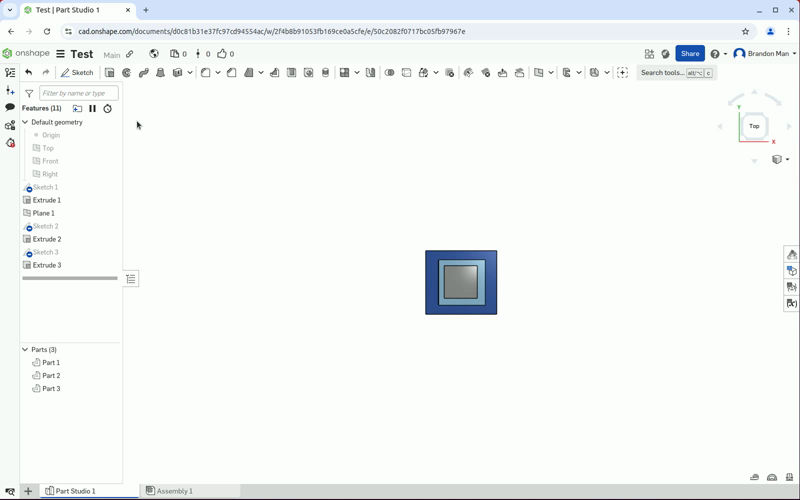
mouse_move(73, 189)
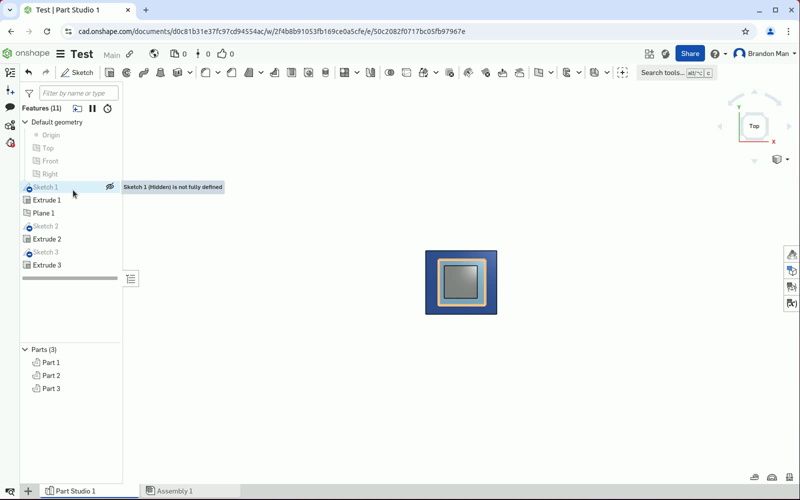
click(73, 189)
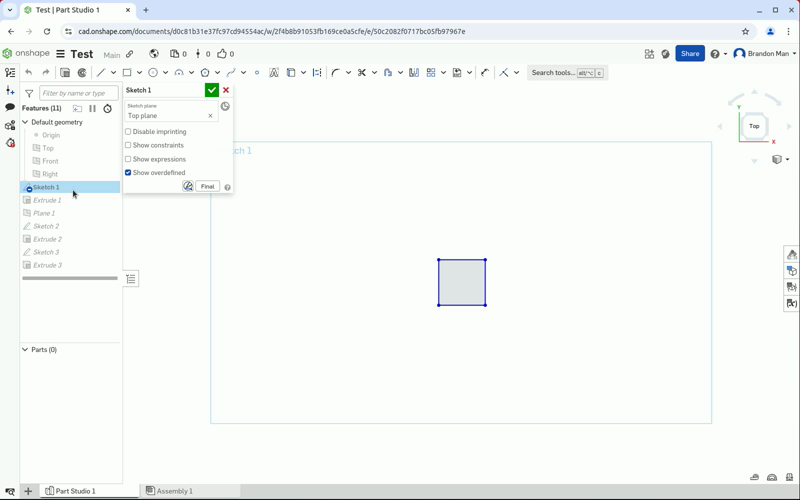
mouse_move(229, 92)
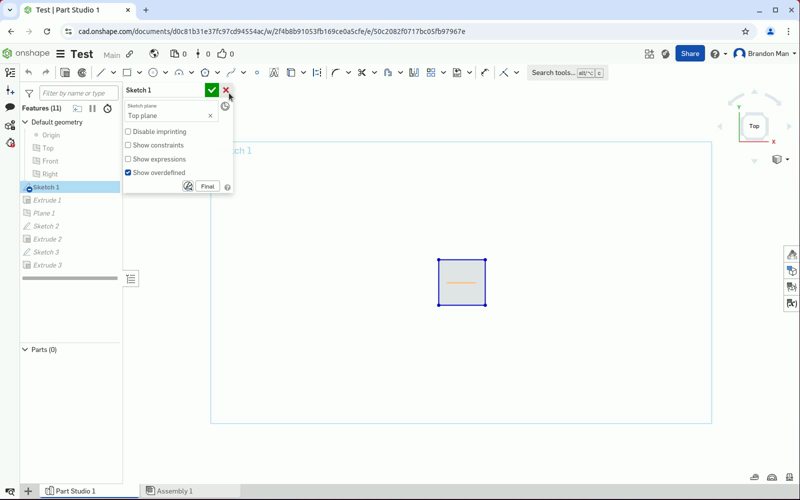
click(229, 92)
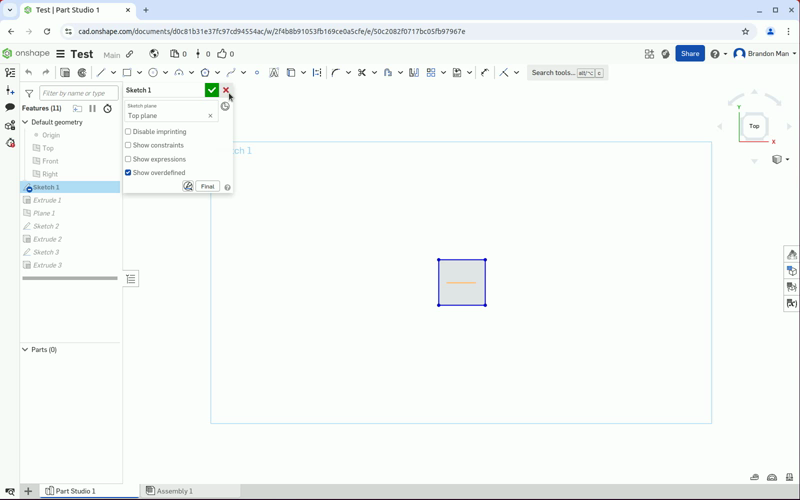
key(shift+s)
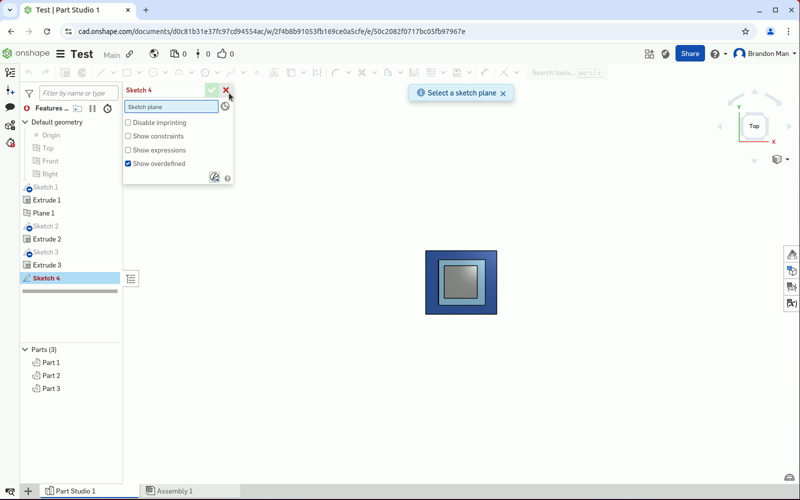
mouse_move(73, 150)
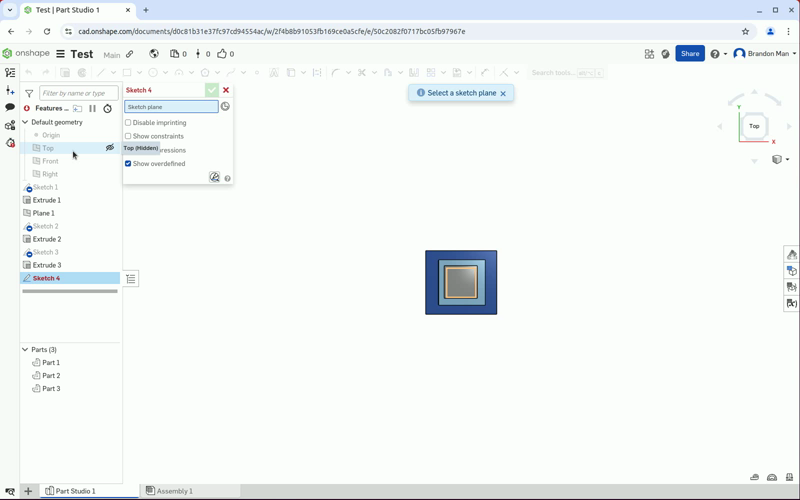
click(73, 150)
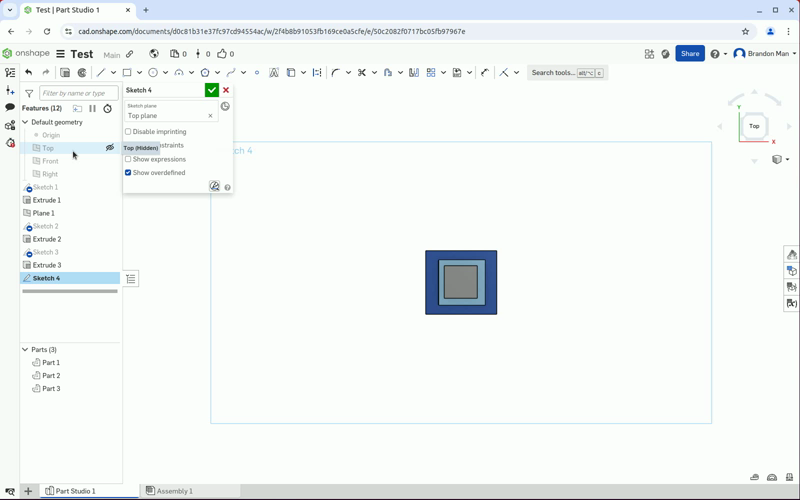
mouse_move(73, 352)
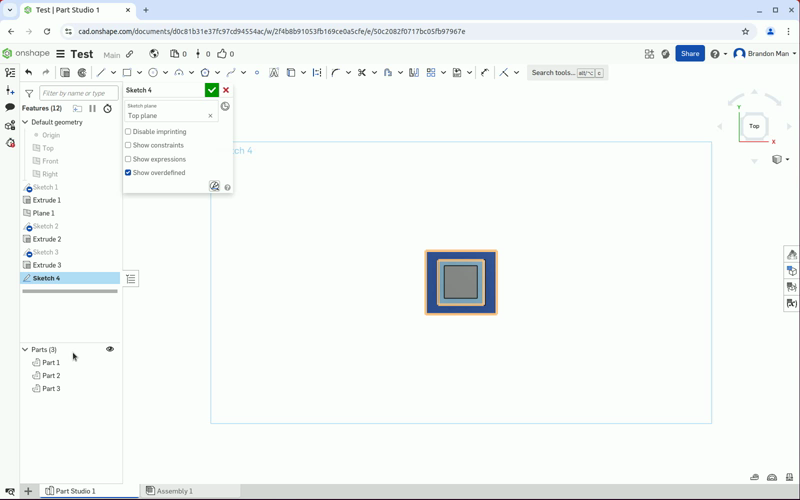
key(y)
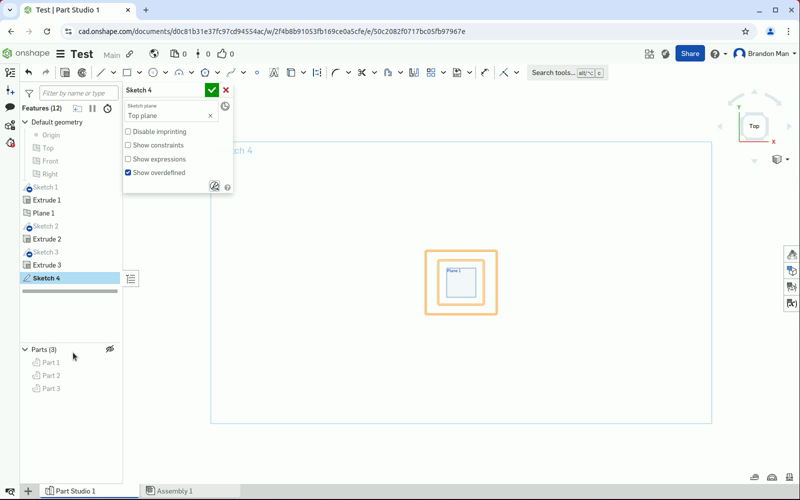
key(l)
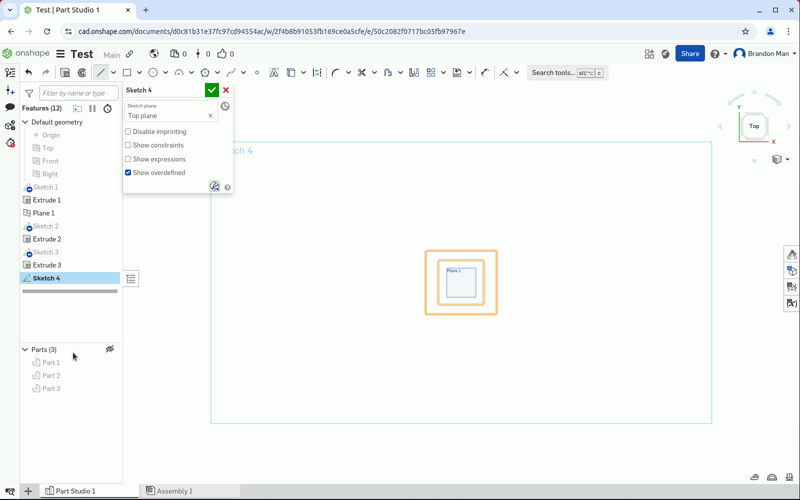
key_down(shift)
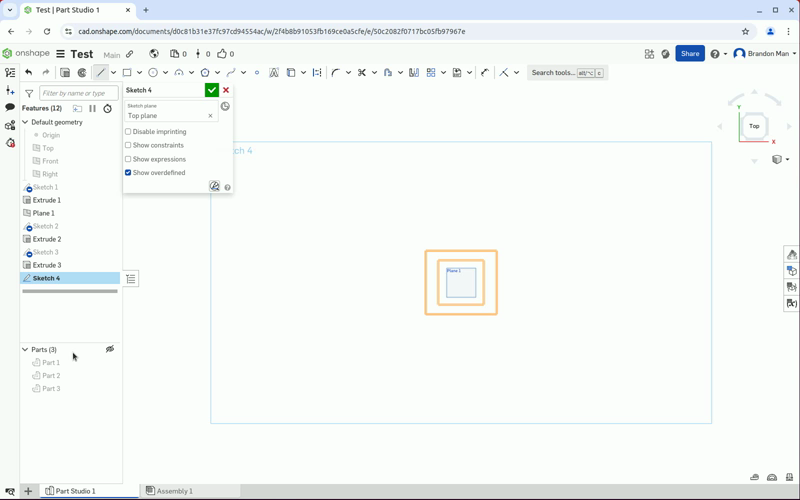
mouse_move(438, 305)
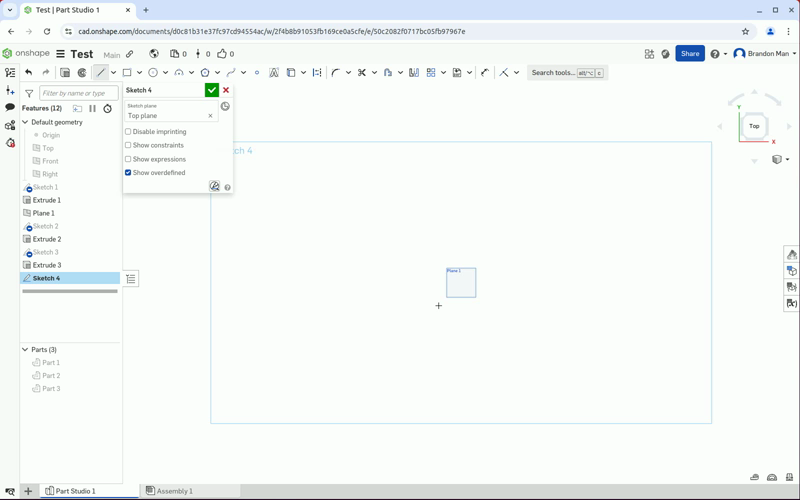
click(438, 305)
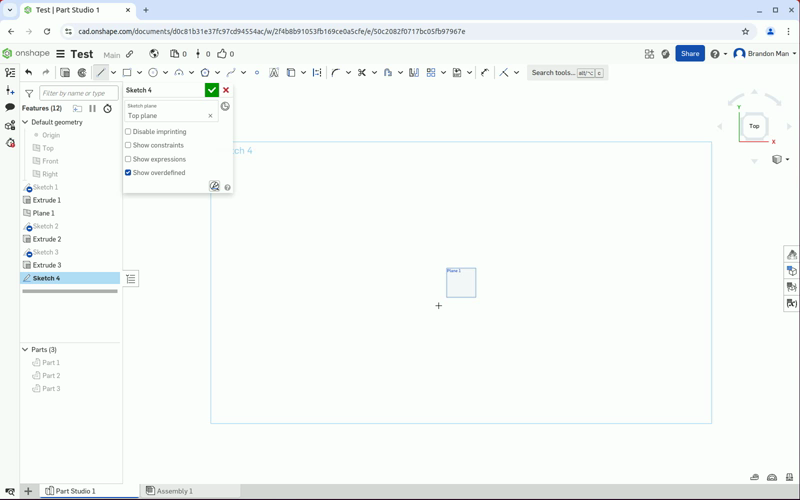
key_up(shift)
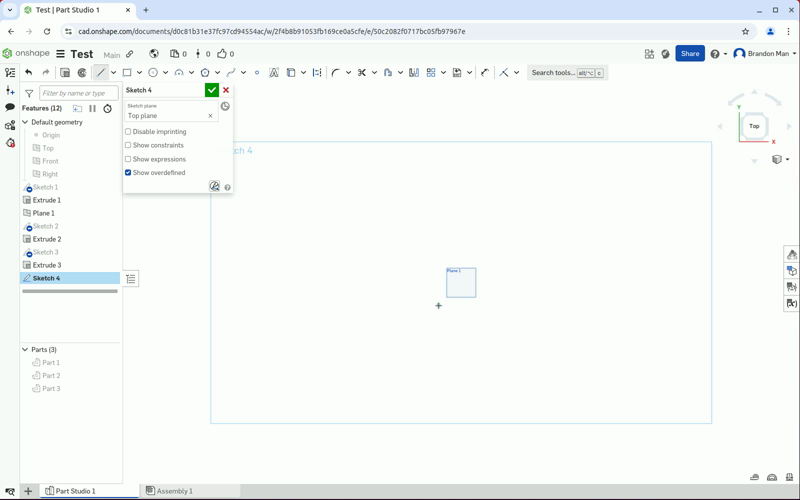
key_down(shift)
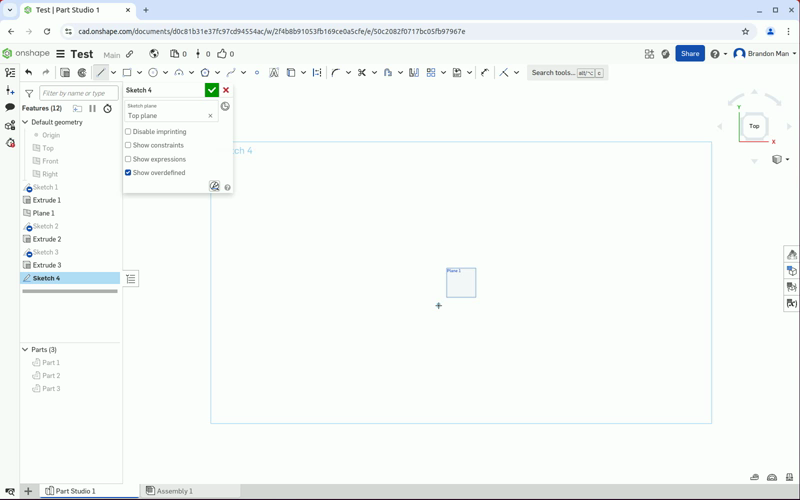
mouse_move(468, 305)
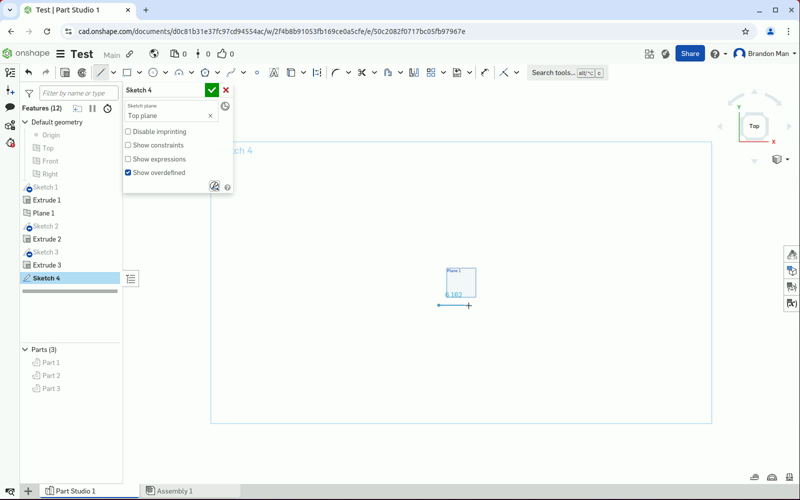
mouse_move(485, 305)
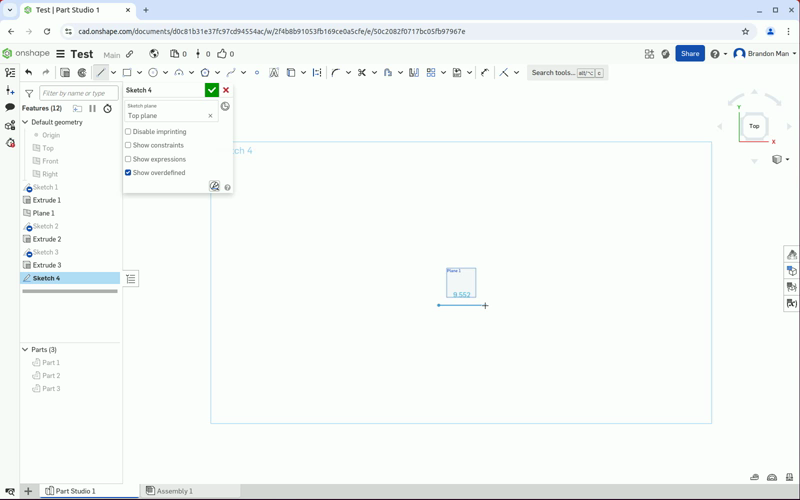
click(485, 305)
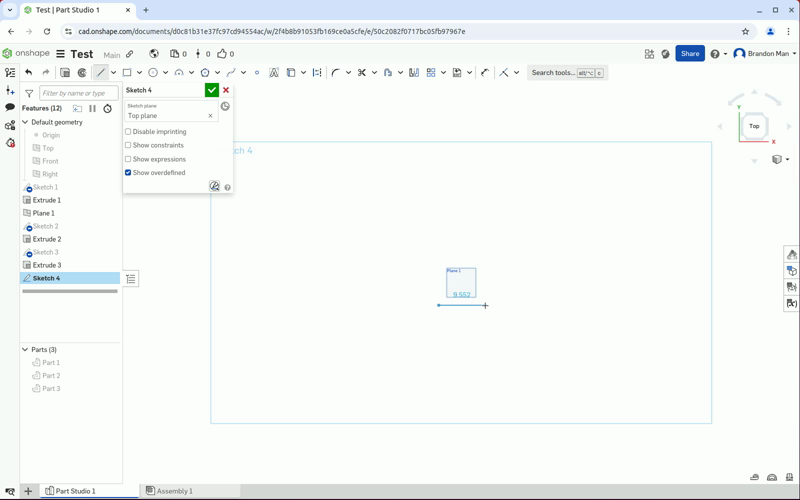
key_up(shift)
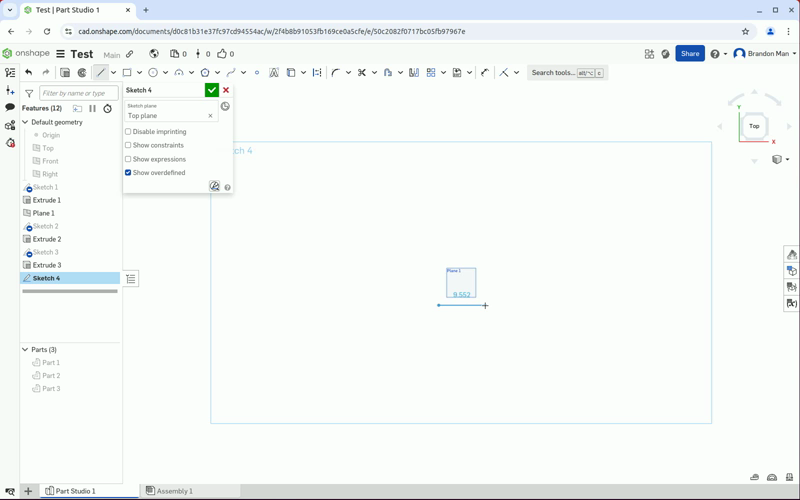
key_down(shift)
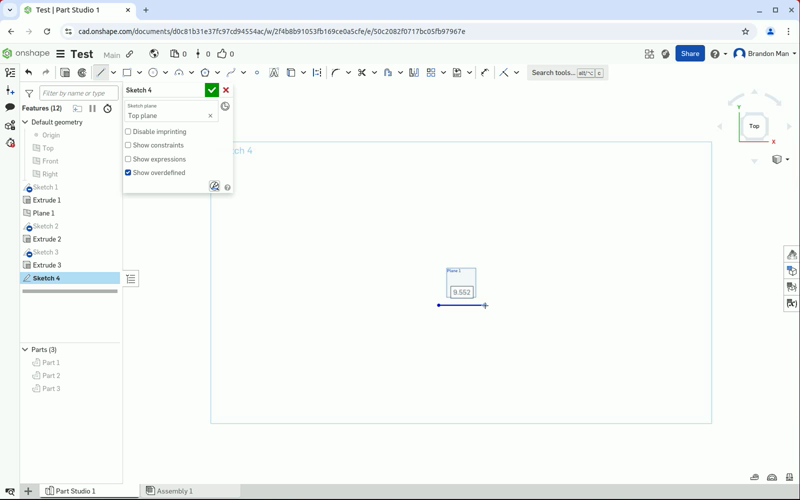
mouse_move(515, 305)
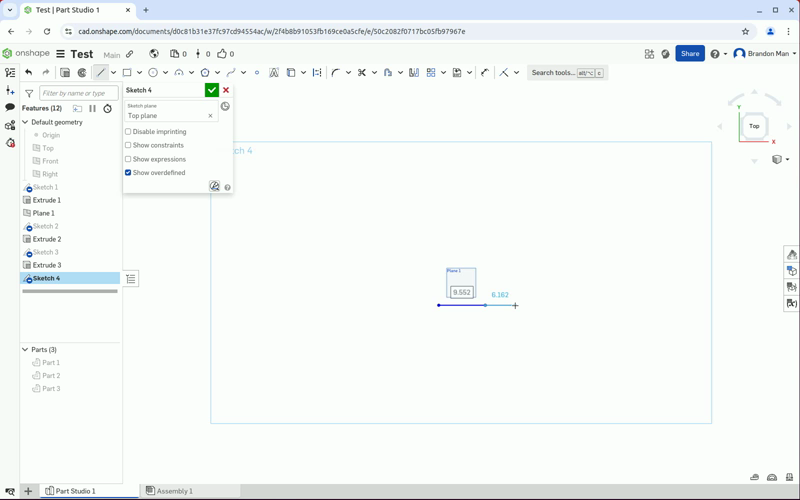
mouse_move(485, 259)
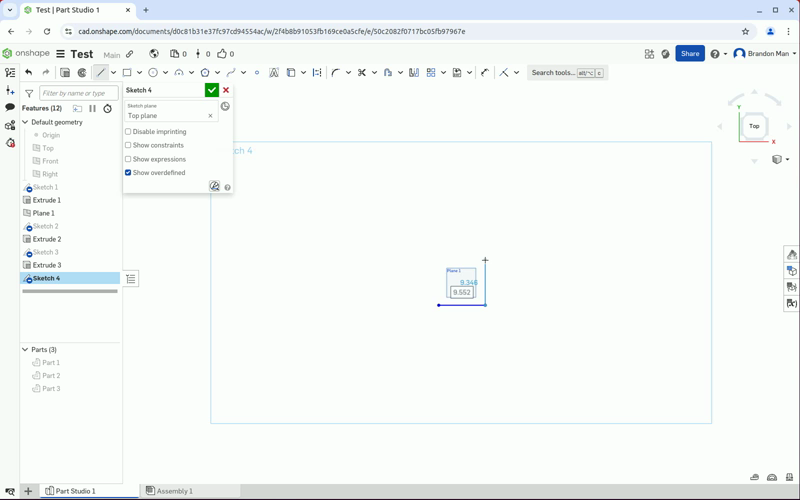
click(485, 259)
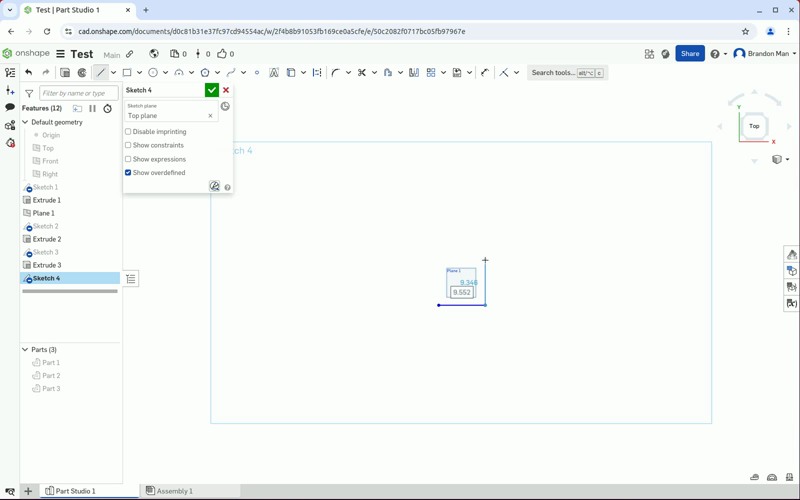
key_up(shift)
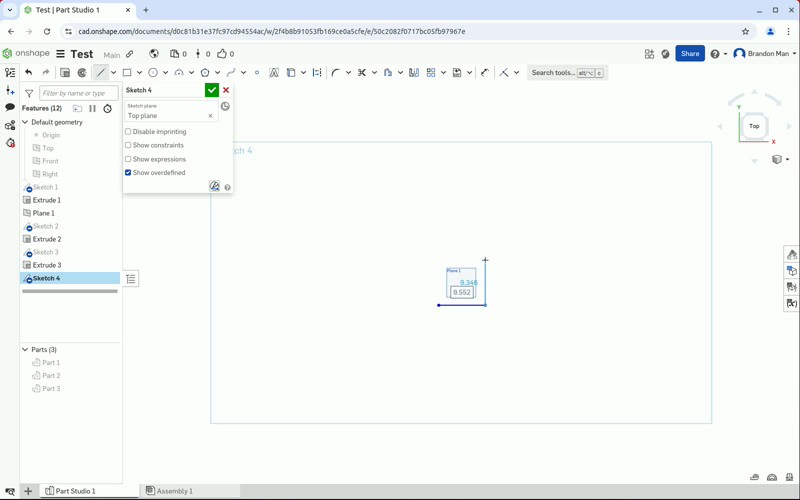
key_down(shift)
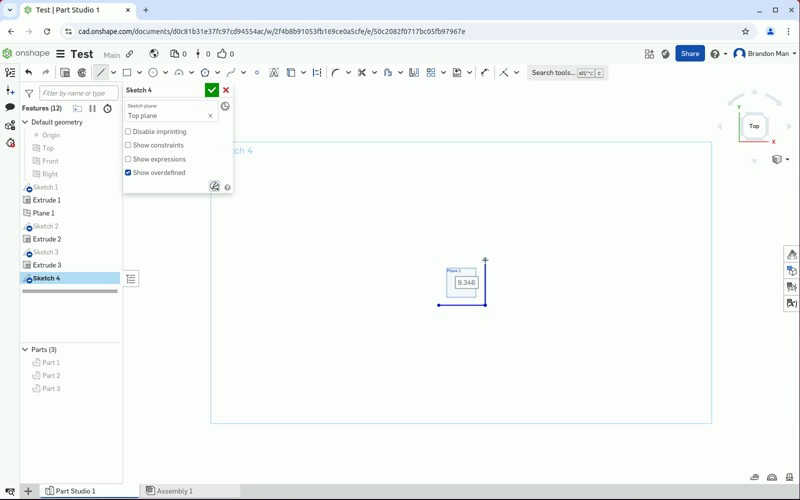
mouse_move(515, 259)
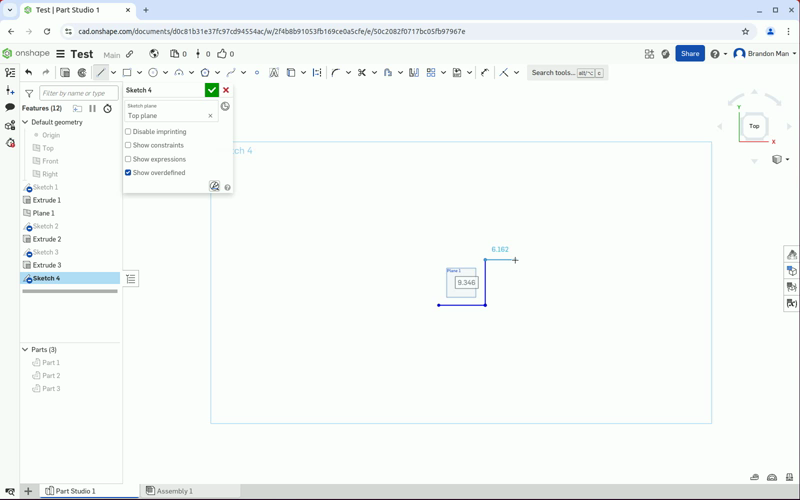
mouse_move(438, 259)
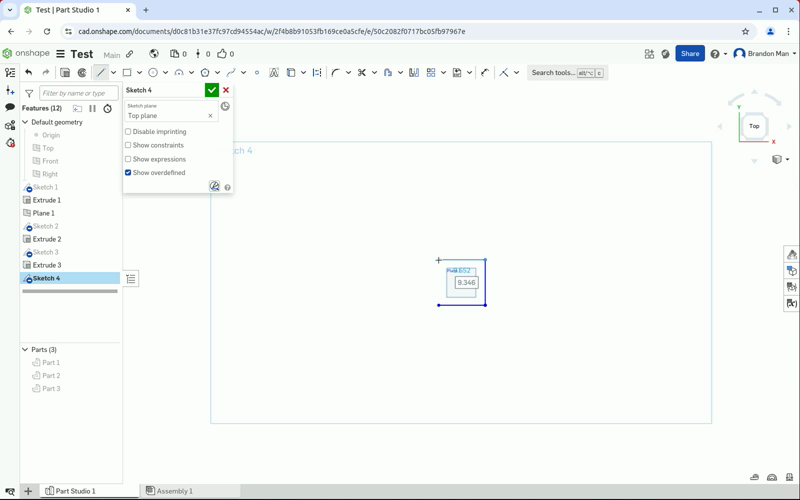
click(438, 259)
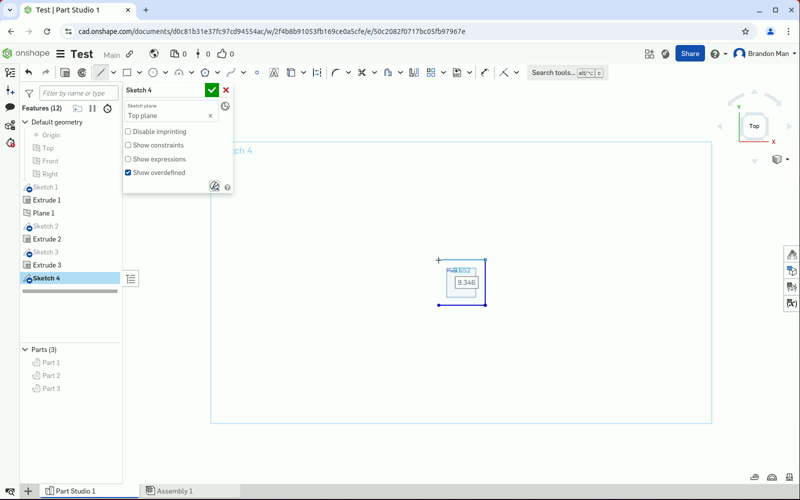
key_up(shift)
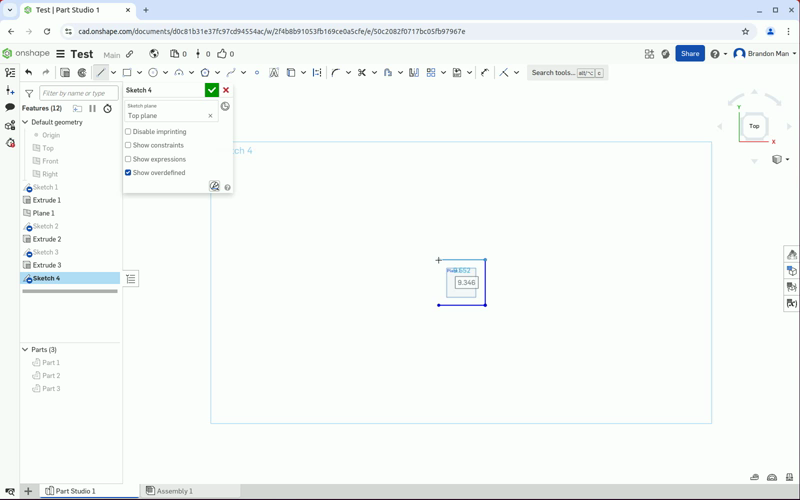
mouse_move(468, 259)
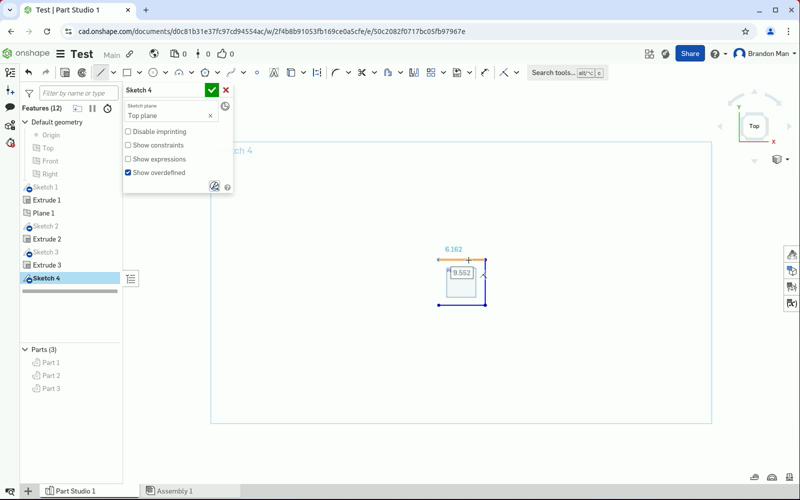
key_down(shift)
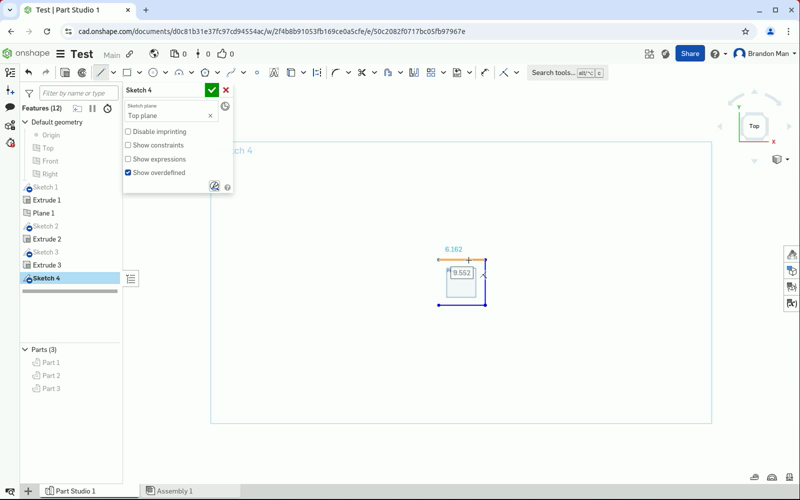
mouse_move(438, 305)
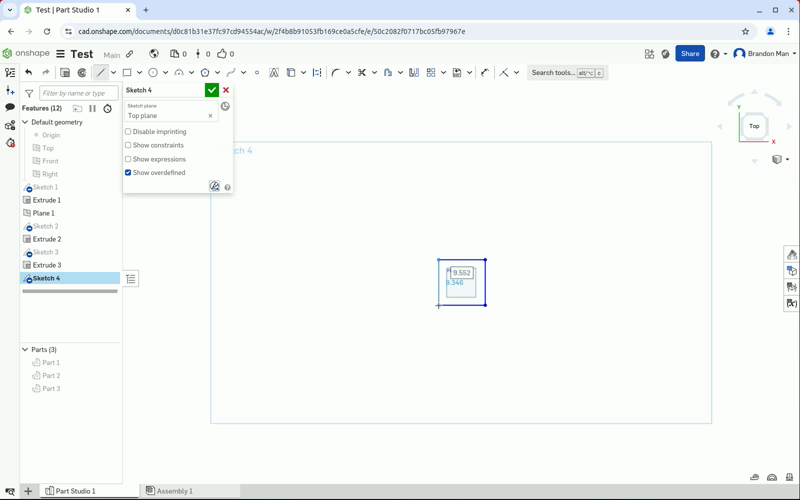
key_up(shift)
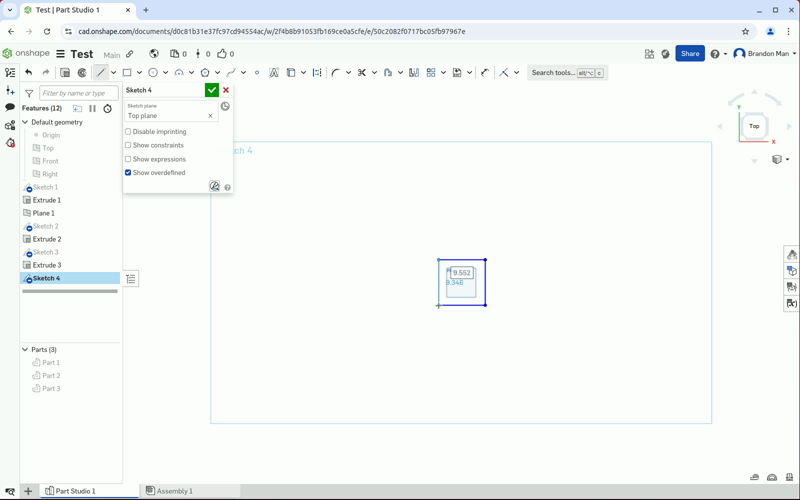
click(438, 305)
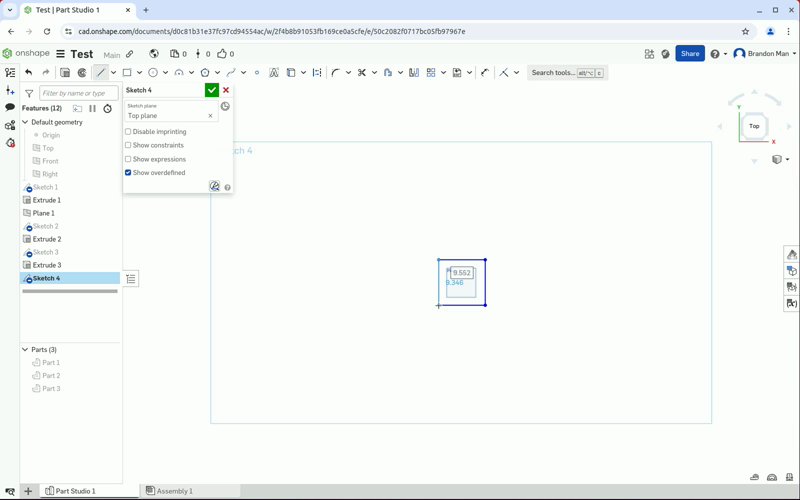
key(esc)
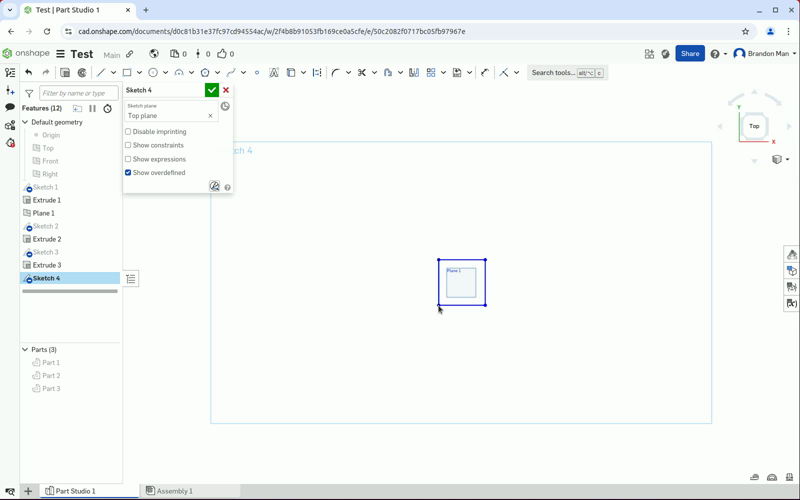
mouse_move(453, 280)
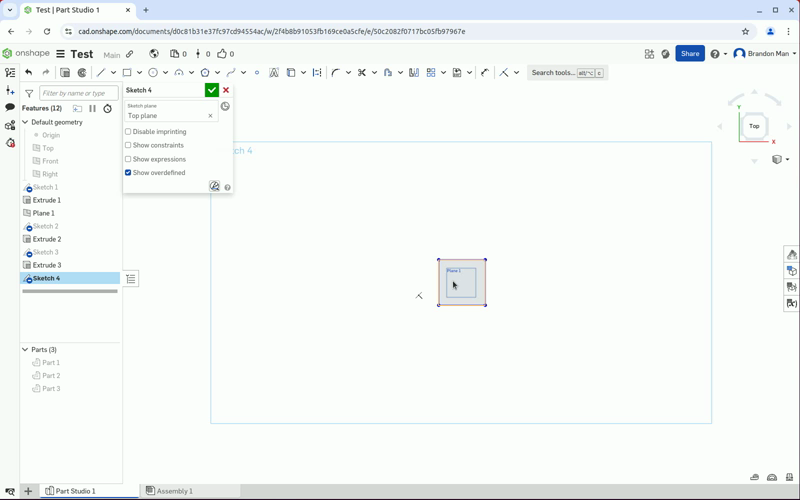
click(453, 280)
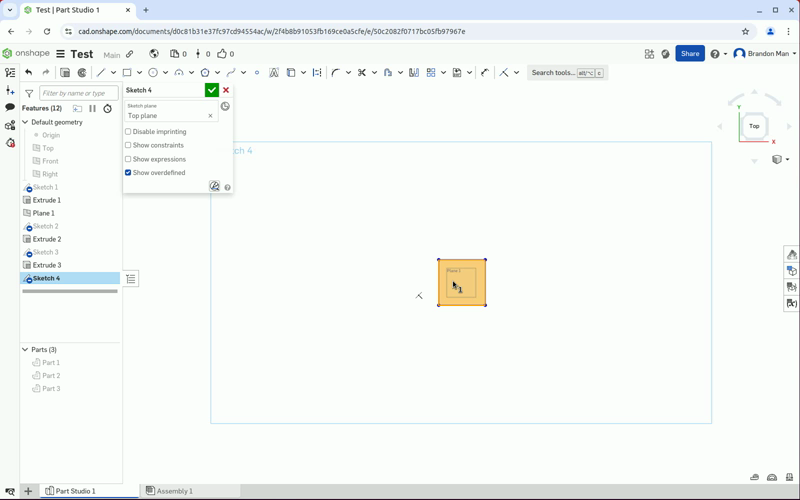
mouse_move(73, 352)
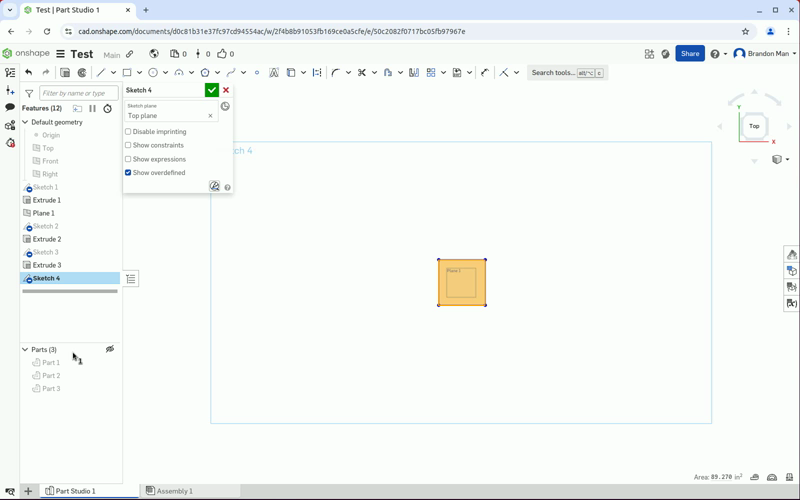
key(shift+y)
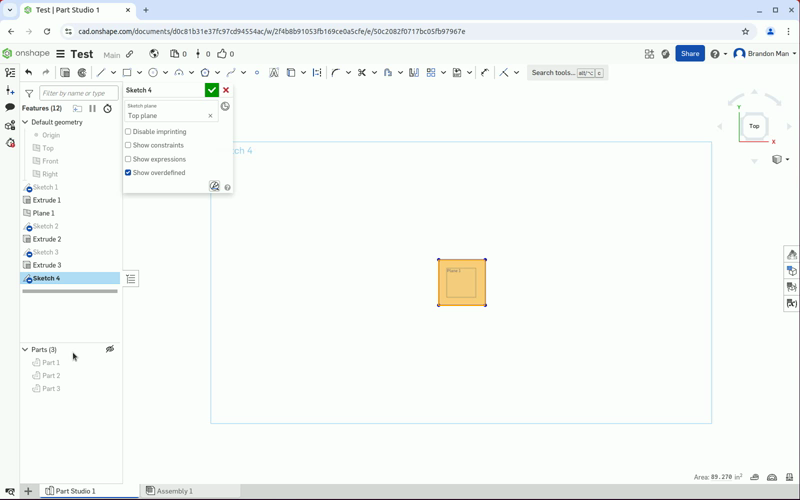
key(shift+e)
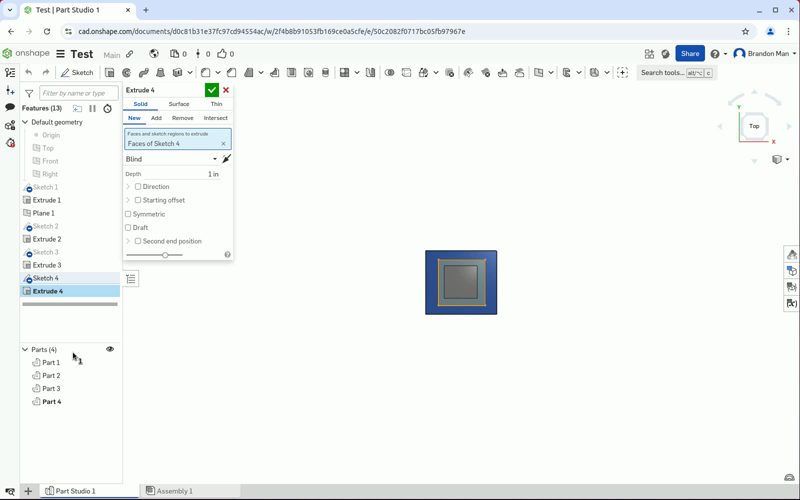
mouse_move(143, 106)
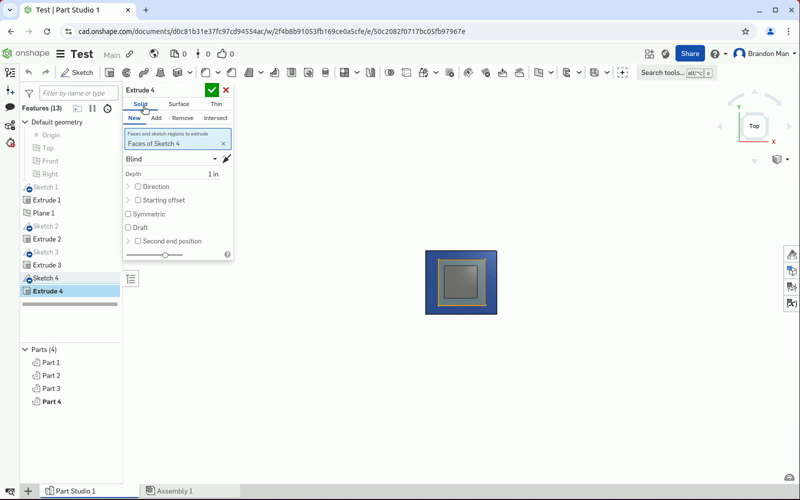
click(143, 106)
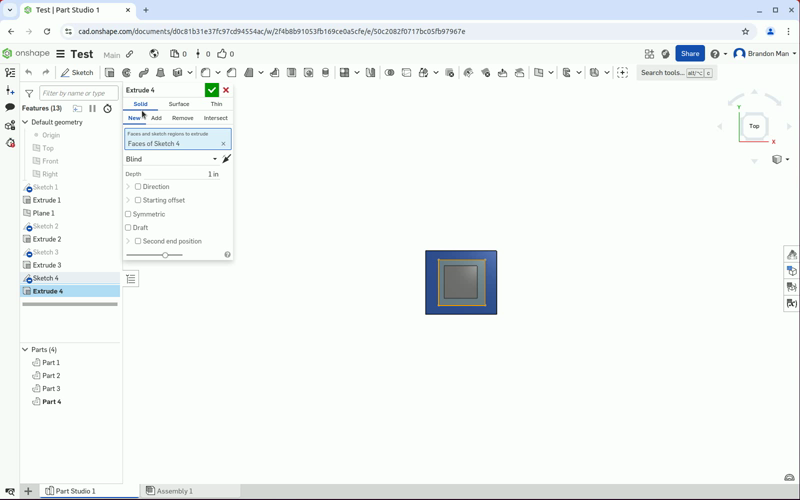
mouse_move(137, 120)
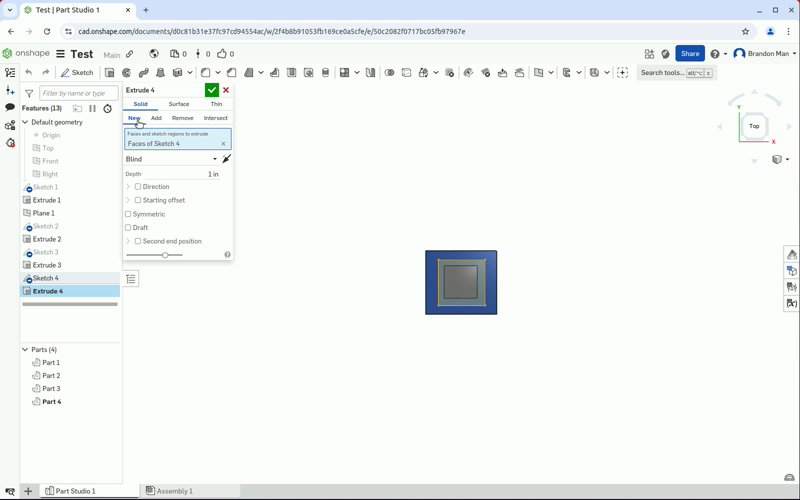
click(137, 120)
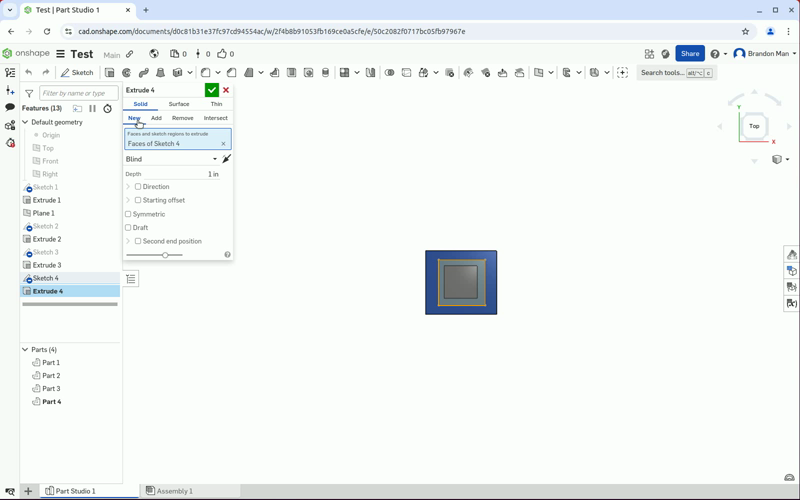
key(tab, 4)
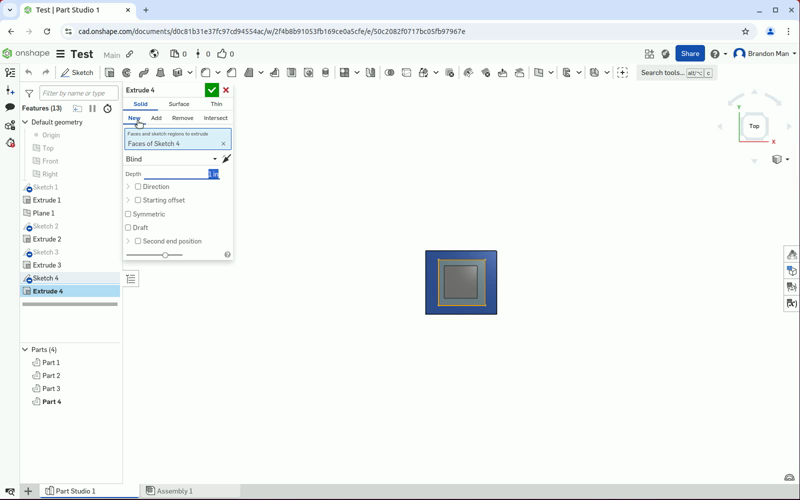
text(5.777)
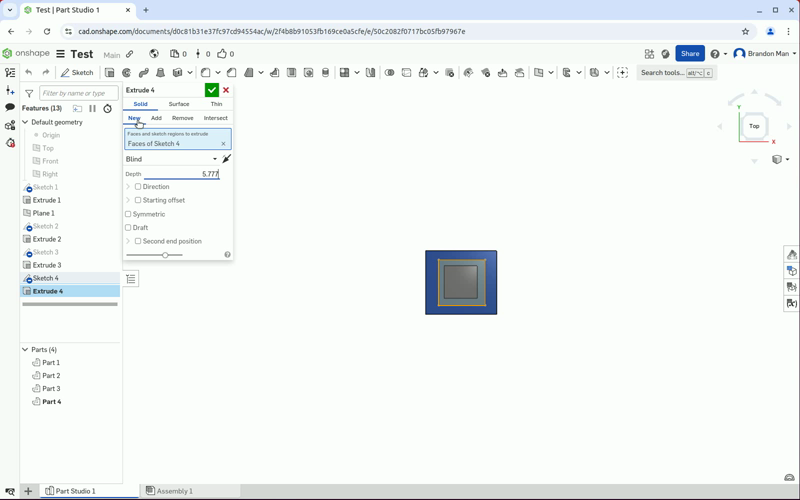
key(enter)
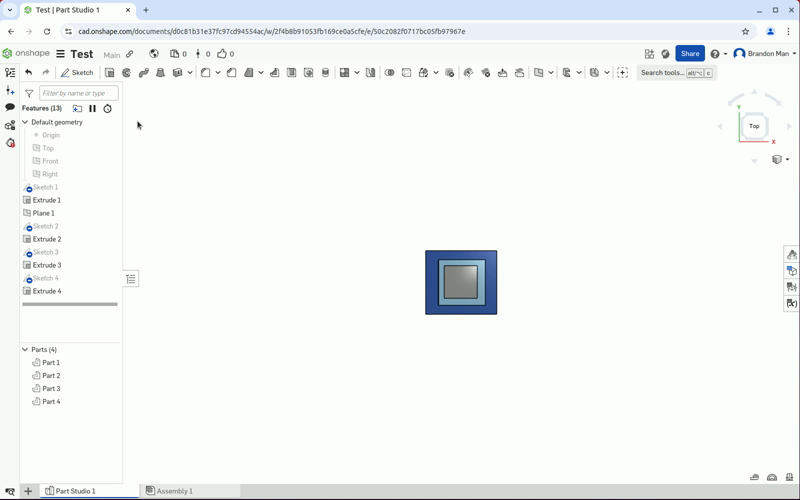
key(shift+h)
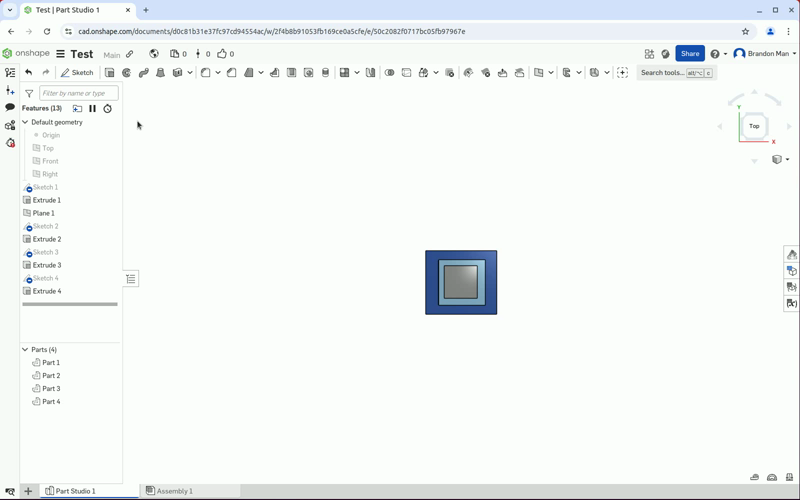
key(shift+h)
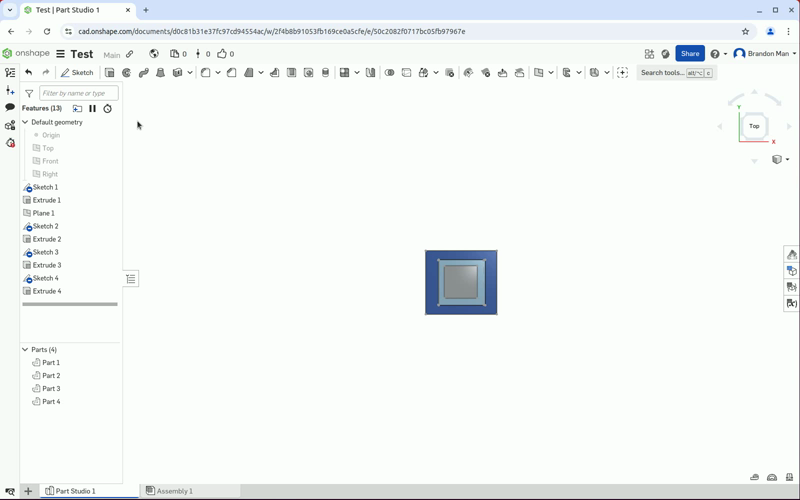
key(shift+7)
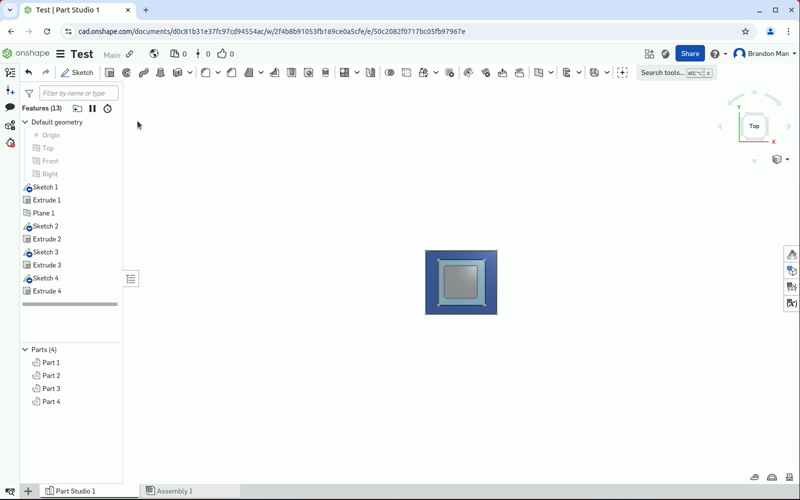
key(up, 3)
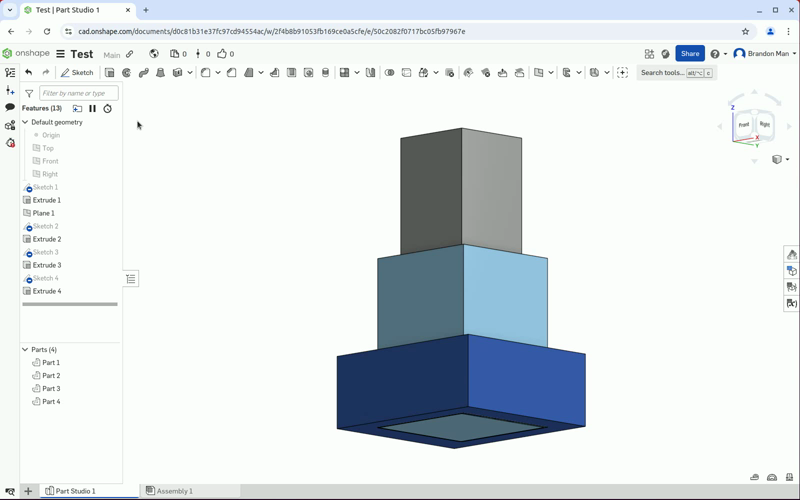
key(left, 3)
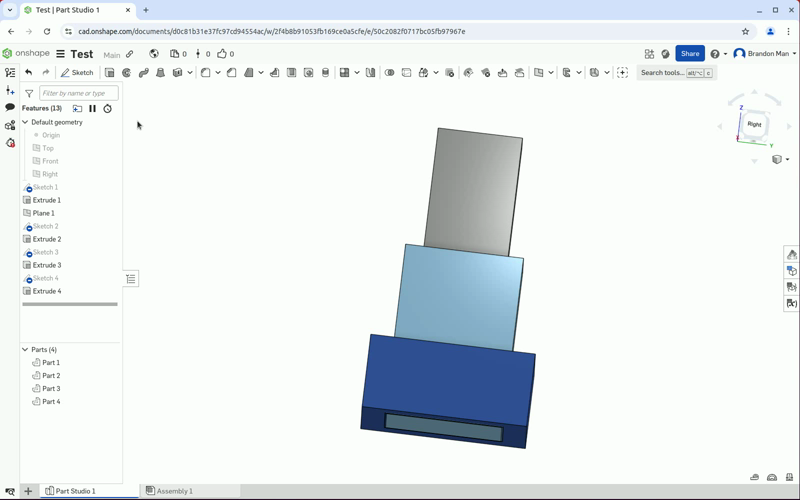
key(right, 3)
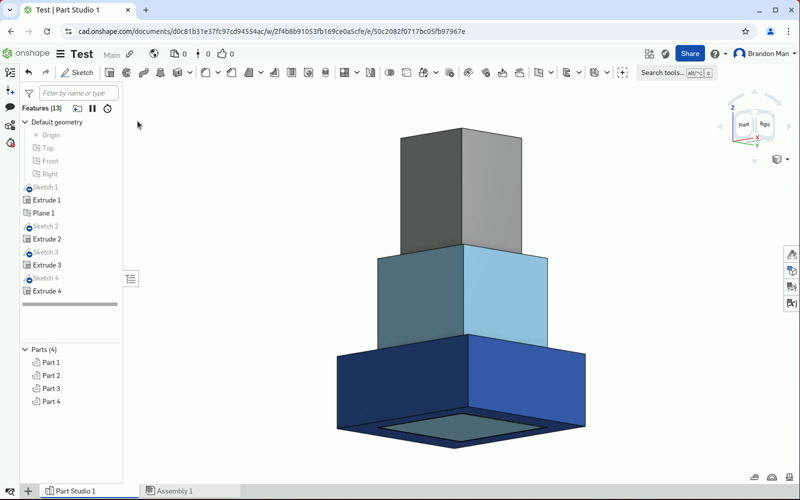
key(down, 3)
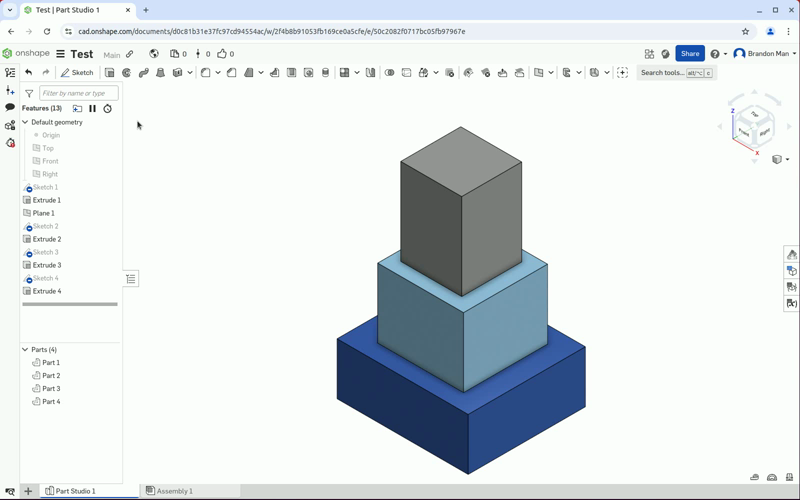
mouse_move(73, 189)
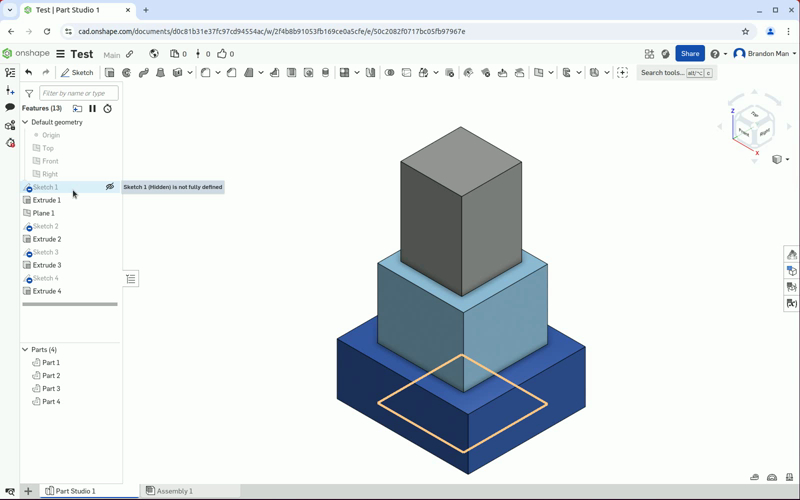
click(73, 189)